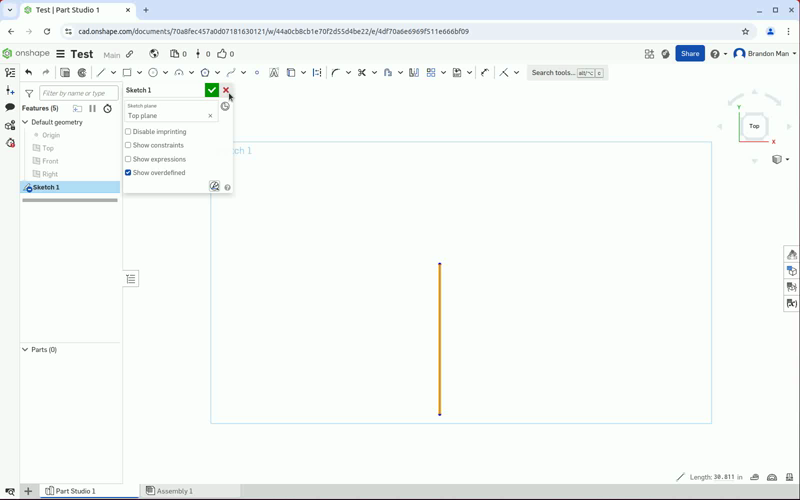
key(shift+h)
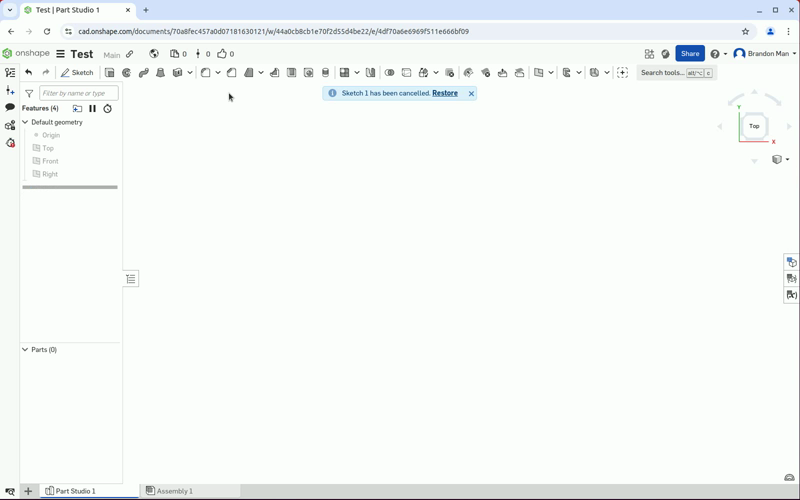
mouse_move(73, 352)
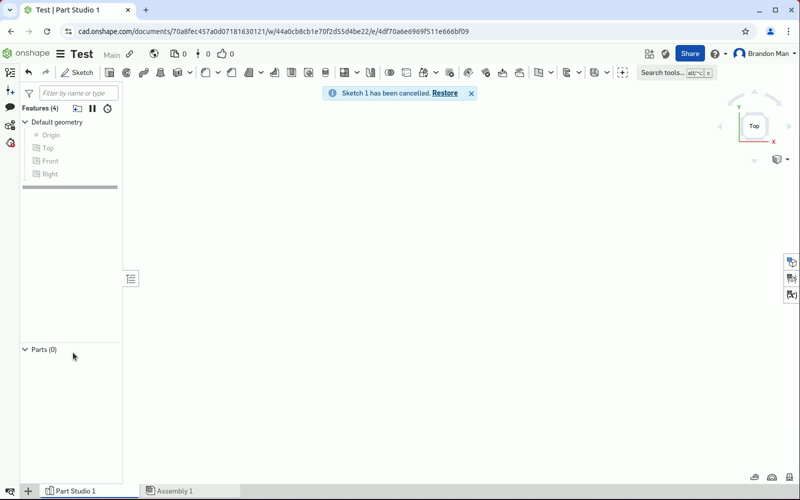
key(y)
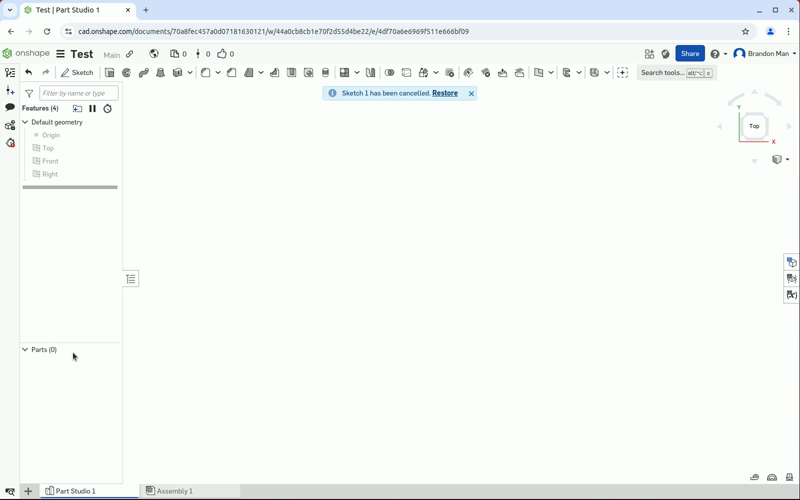
key(shift+p)
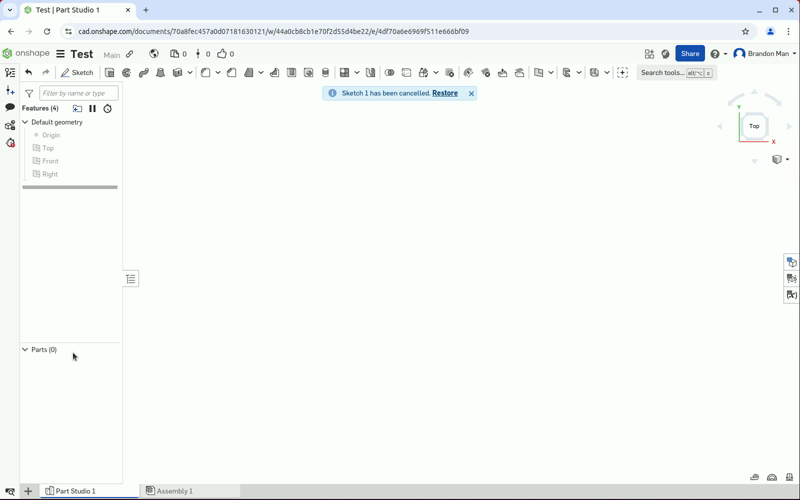
key(space)
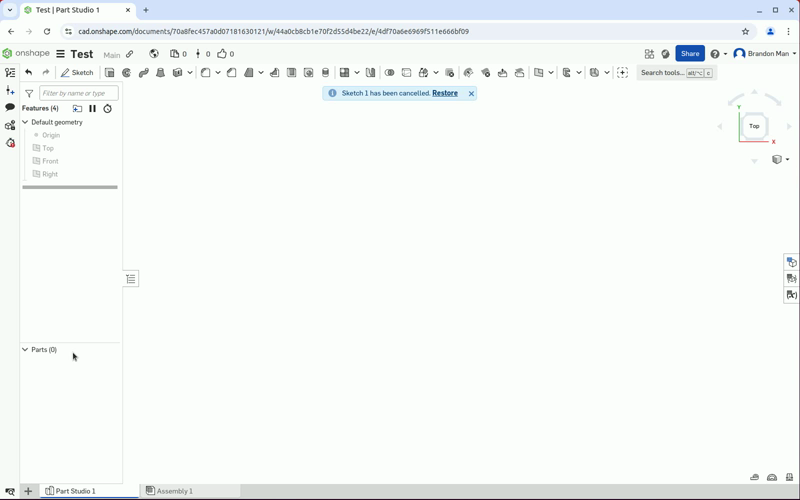
key_down(shift)
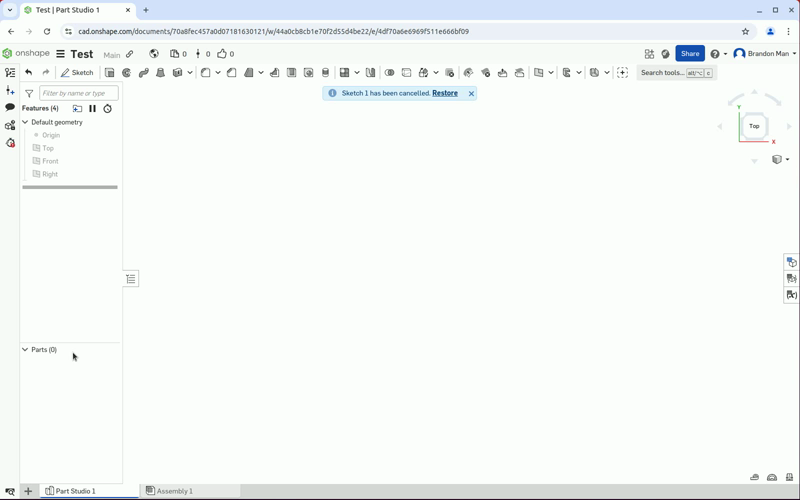
key(up)
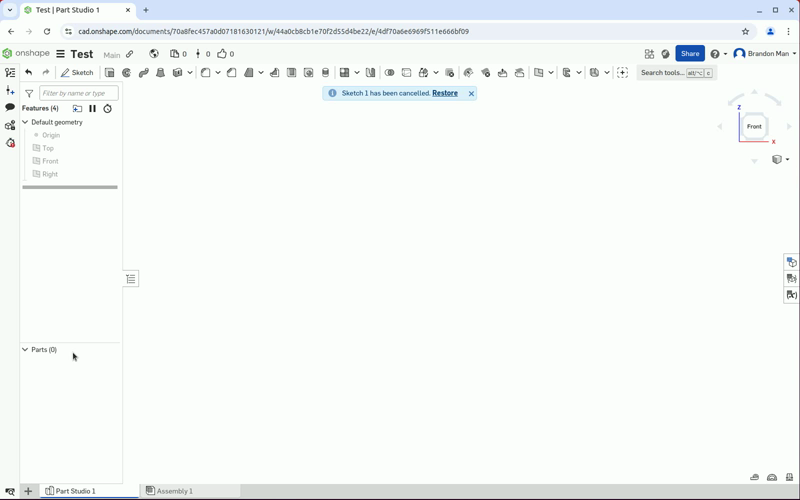
key_up(shift)
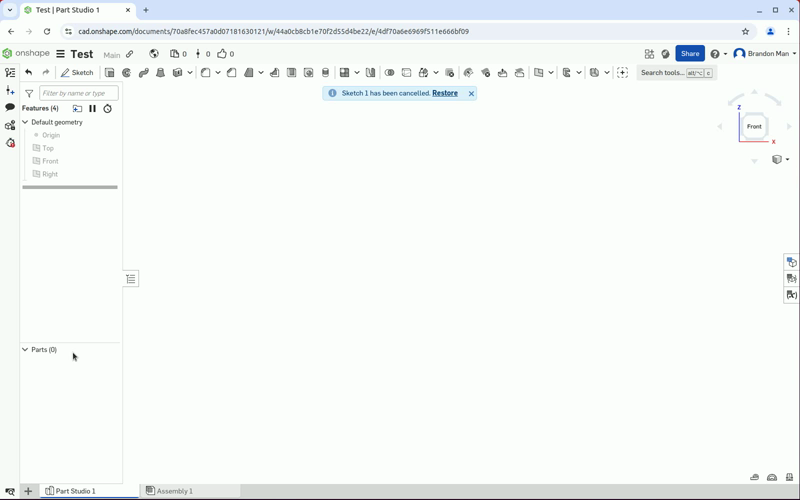
mouse_move(73, 352)
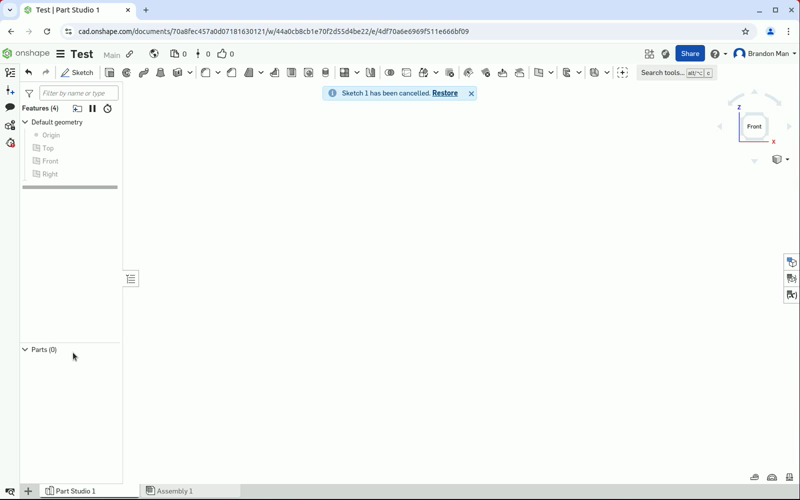
key(shift+y)
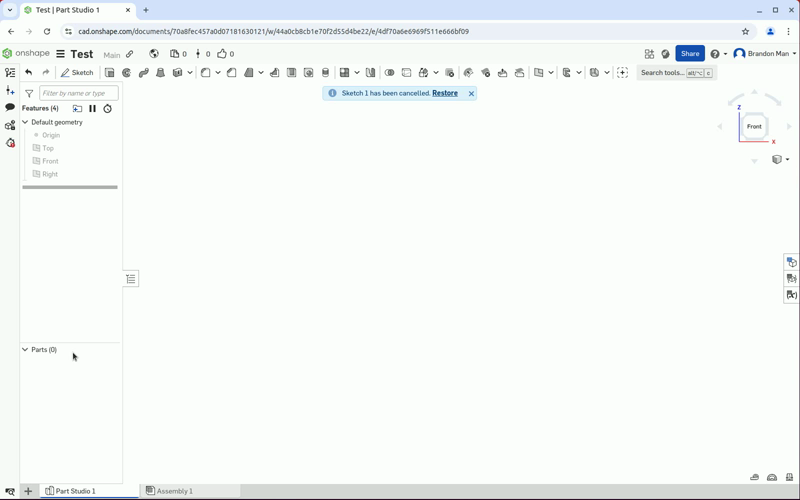
key(shift+s)
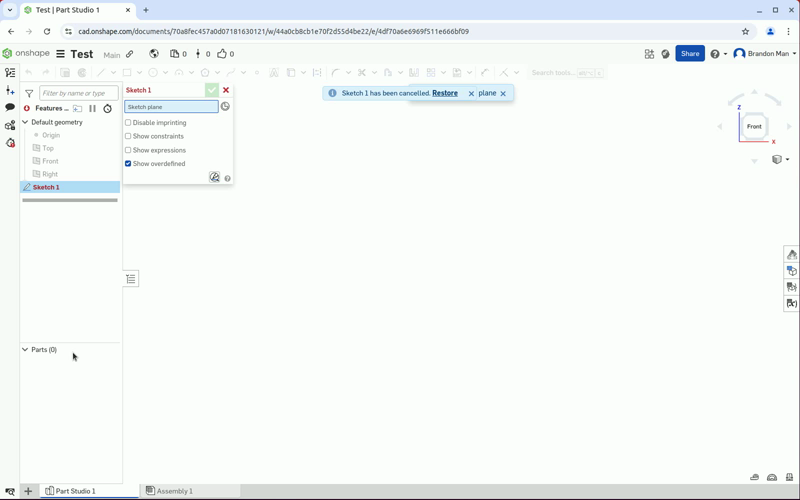
mouse_move(73, 163)
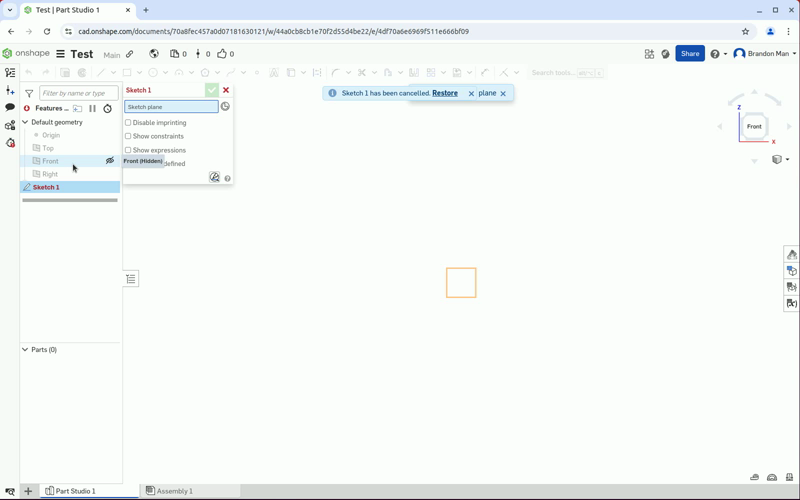
click(73, 163)
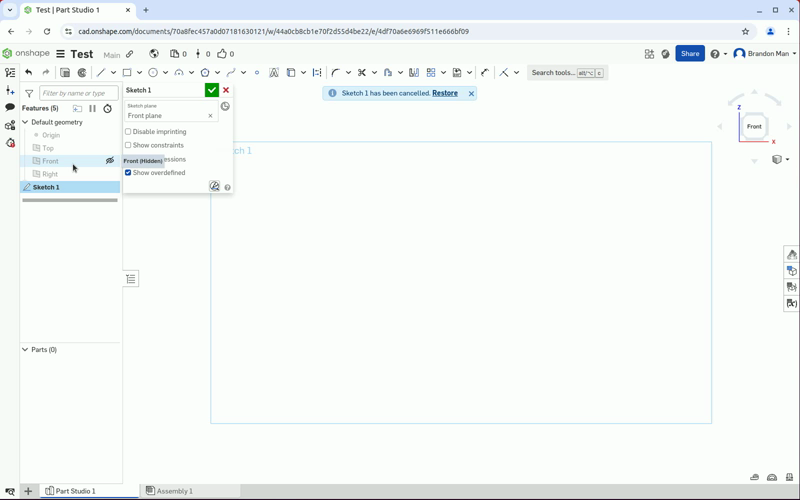
mouse_move(73, 352)
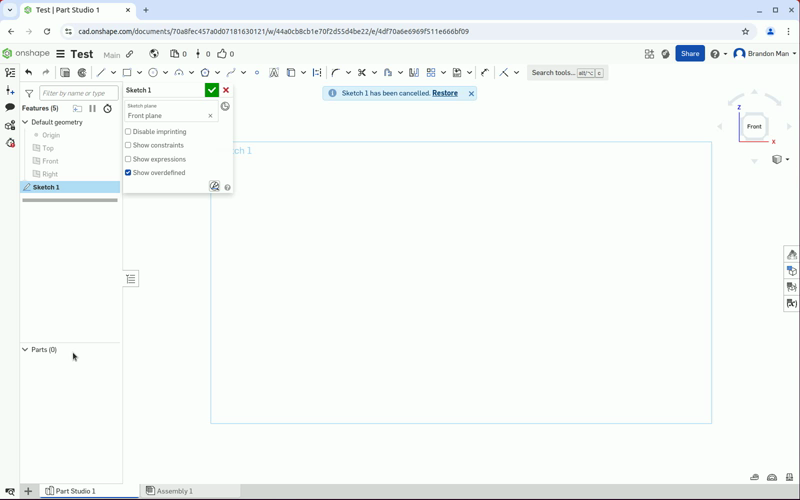
key(y)
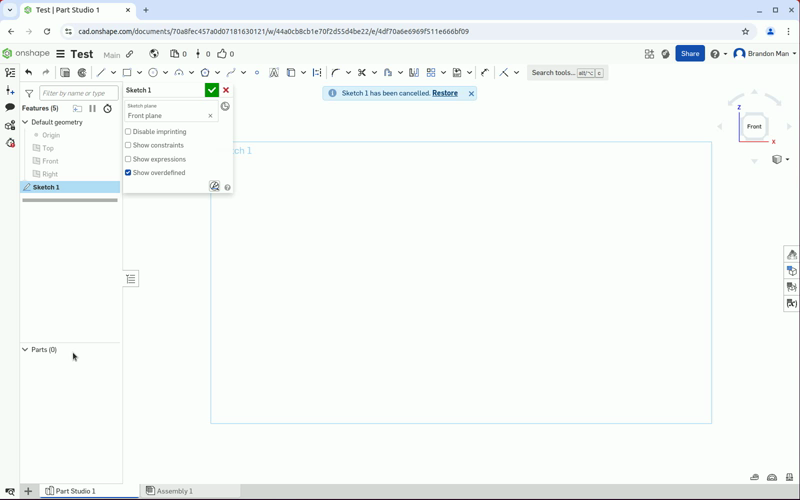
key(l)
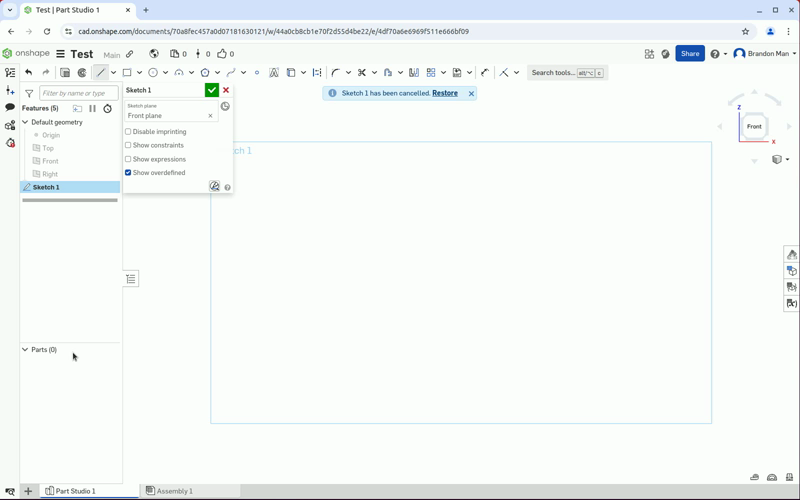
key_down(shift)
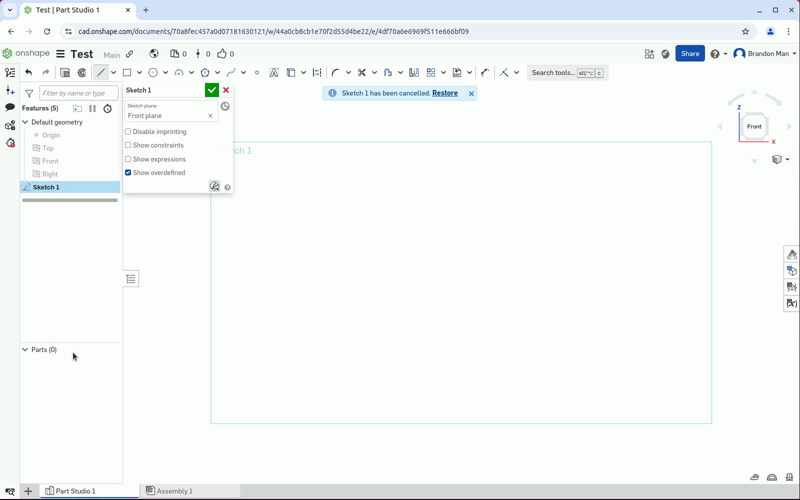
mouse_move(516, 207)
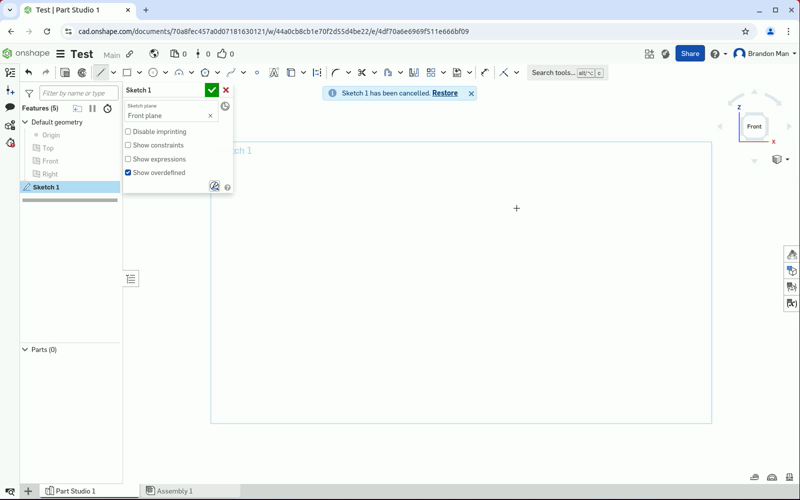
click(516, 207)
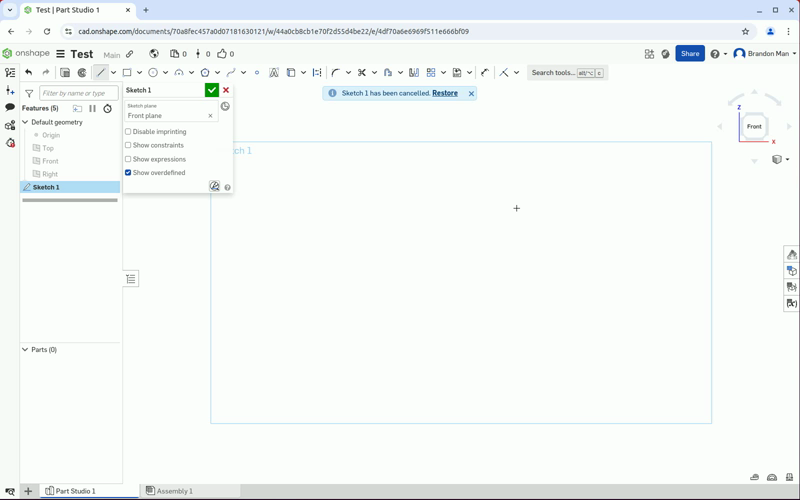
key_up(shift)
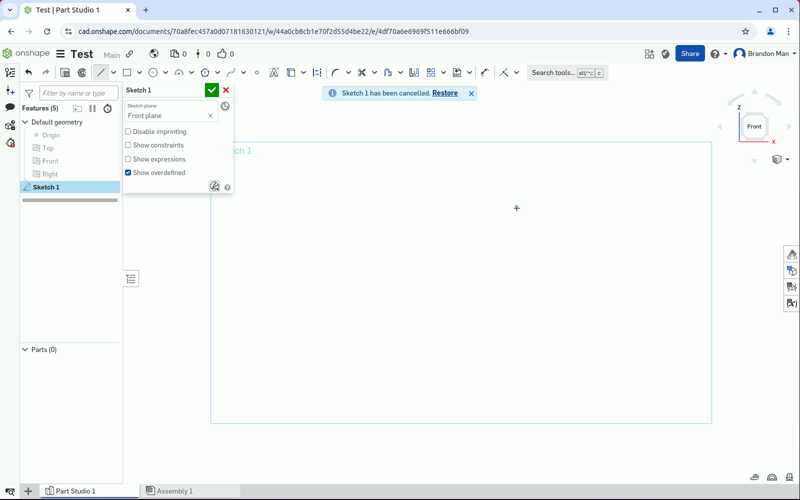
key_down(shift)
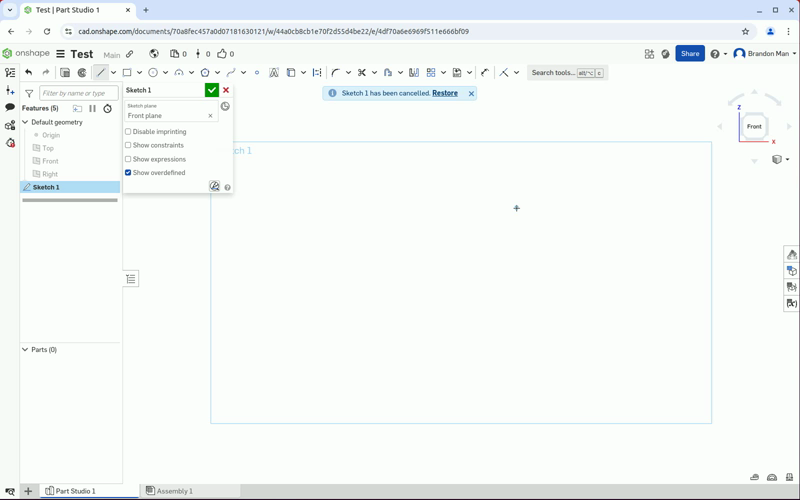
mouse_move(546, 207)
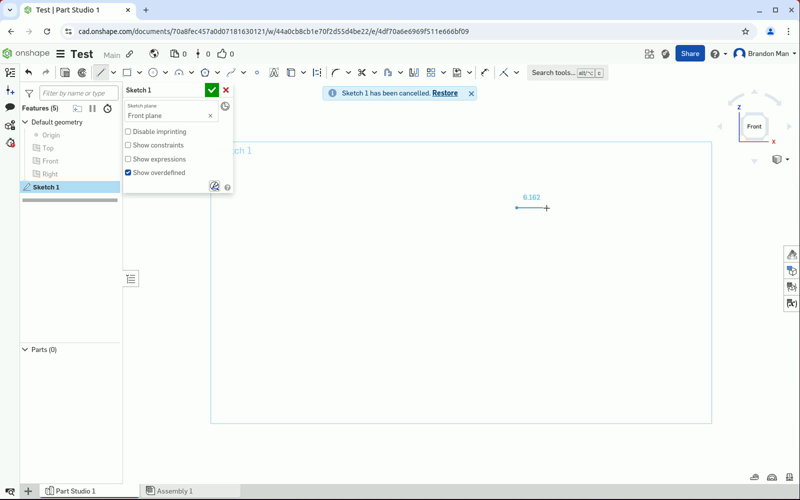
mouse_move(573, 207)
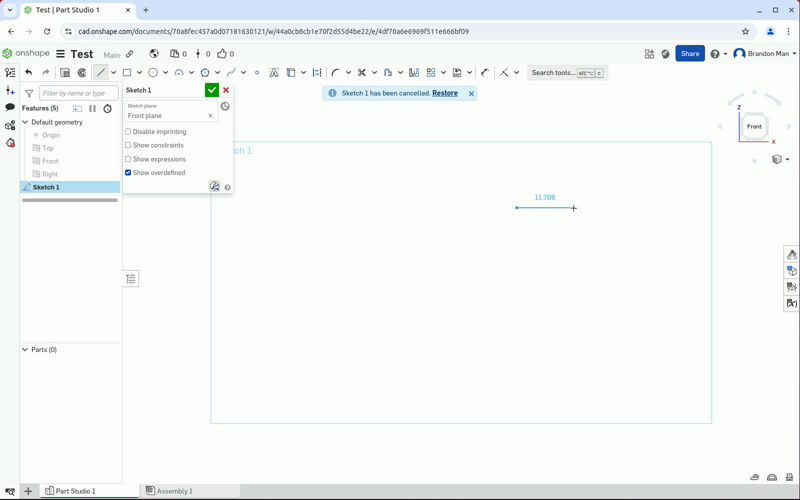
click(573, 207)
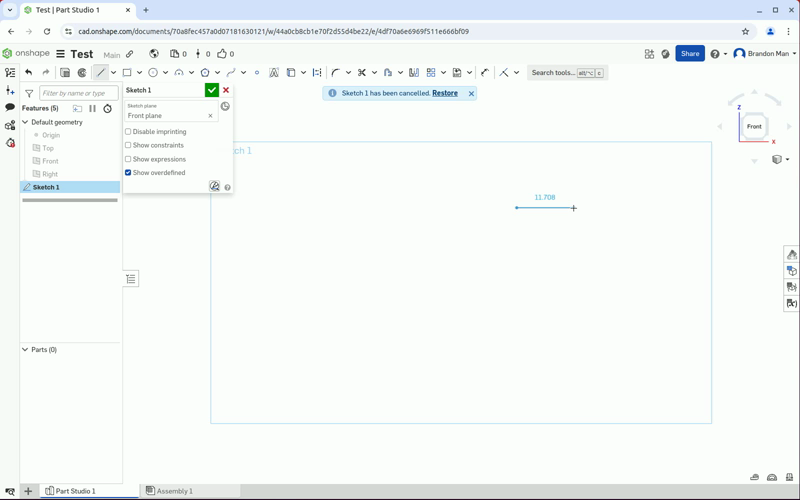
key_up(shift)
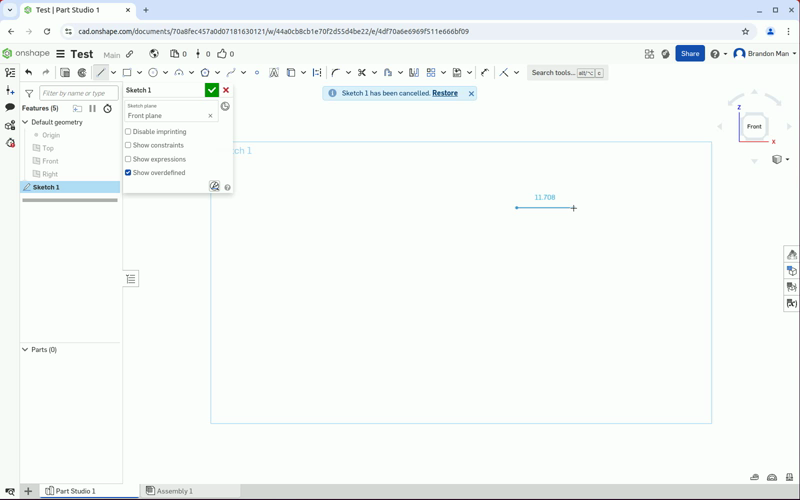
key_down(shift)
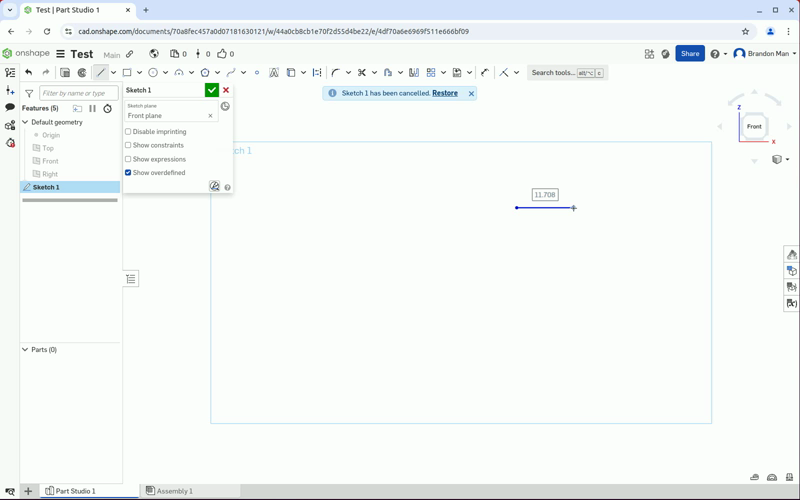
mouse_move(589, 207)
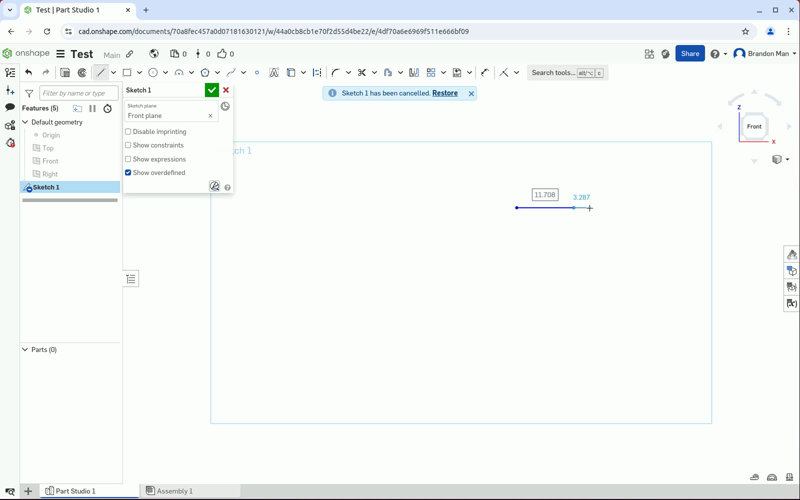
mouse_move(573, 188)
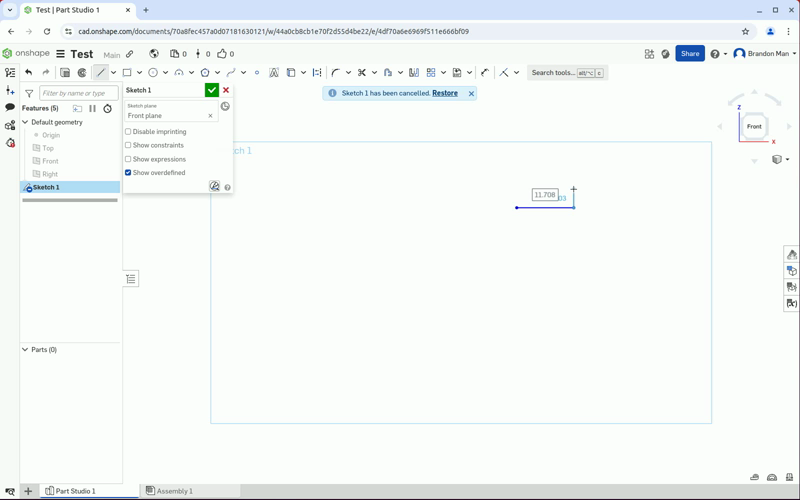
click(573, 188)
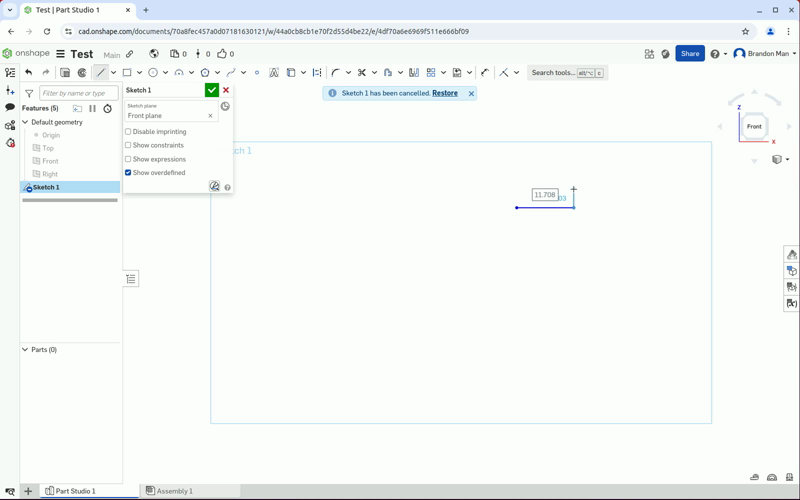
key_up(shift)
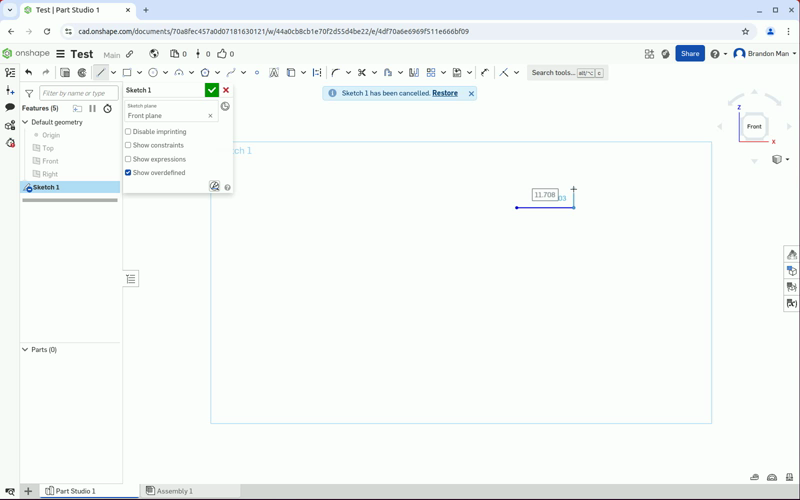
key_down(shift)
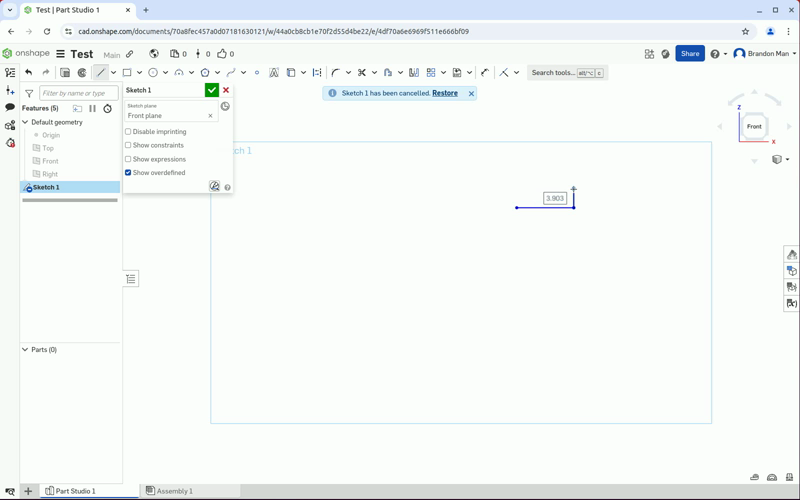
mouse_move(589, 188)
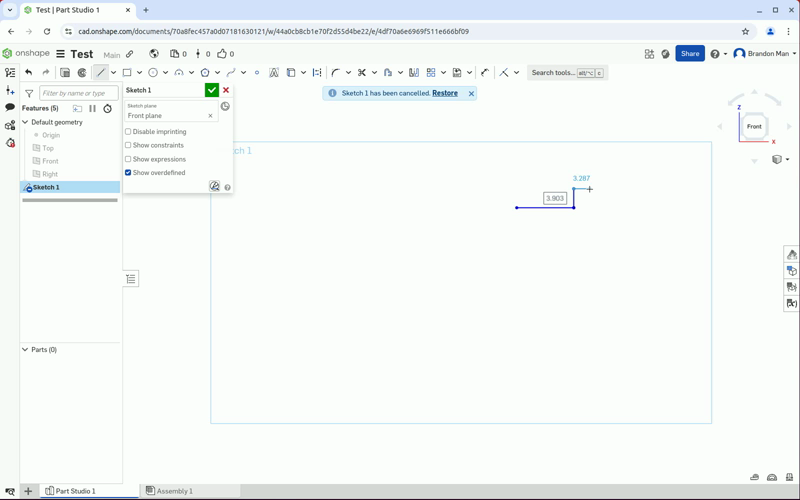
mouse_move(516, 188)
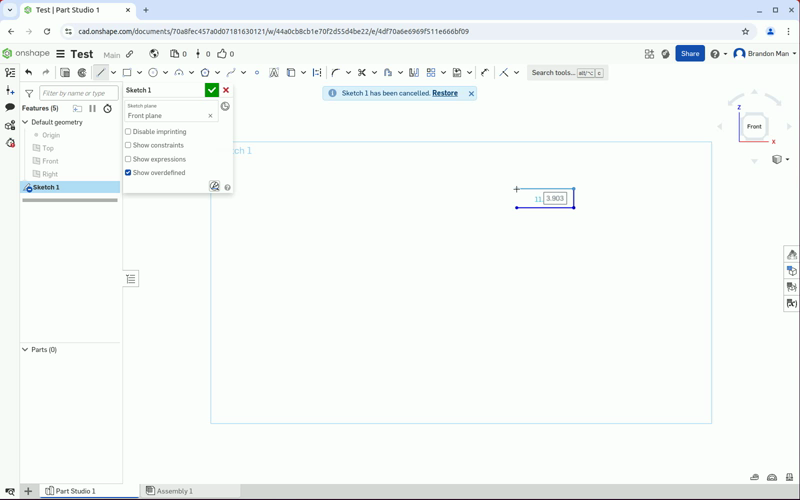
click(516, 188)
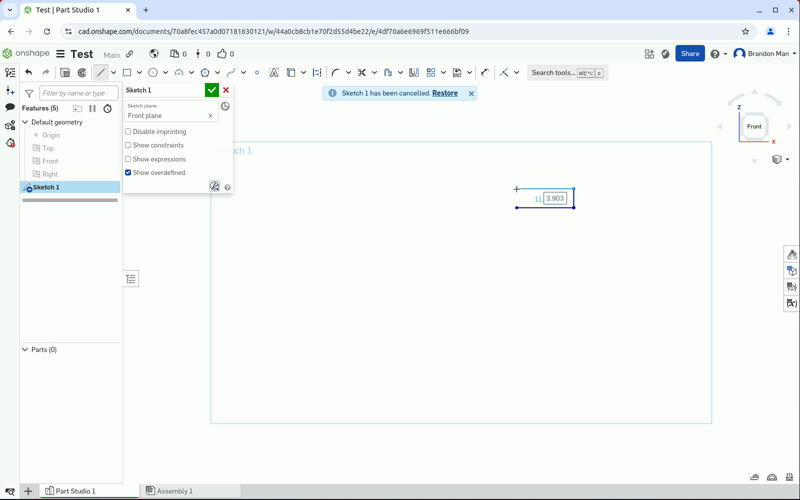
key_up(shift)
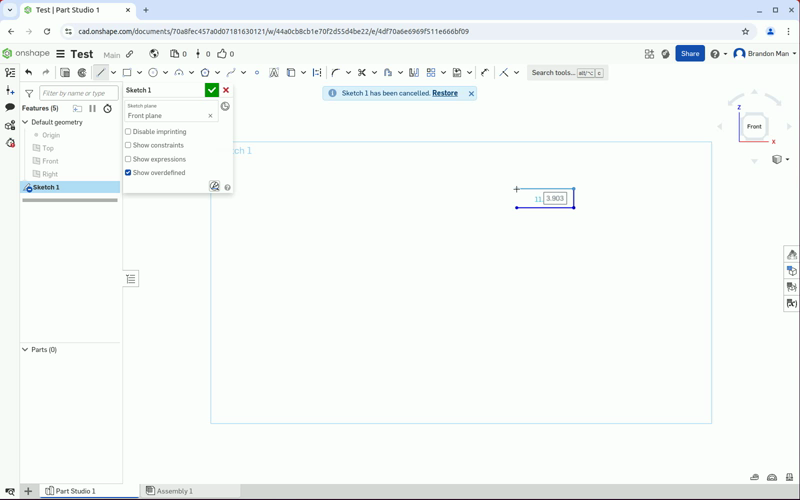
mouse_move(546, 188)
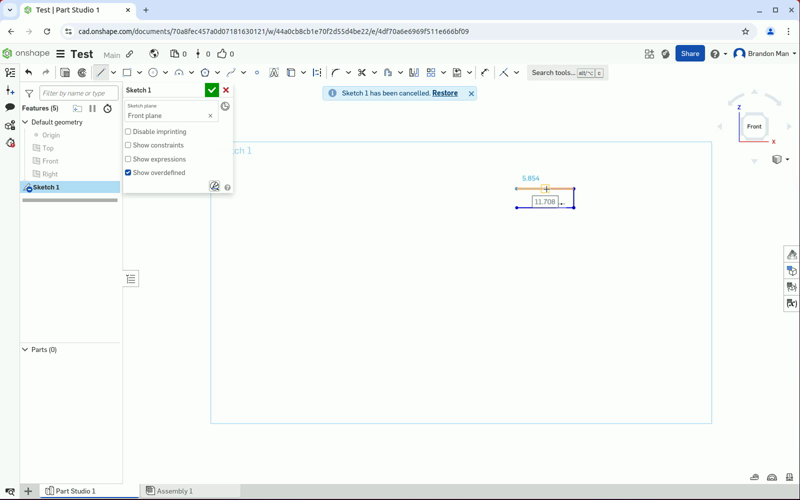
key_down(shift)
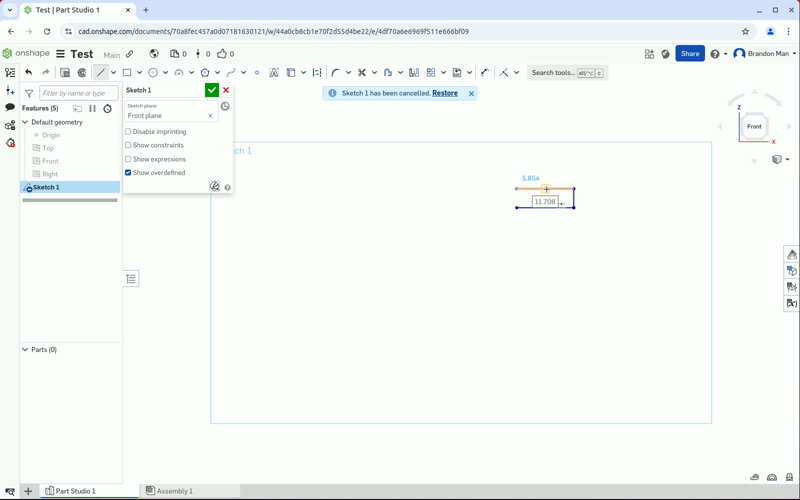
mouse_move(516, 207)
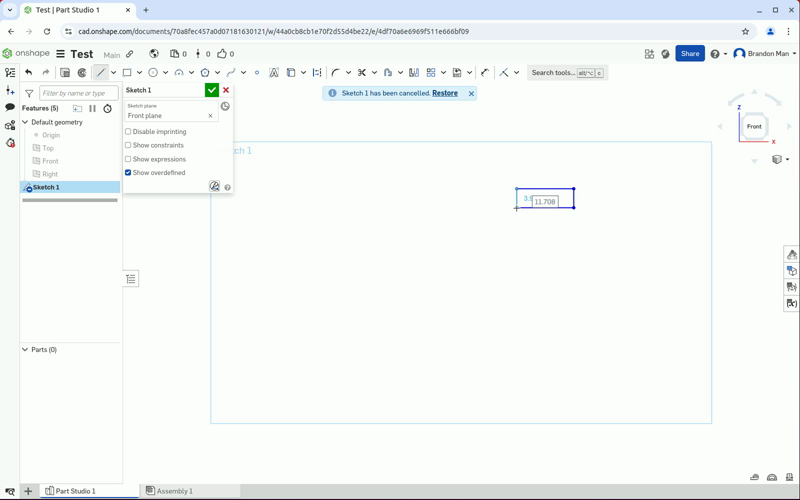
key_up(shift)
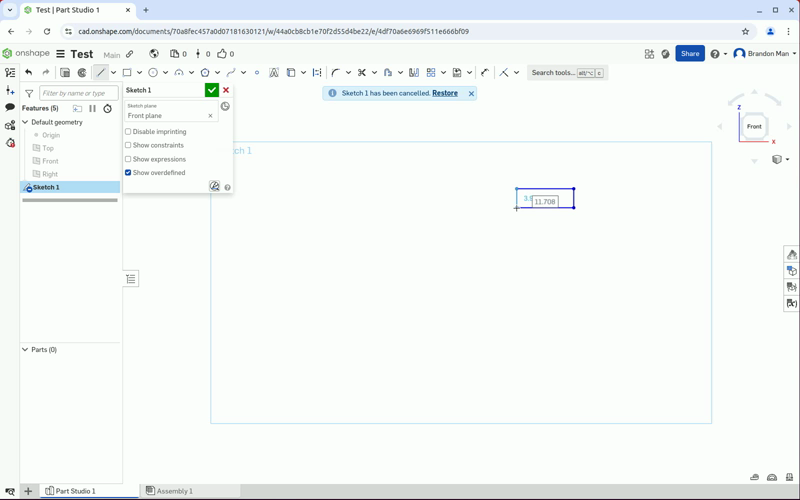
click(516, 207)
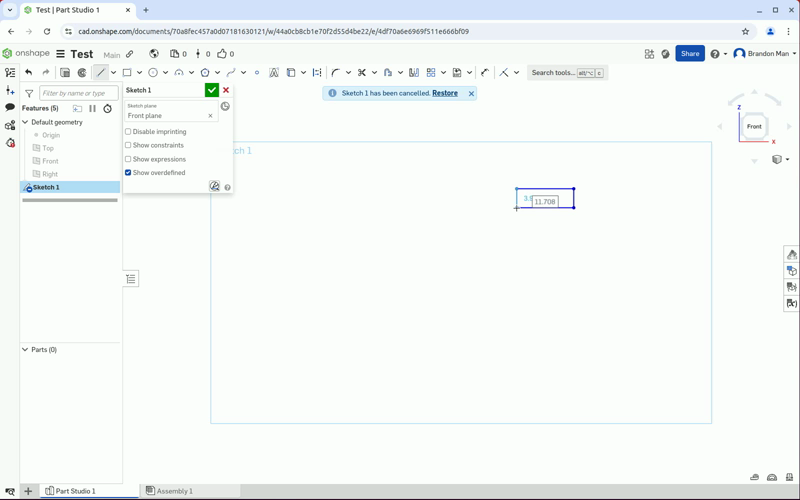
key(esc)
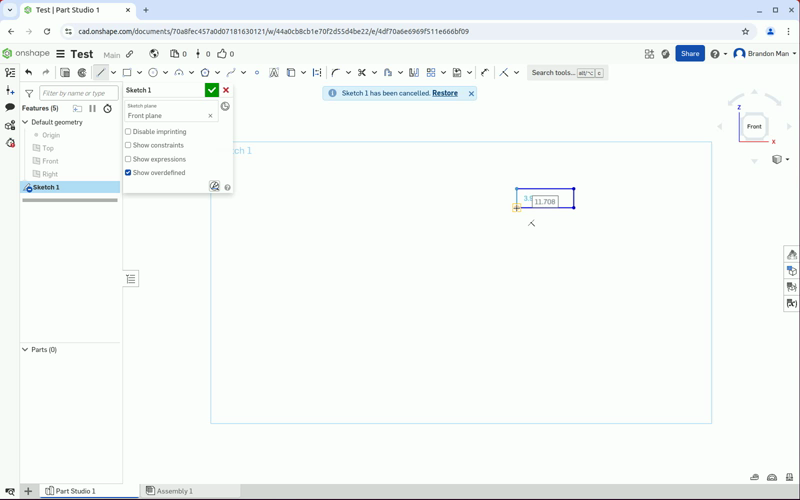
mouse_move(534, 204)
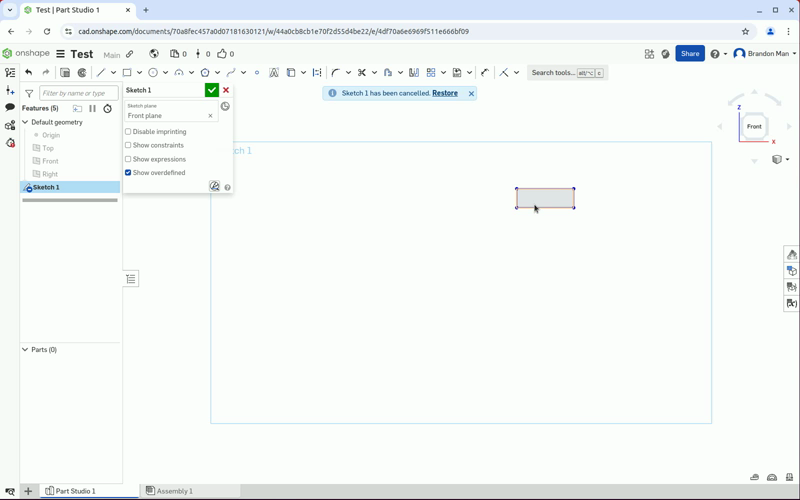
scroll(6)
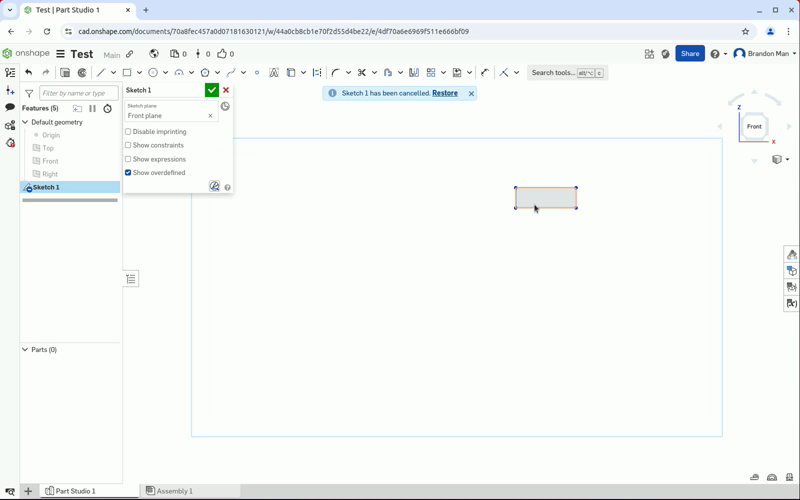
scroll(6)
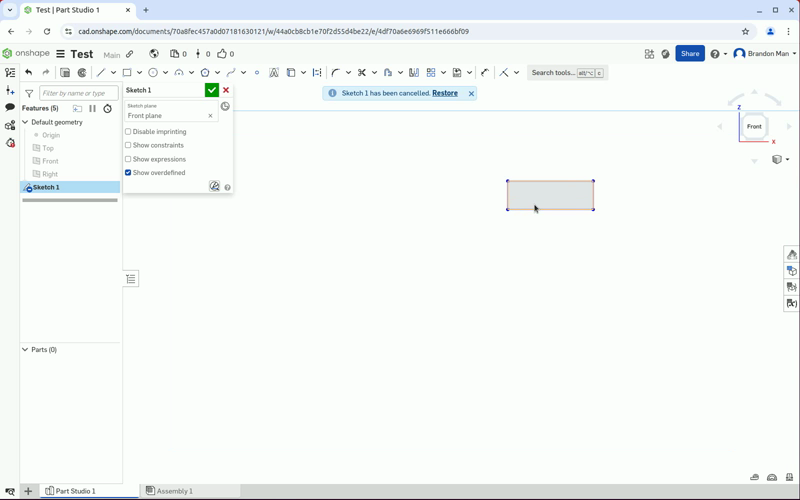
scroll(6)
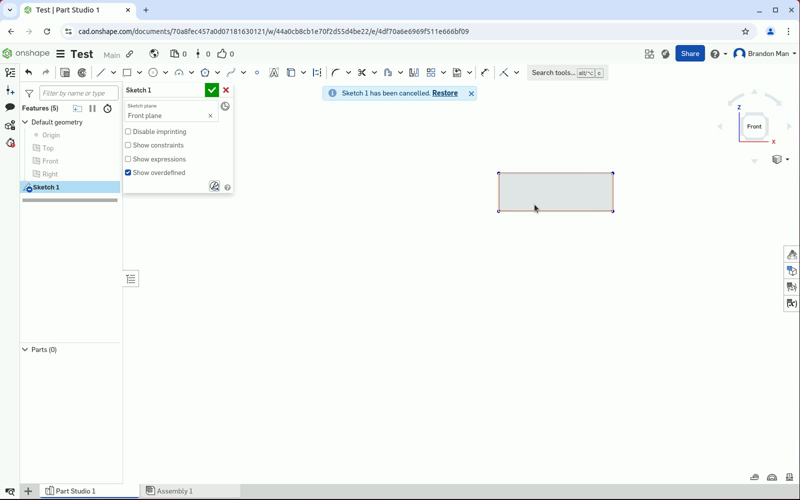
scroll(6)
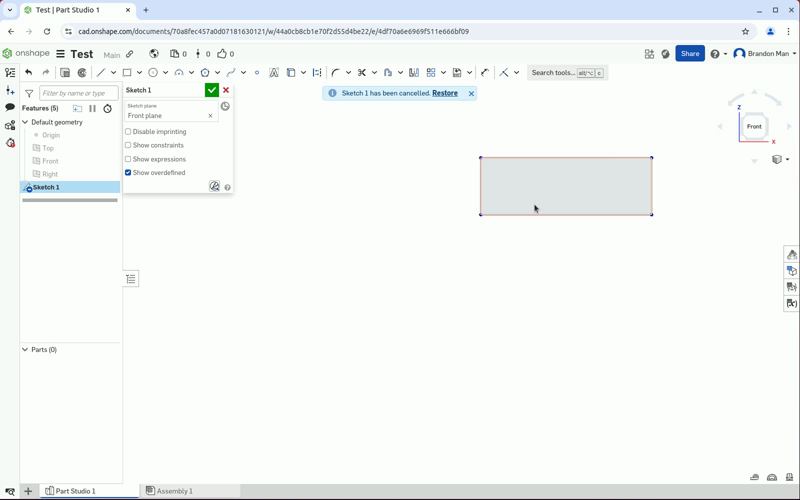
scroll(6)
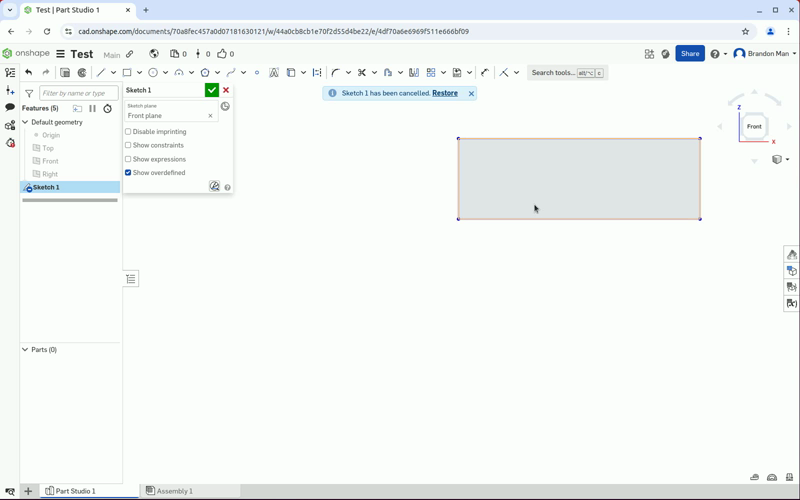
scroll(6)
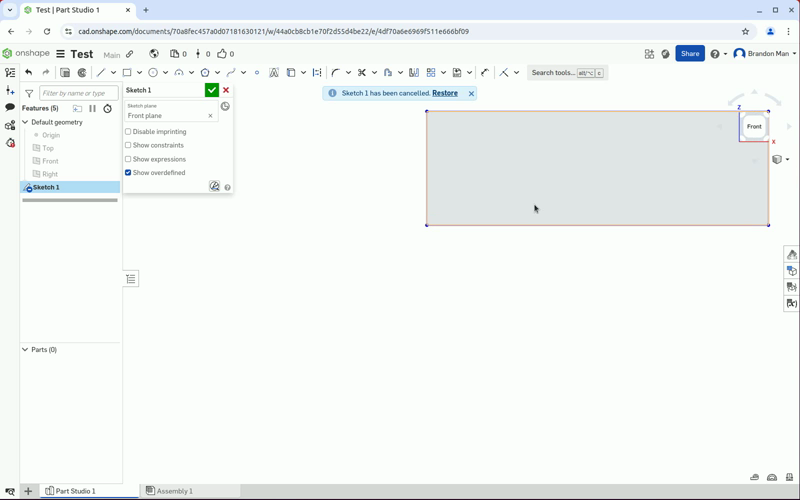
scroll(6)
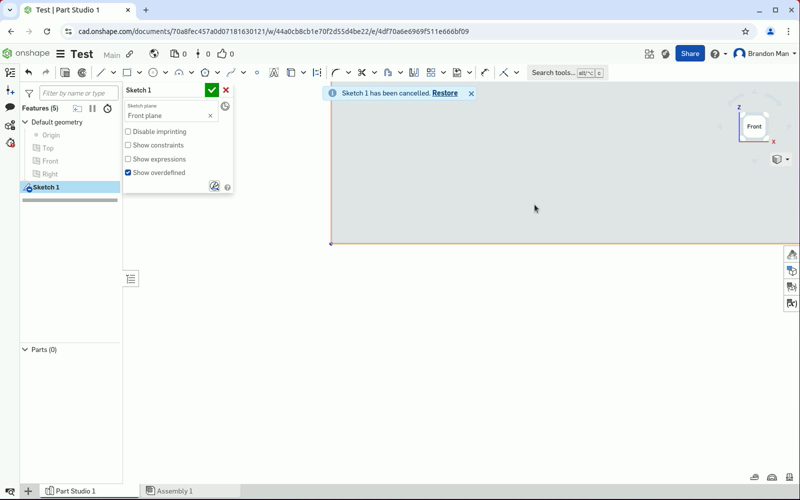
click(534, 204)
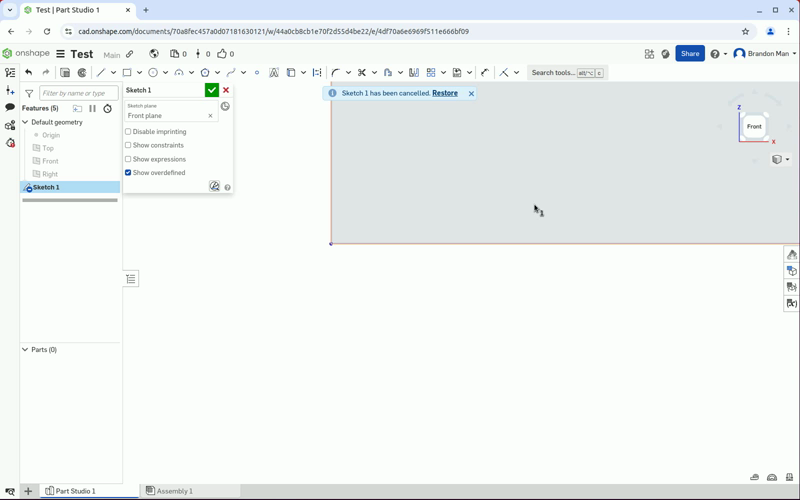
scroll(-6)
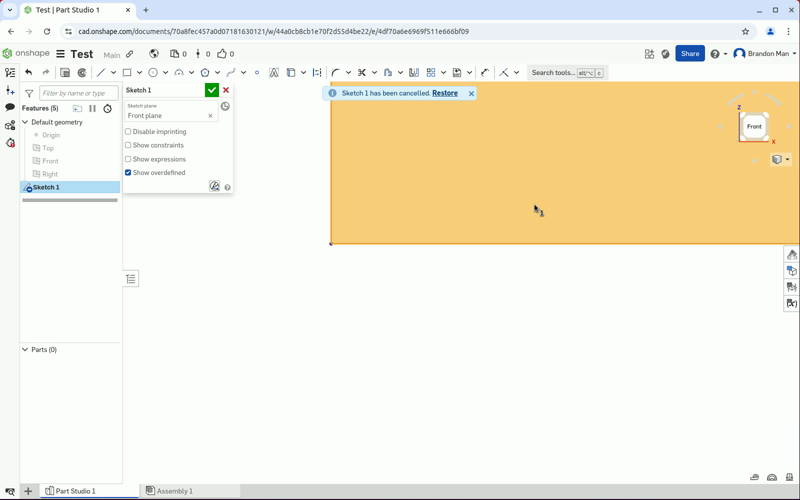
scroll(-6)
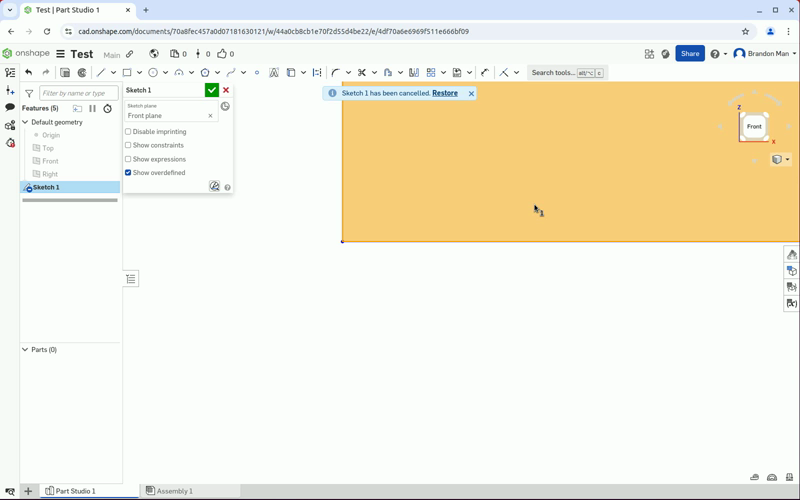
scroll(-6)
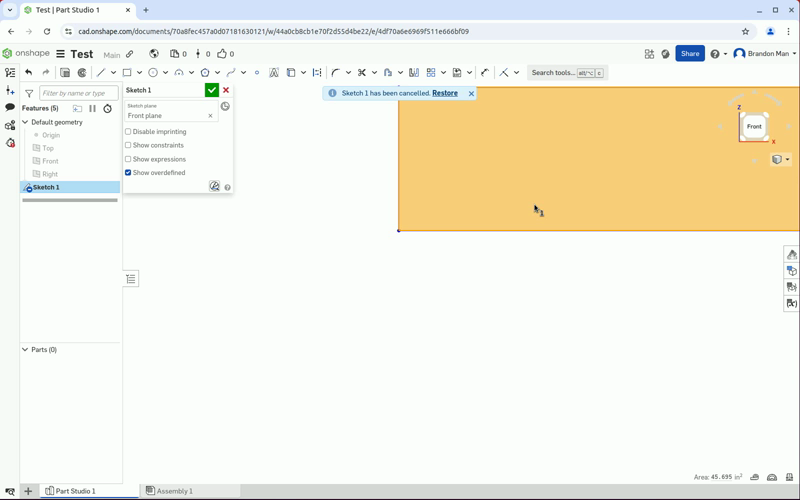
scroll(-6)
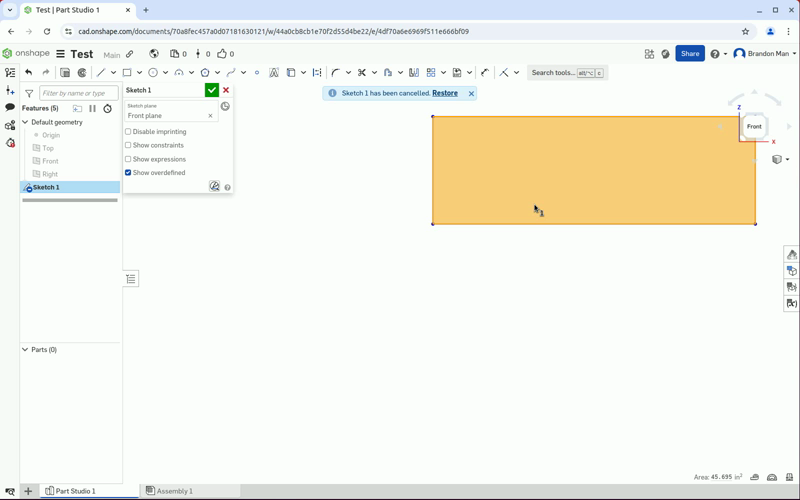
scroll(-6)
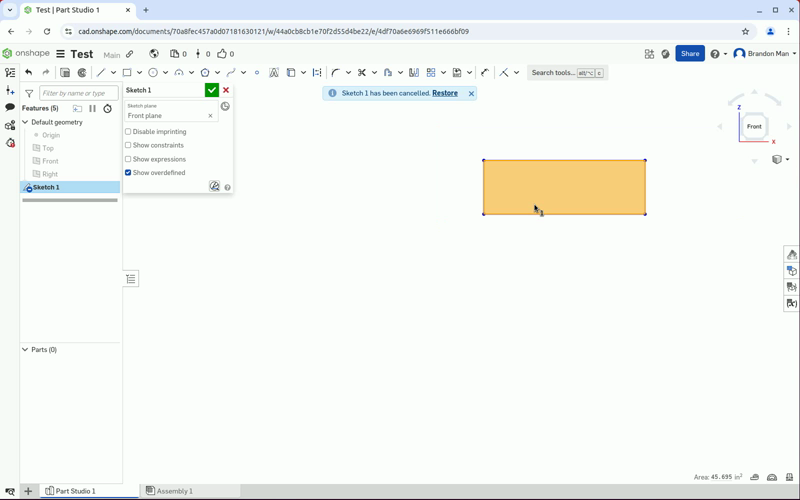
scroll(-6)
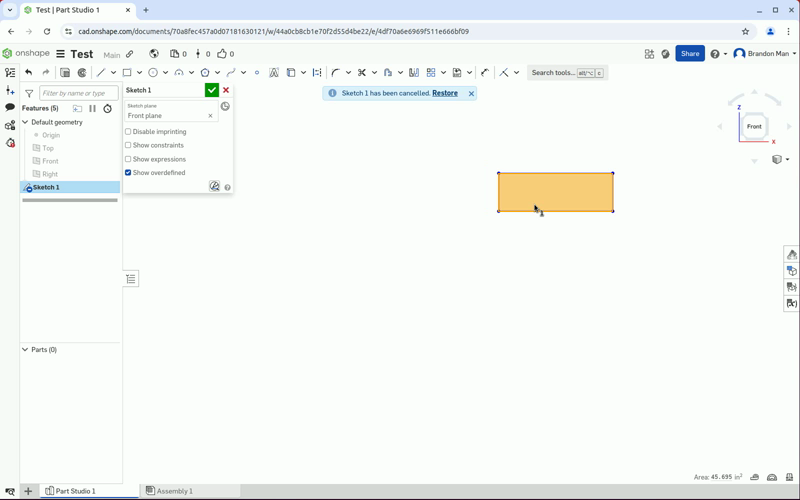
scroll(-6)
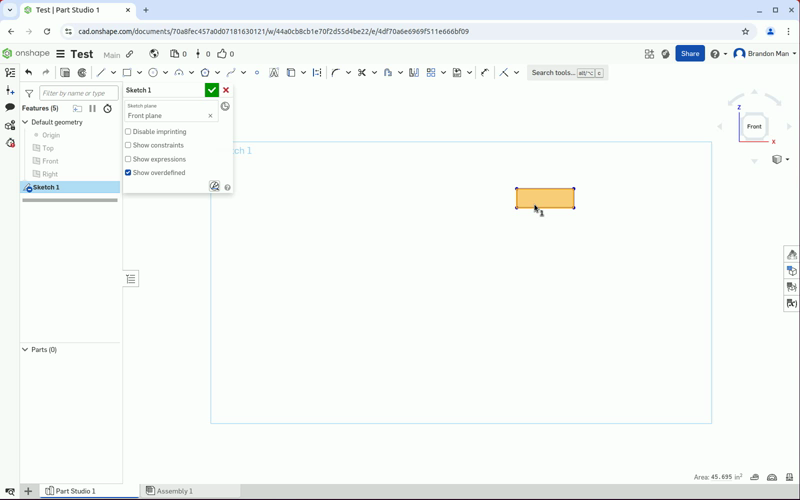
mouse_move(73, 352)
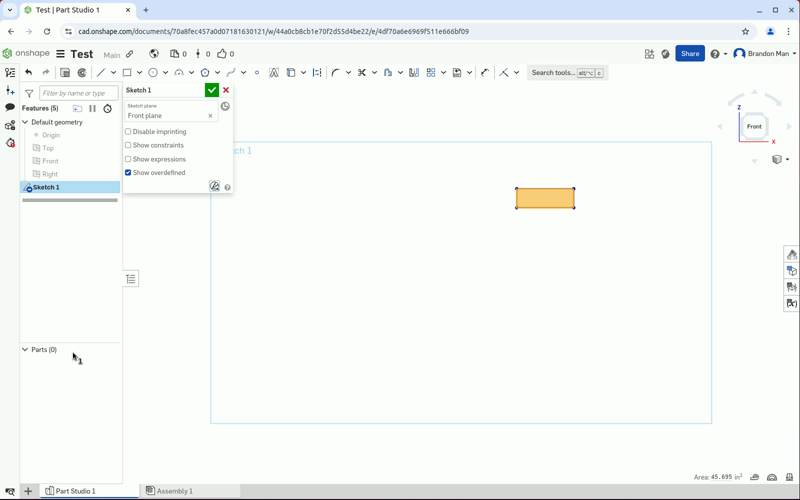
key(shift+y)
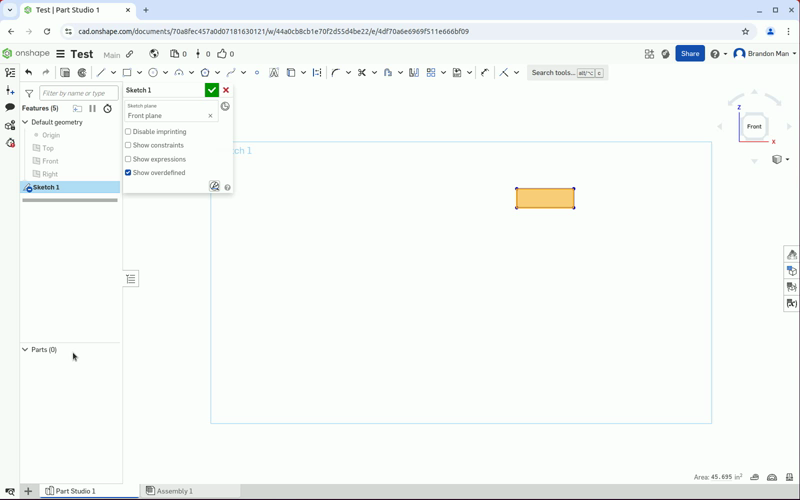
key(shift+e)
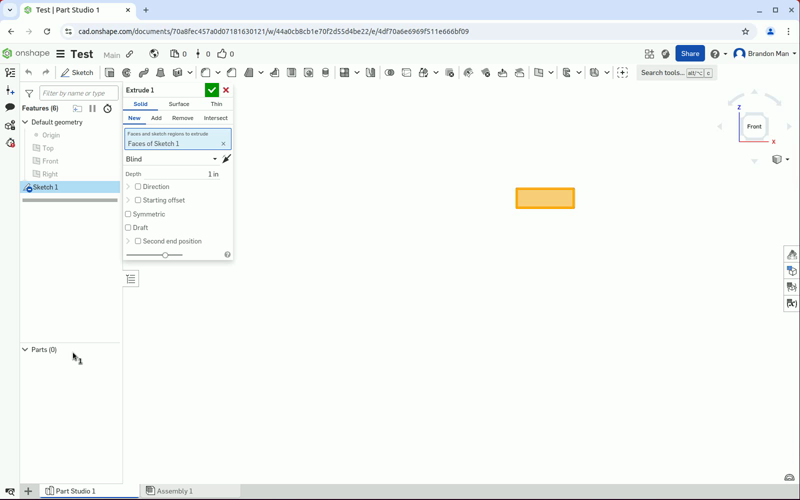
mouse_move(143, 106)
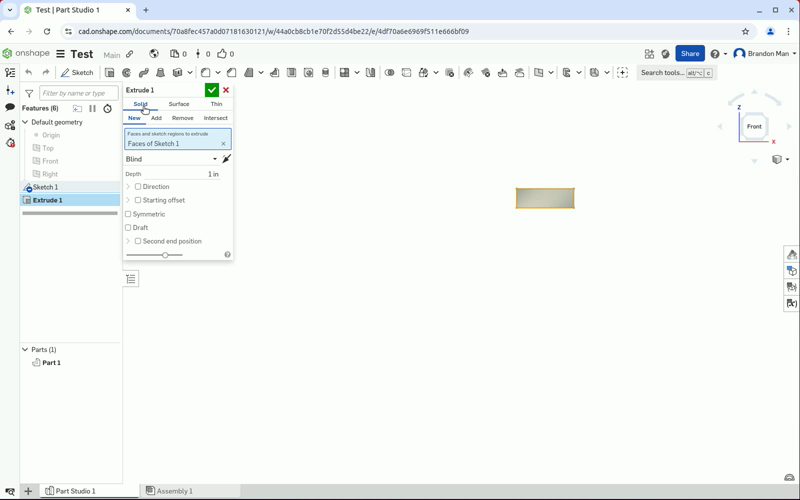
click(143, 106)
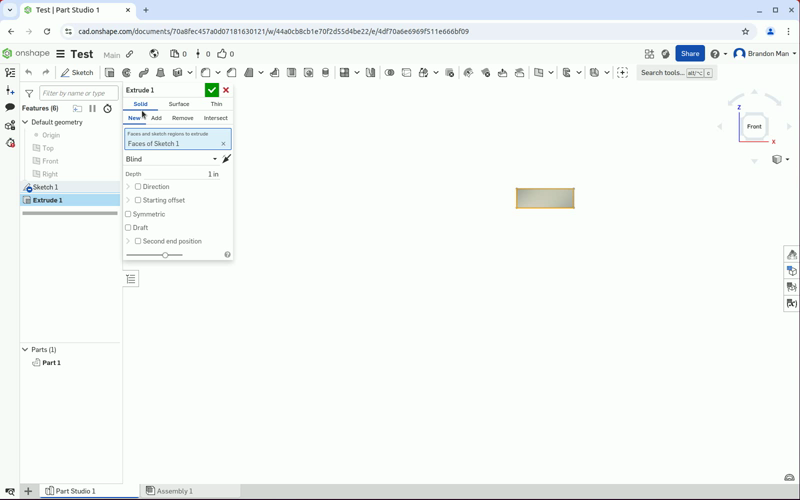
mouse_move(137, 120)
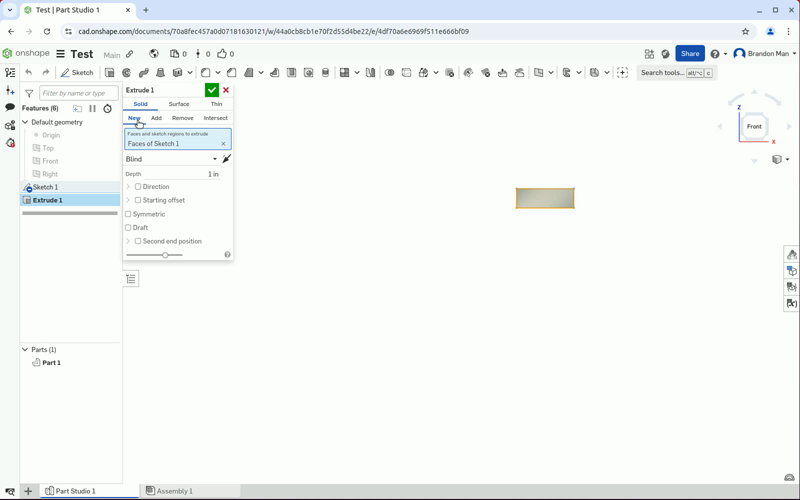
click(137, 120)
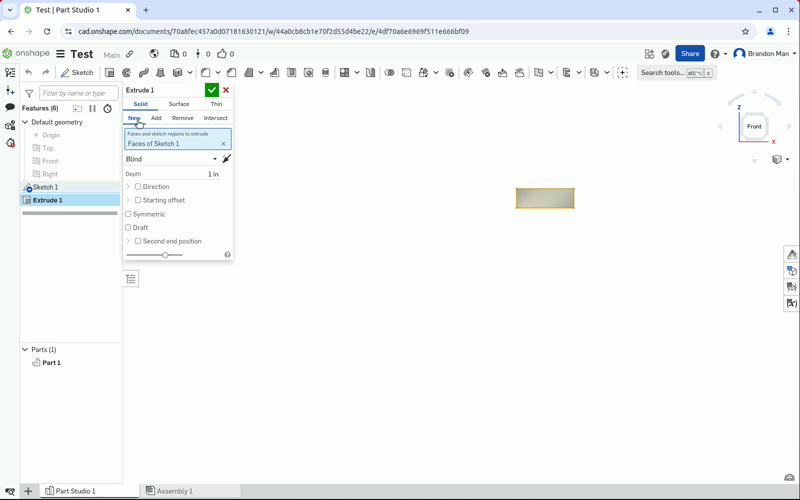
key(tab, 4)
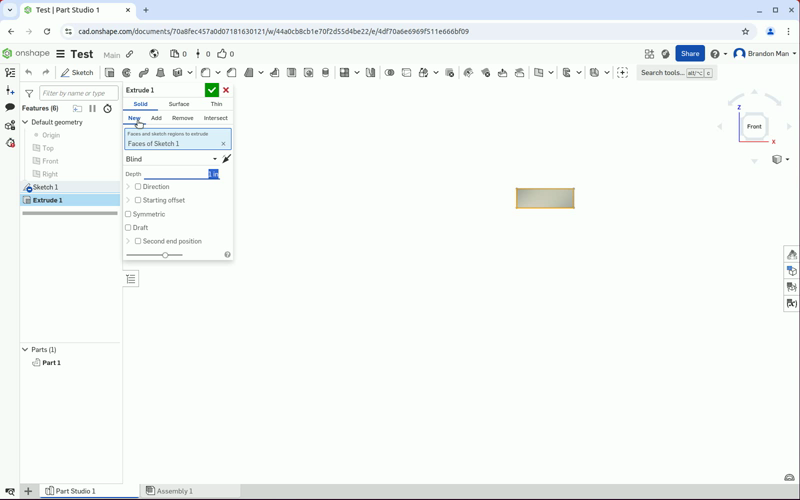
text(-15.405)
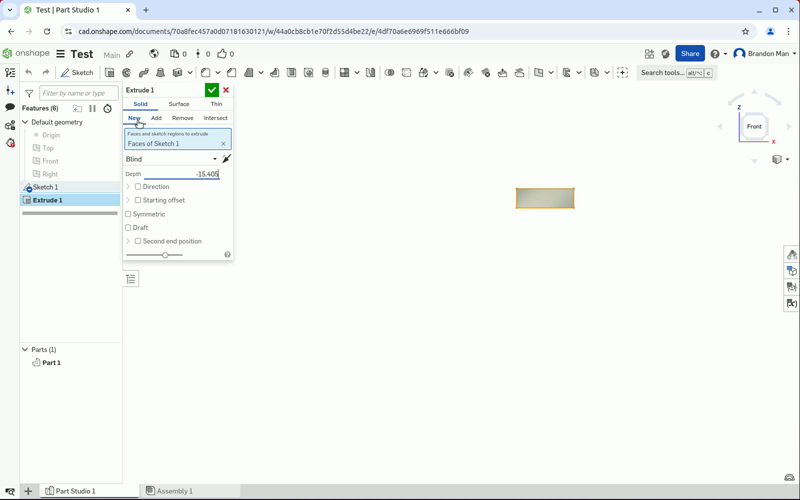
key(enter)
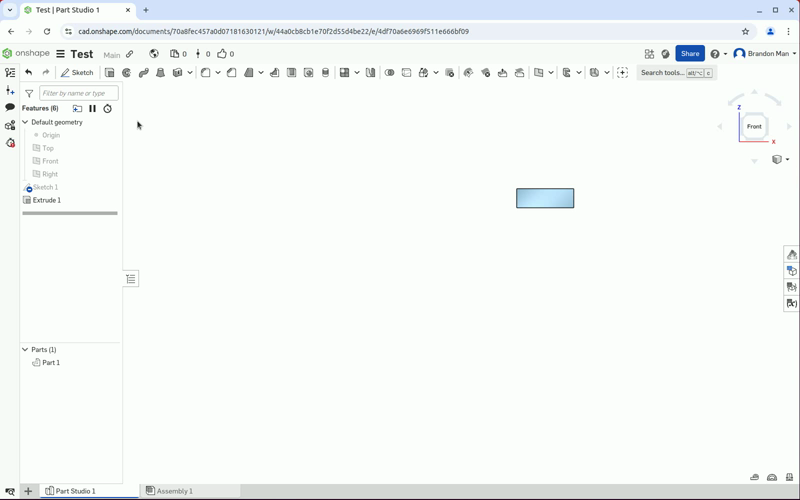
key(shift+h)
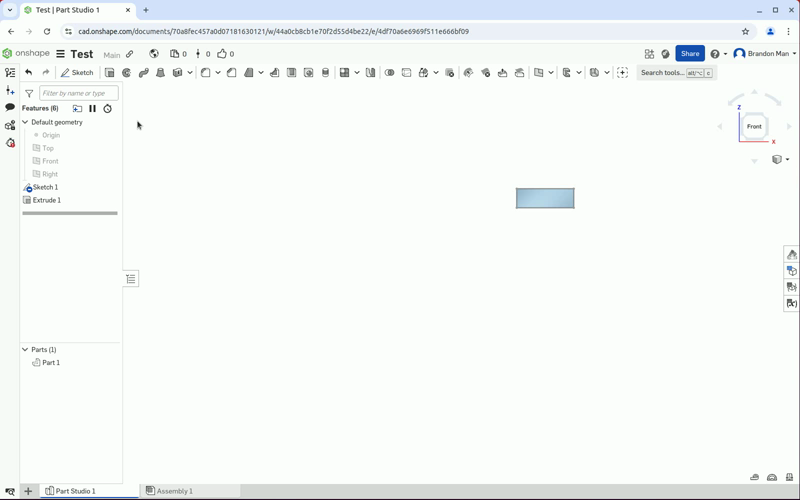
key(shift+h)
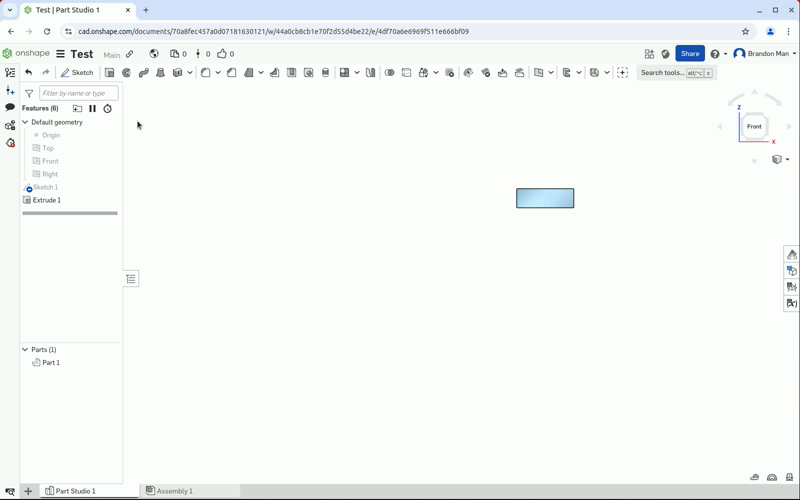
mouse_move(73, 189)
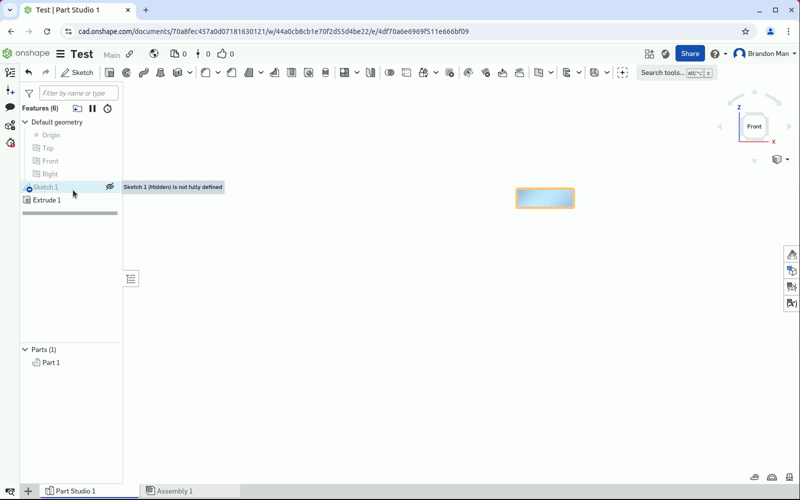
click(73, 189)
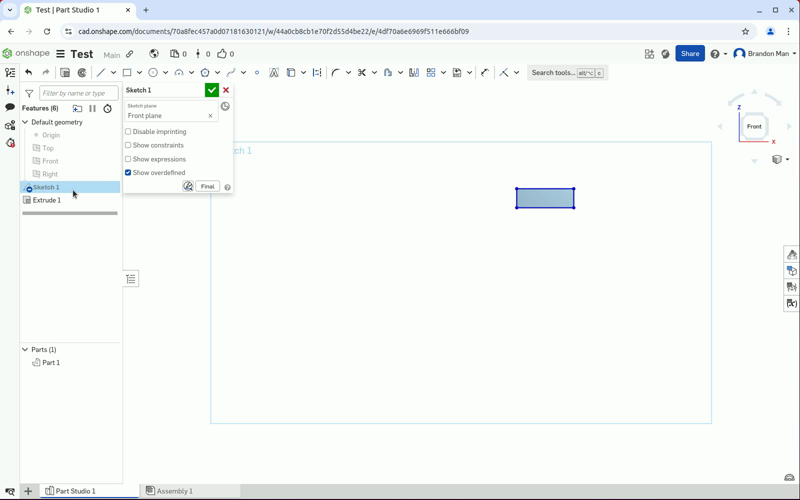
mouse_move(229, 92)
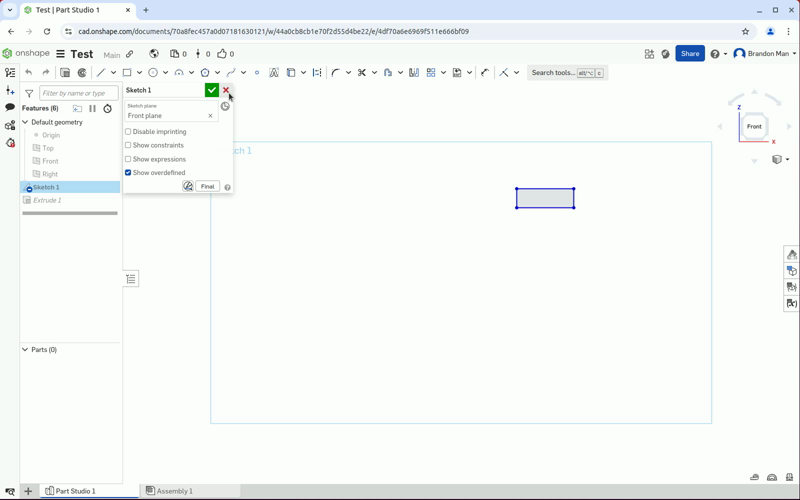
click(229, 92)
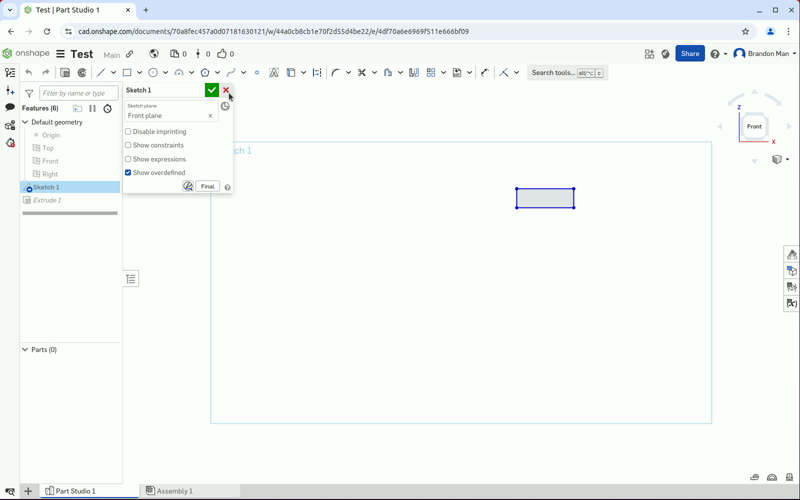
key(shift+s)
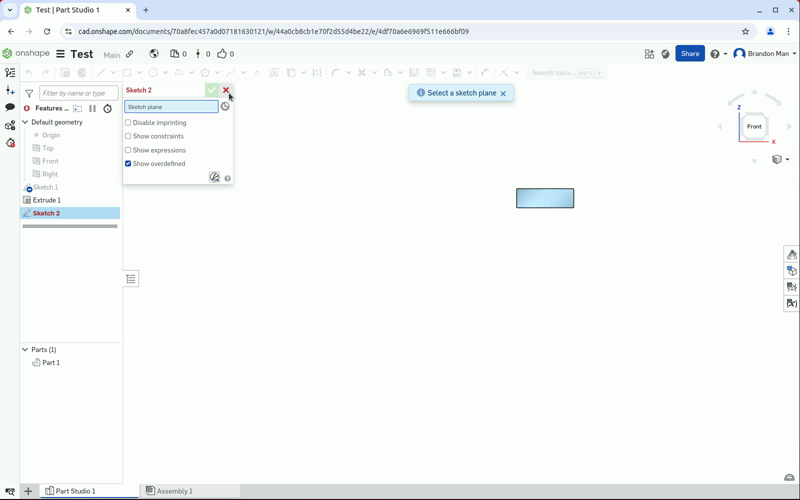
mouse_move(73, 163)
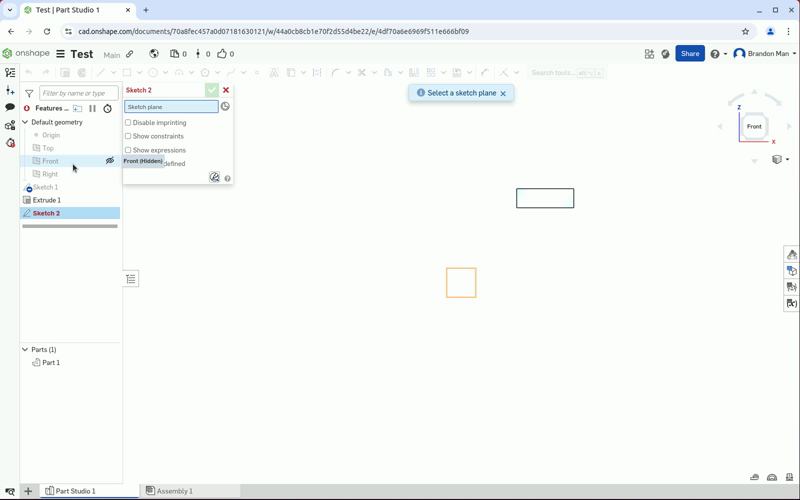
click(73, 163)
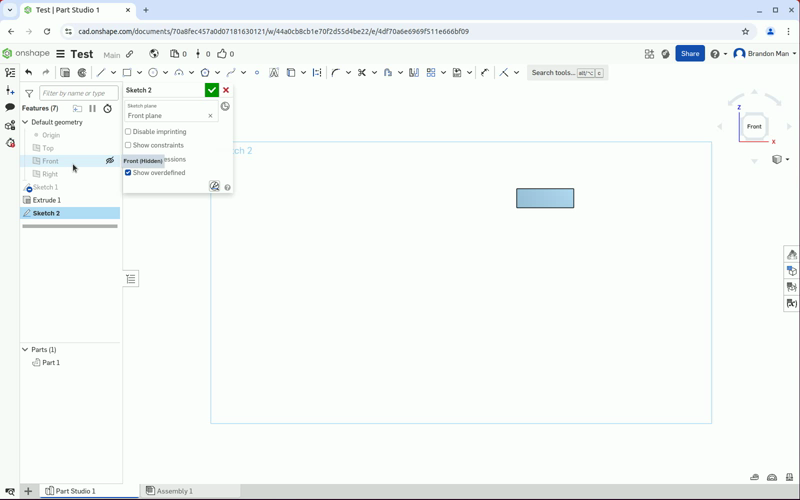
mouse_move(73, 352)
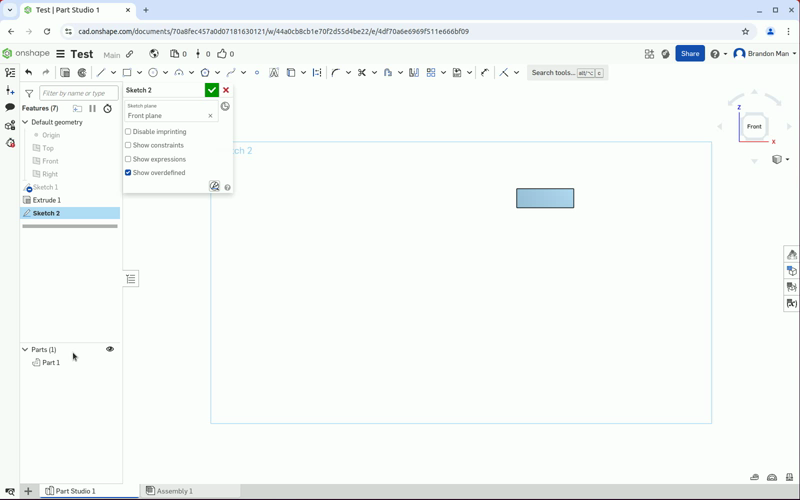
key(y)
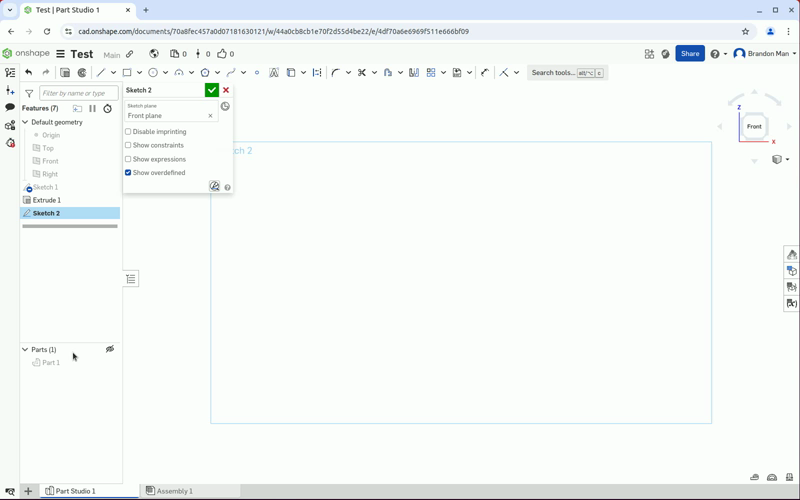
key(l)
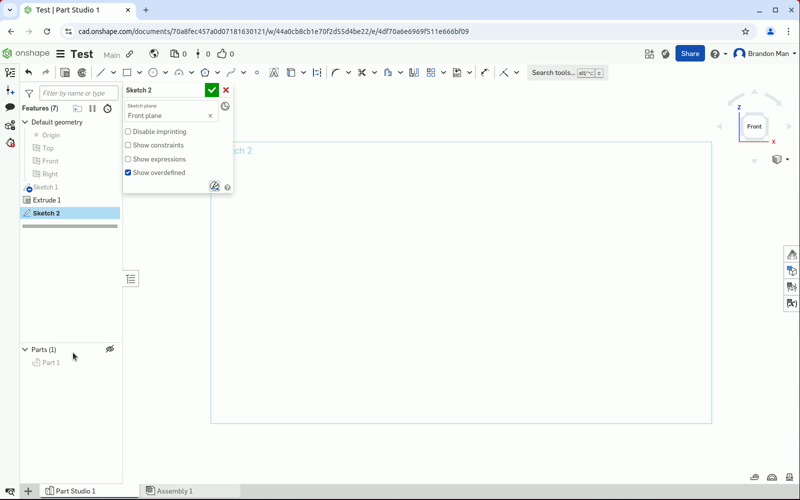
key_down(shift)
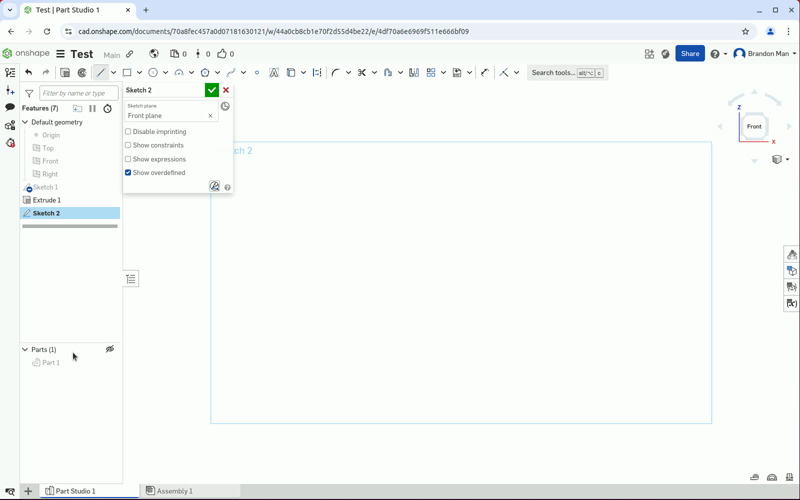
mouse_move(516, 264)
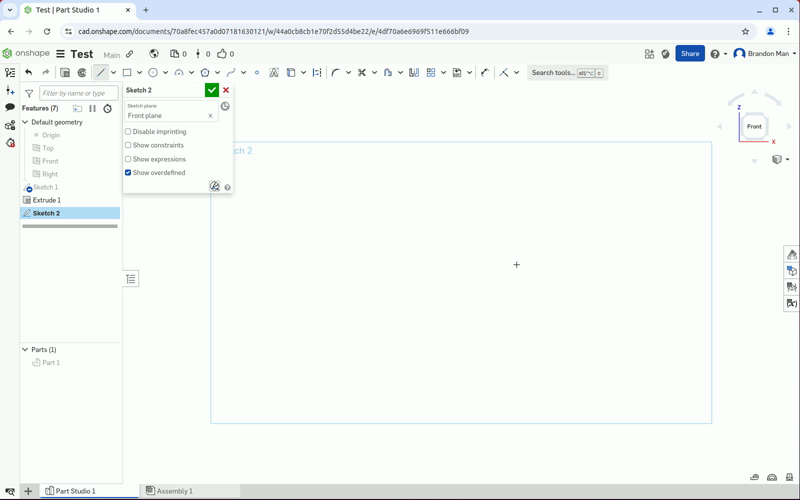
click(516, 264)
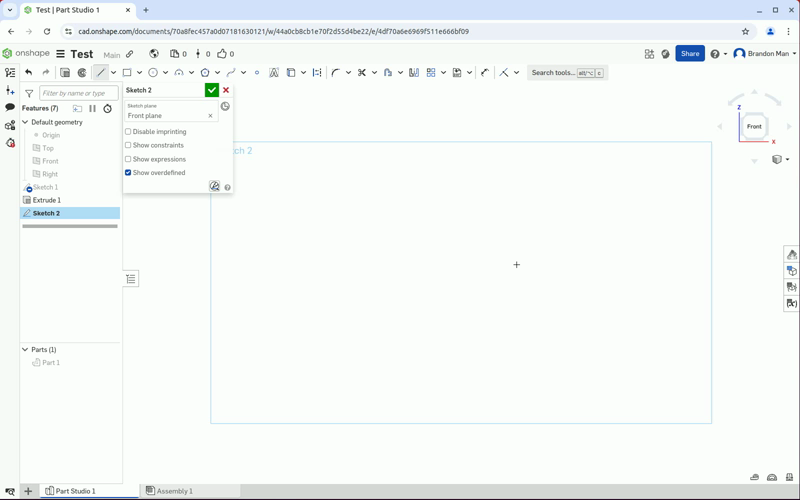
key_up(shift)
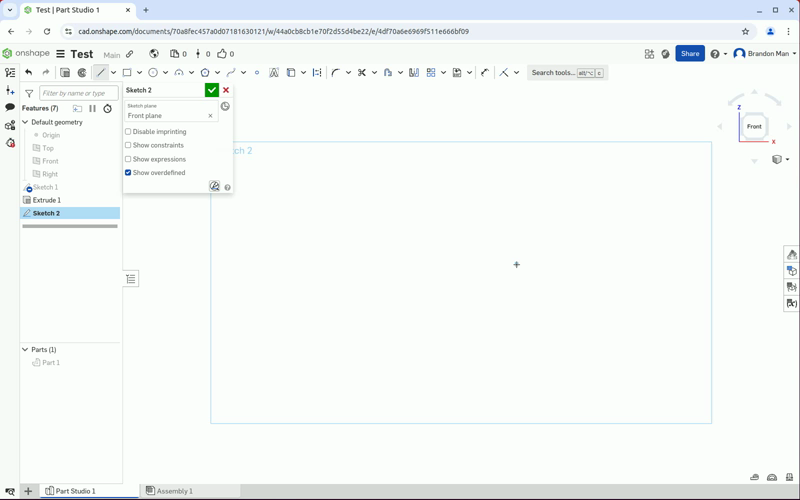
key_down(shift)
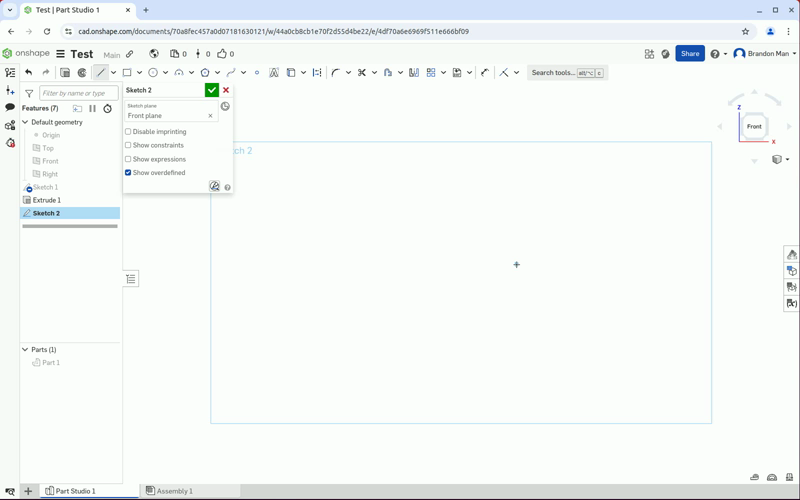
mouse_move(546, 264)
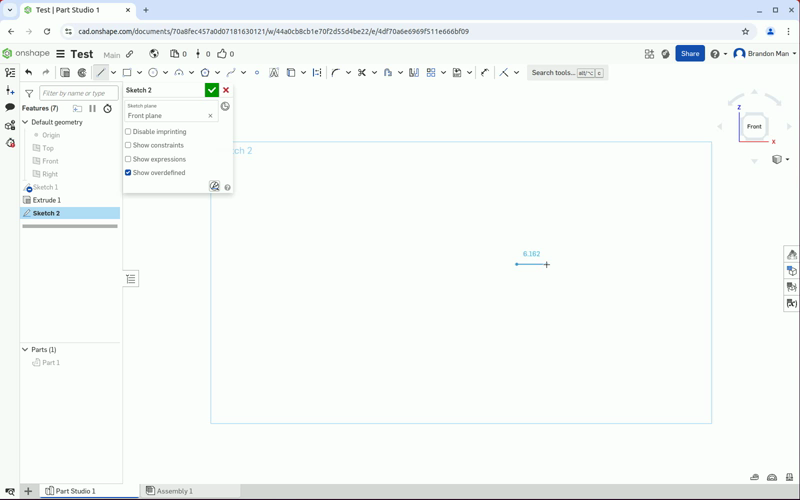
mouse_move(573, 264)
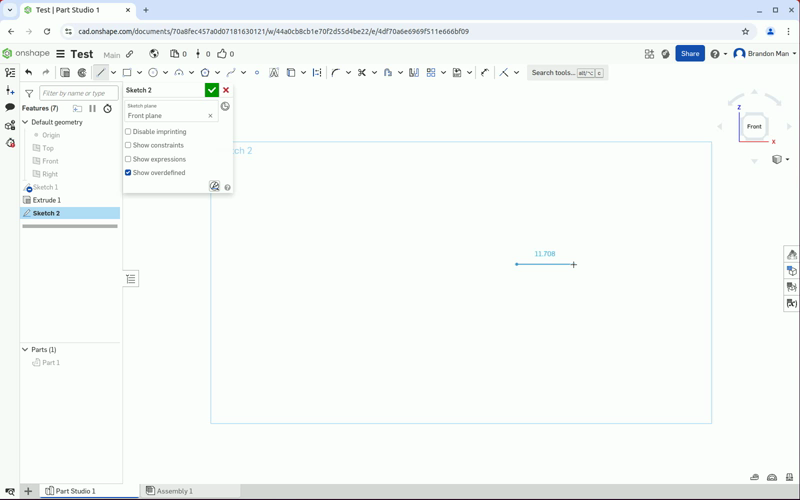
click(573, 264)
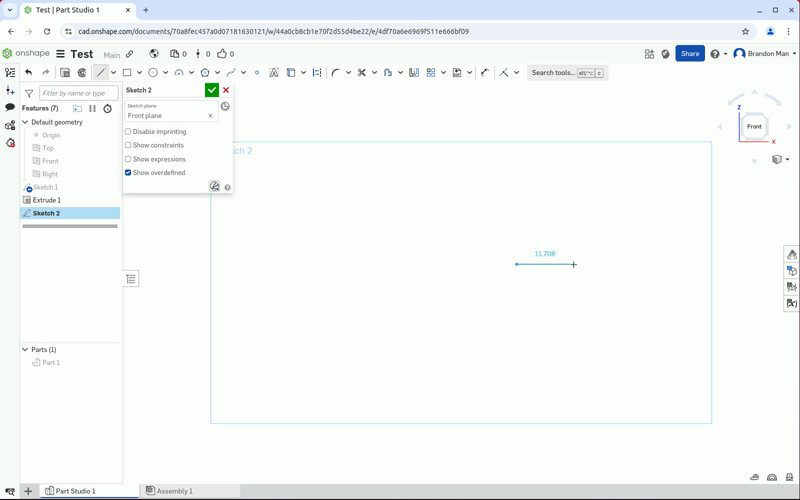
key_up(shift)
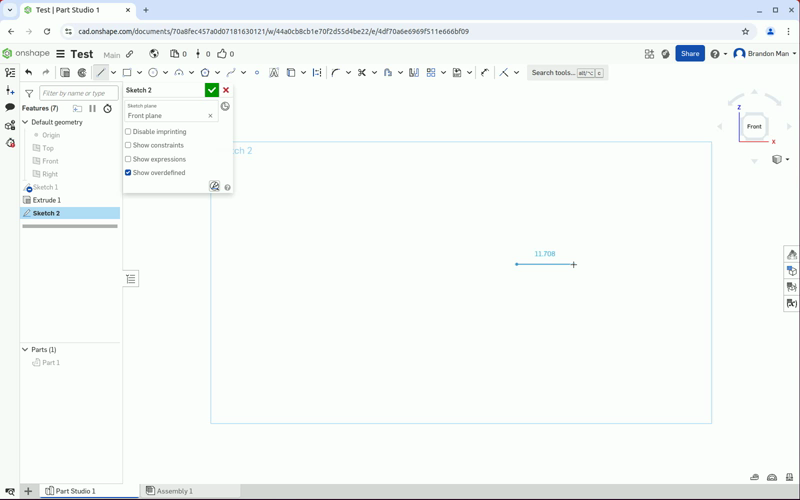
key_down(shift)
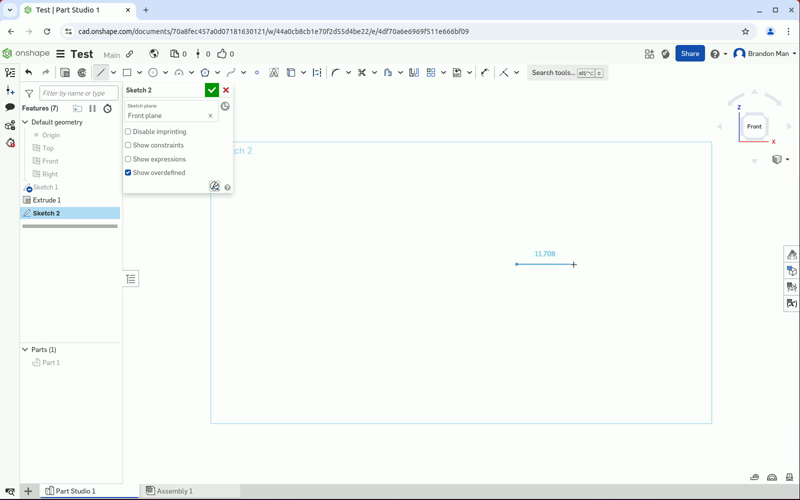
mouse_move(589, 264)
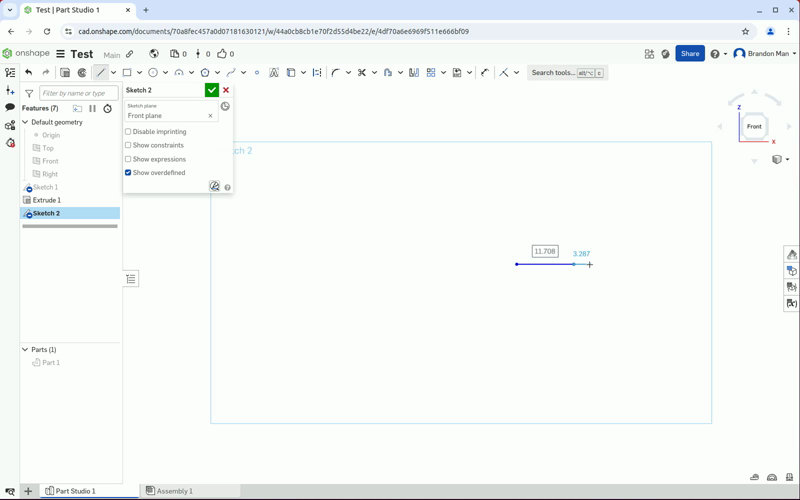
mouse_move(573, 207)
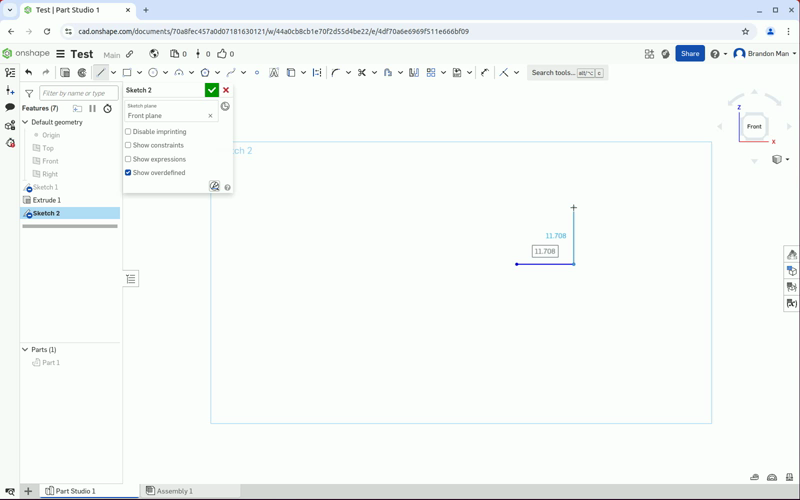
click(573, 207)
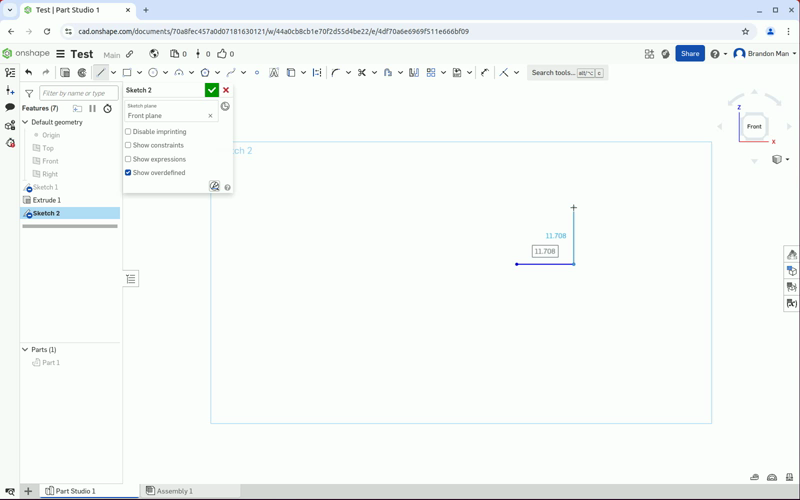
key_up(shift)
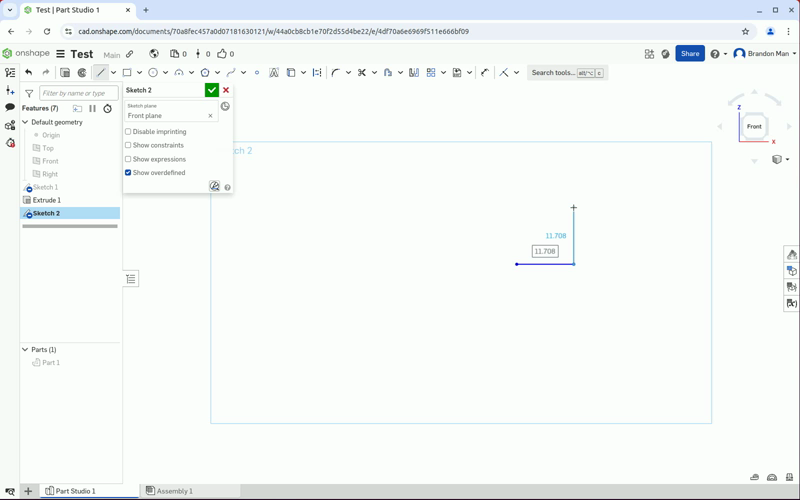
key_down(shift)
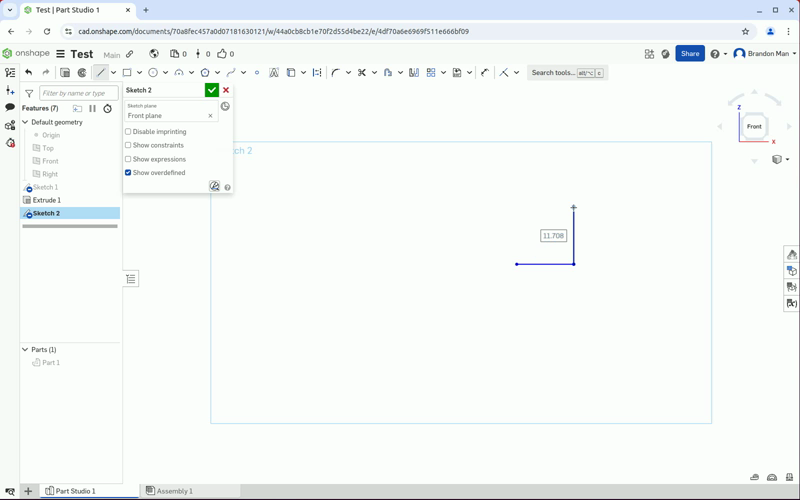
mouse_move(589, 207)
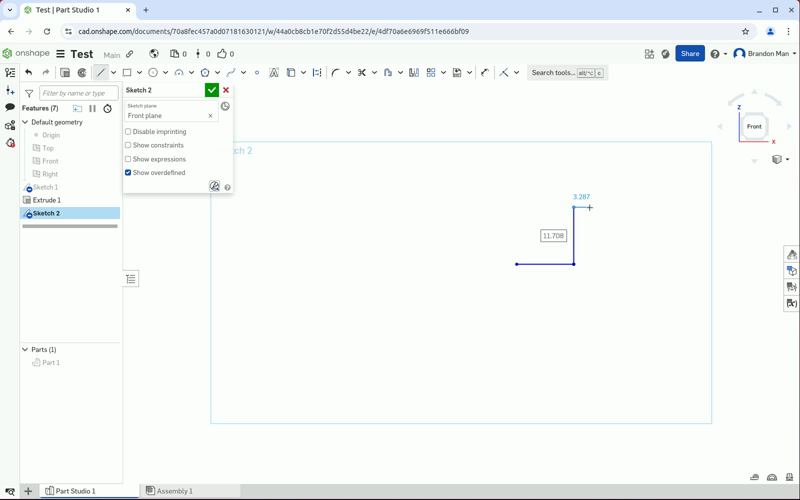
mouse_move(516, 207)
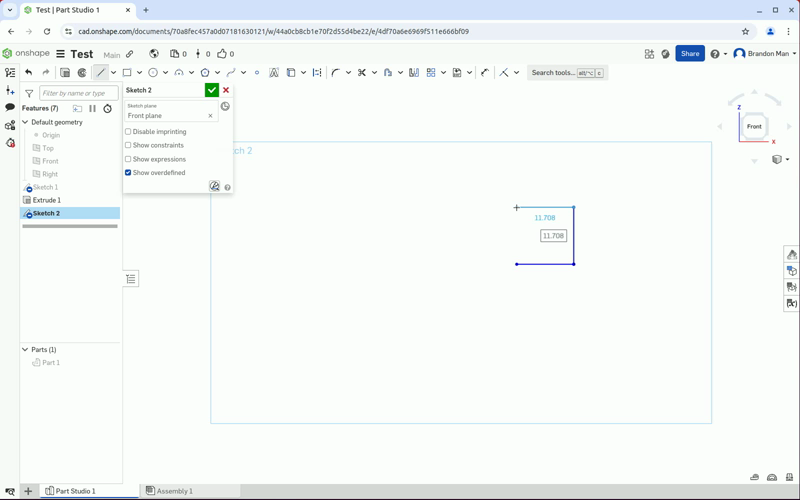
click(516, 207)
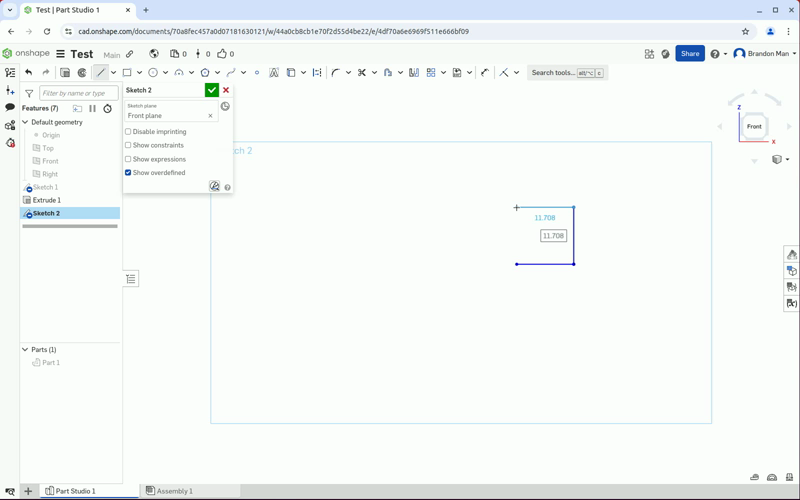
key_up(shift)
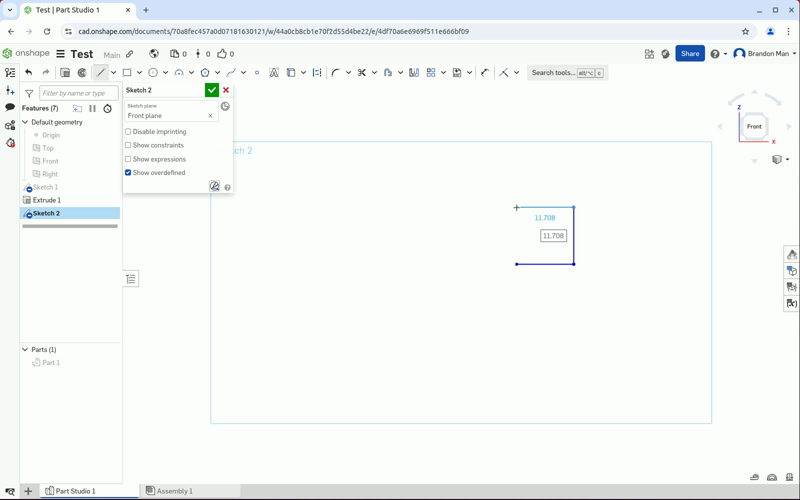
key_down(shift)
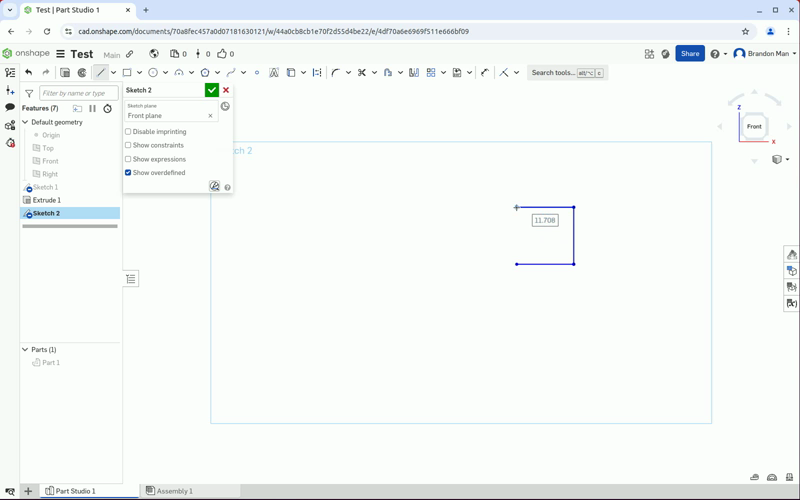
mouse_move(546, 207)
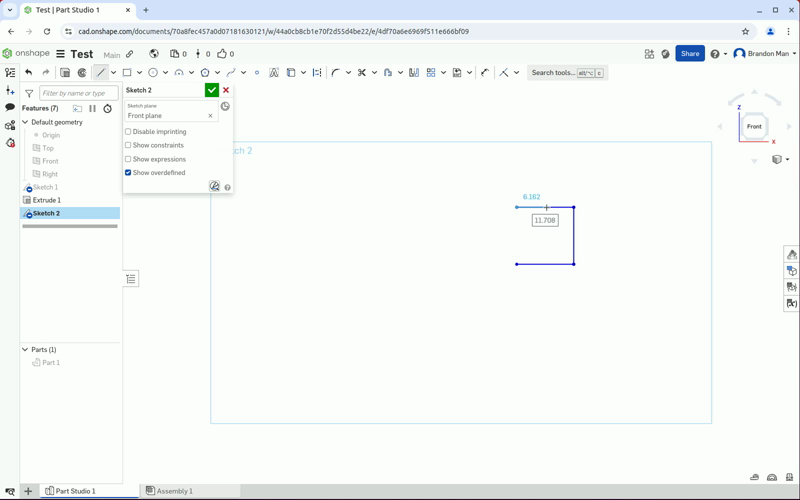
mouse_move(516, 245)
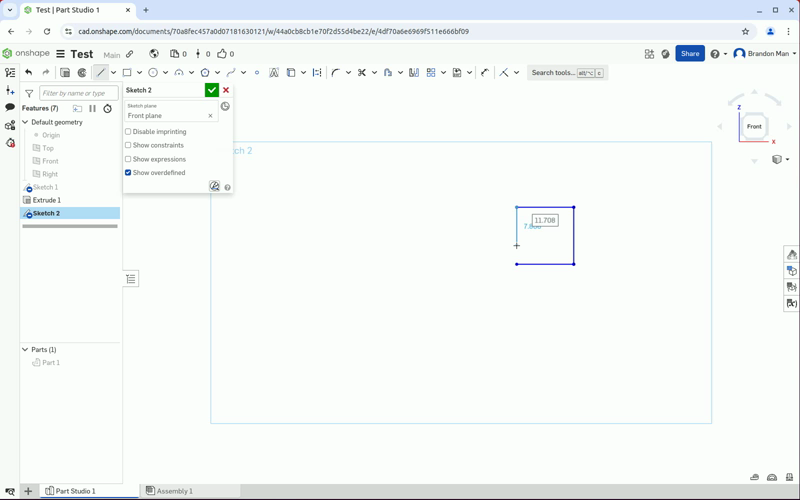
click(516, 245)
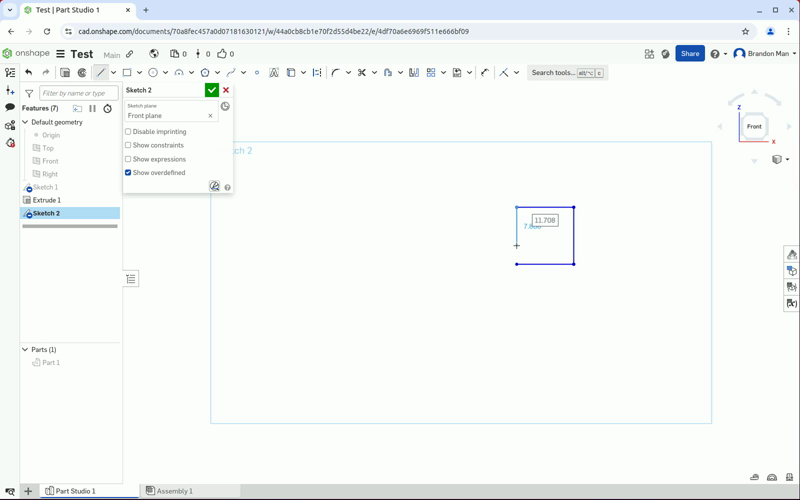
key_up(shift)
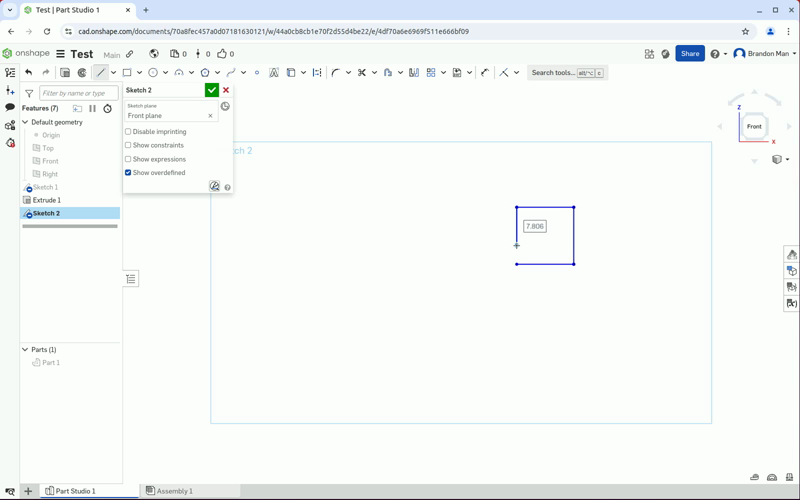
mouse_move(546, 245)
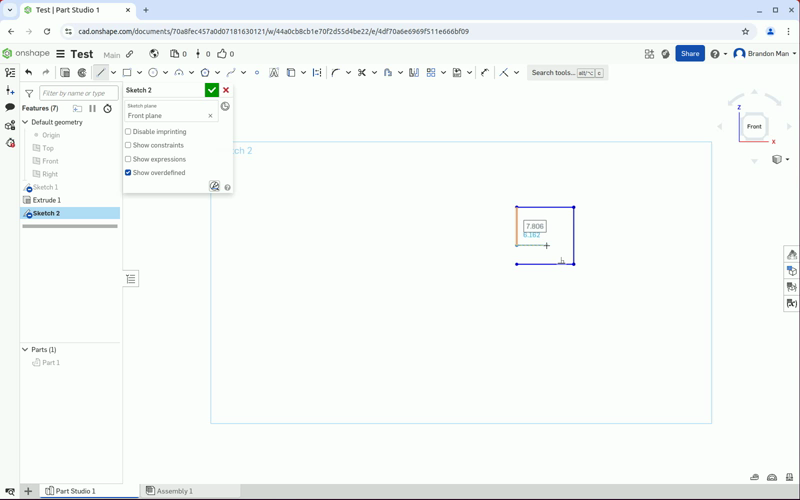
key_down(shift)
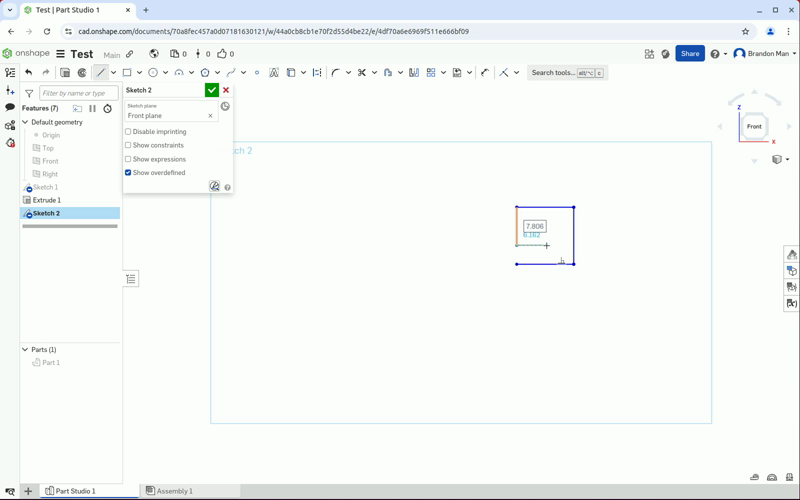
mouse_move(516, 264)
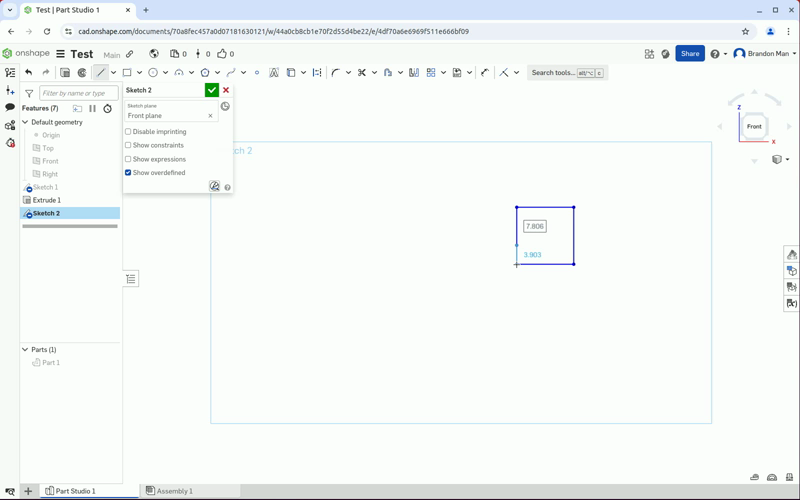
key_up(shift)
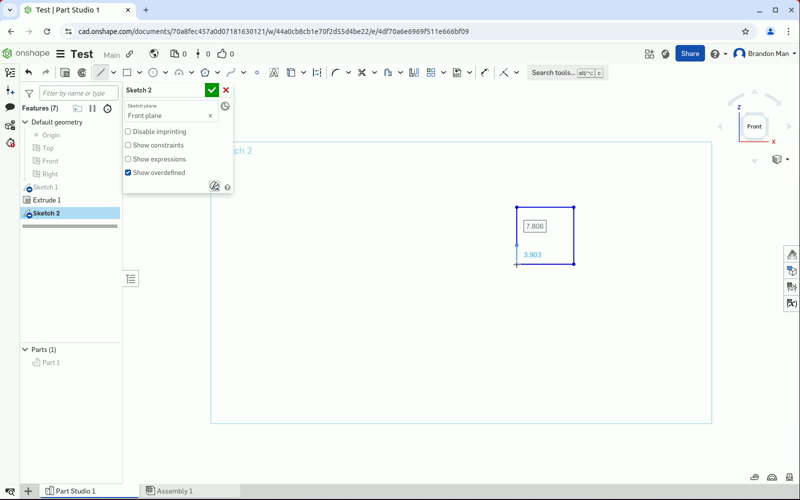
click(516, 264)
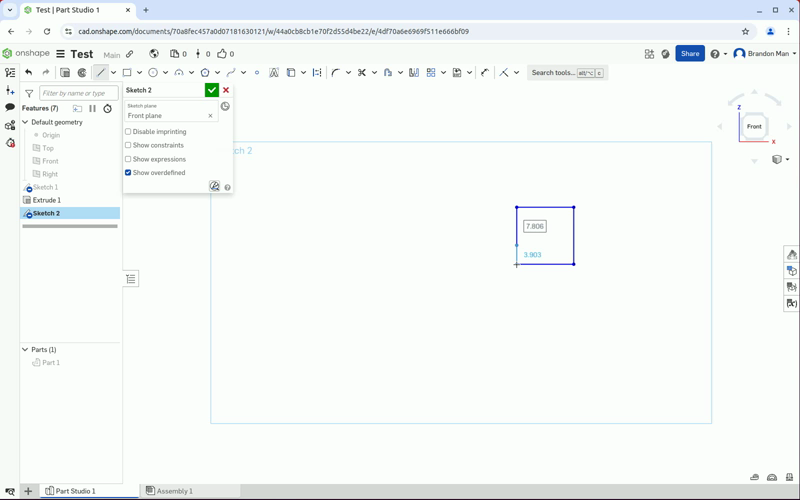
key(esc)
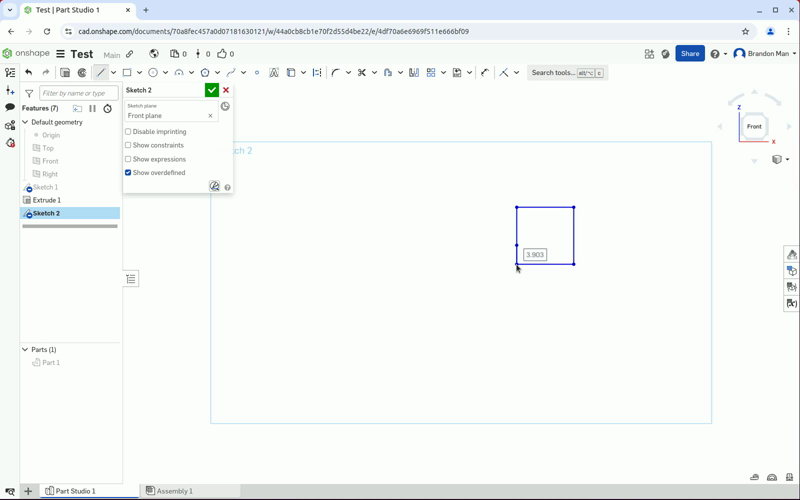
mouse_move(528, 255)
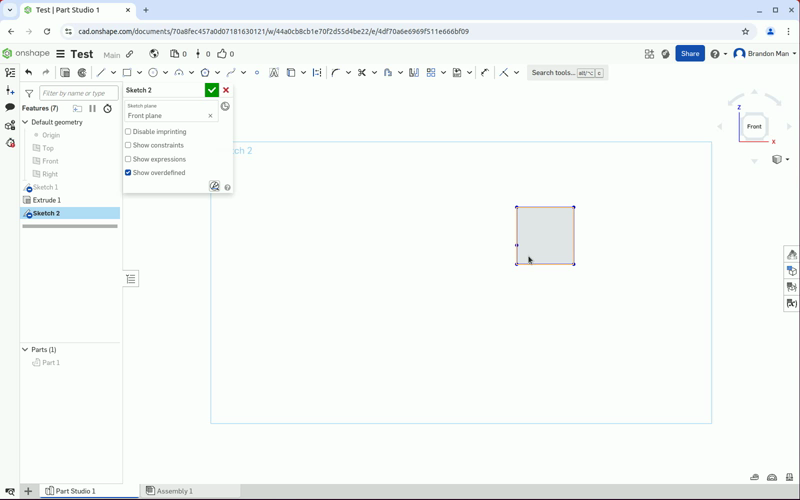
click(528, 255)
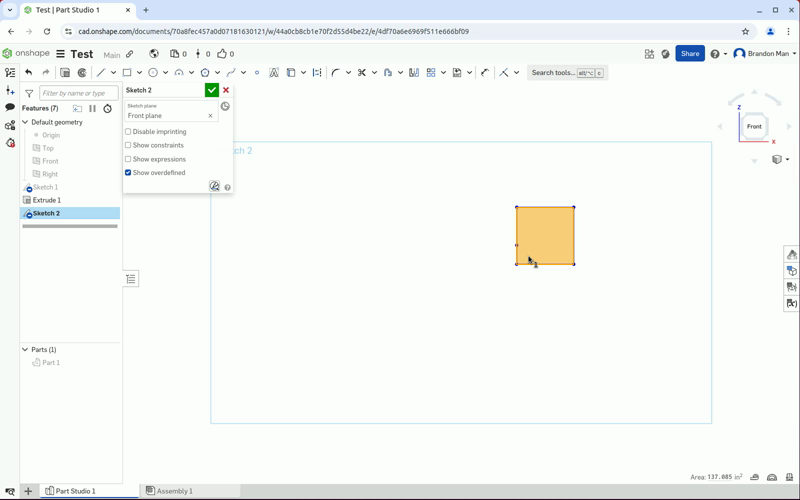
mouse_move(73, 352)
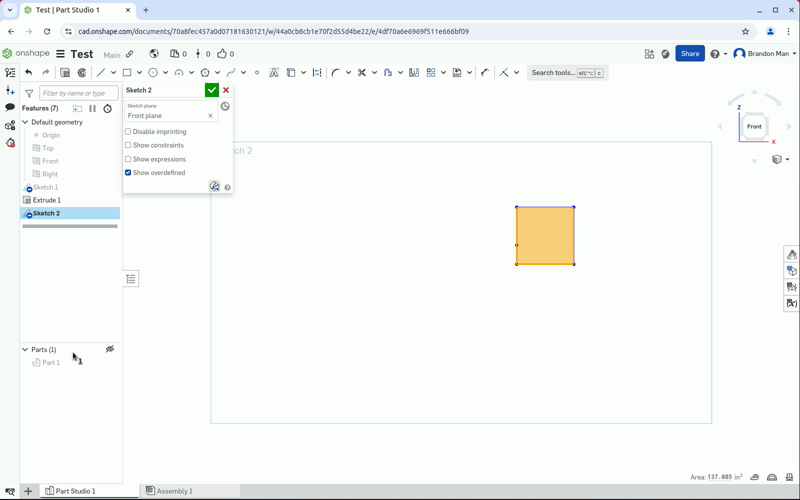
key(shift+y)
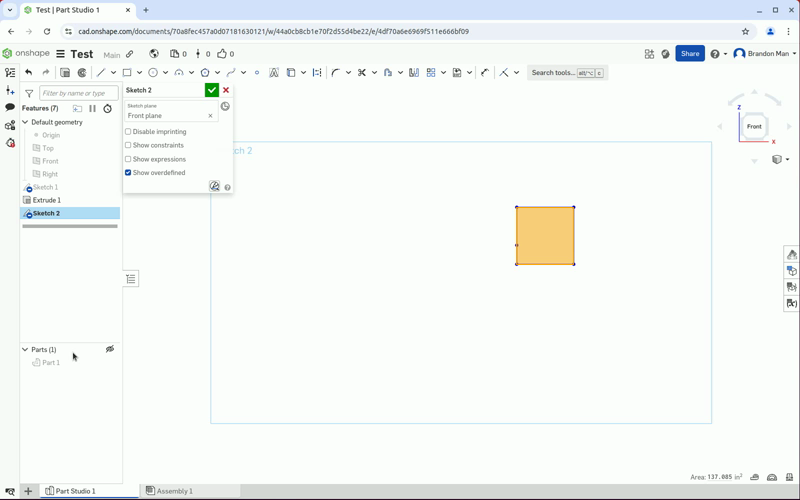
key(shift+e)
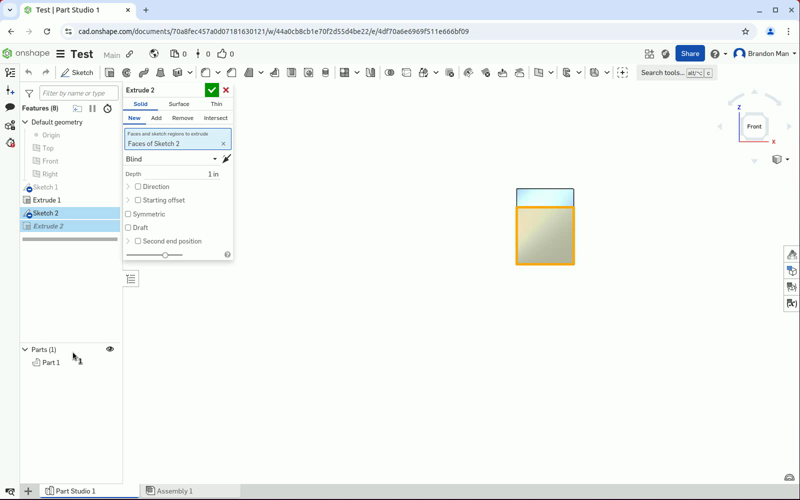
mouse_move(143, 106)
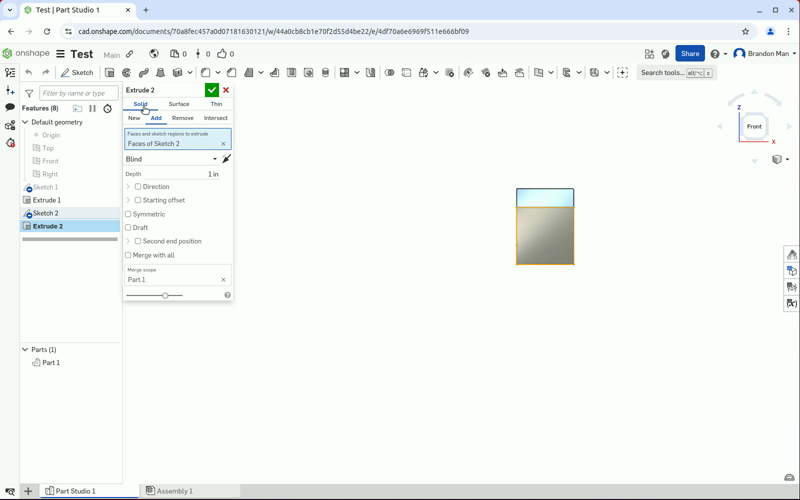
click(143, 106)
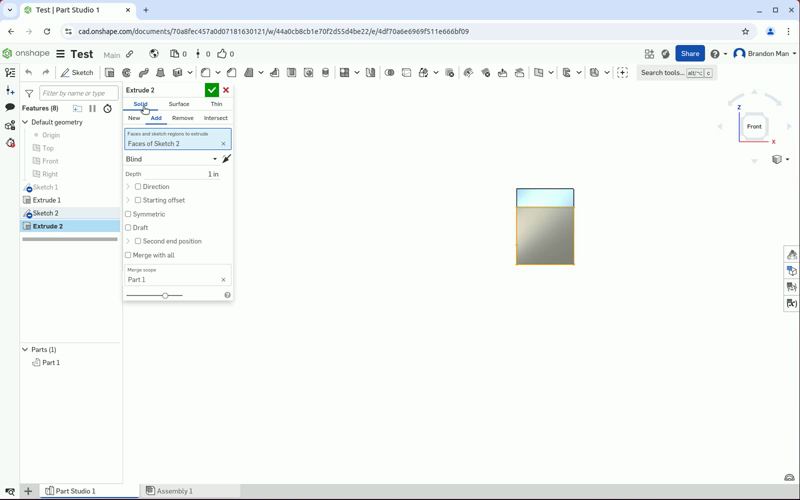
mouse_move(137, 120)
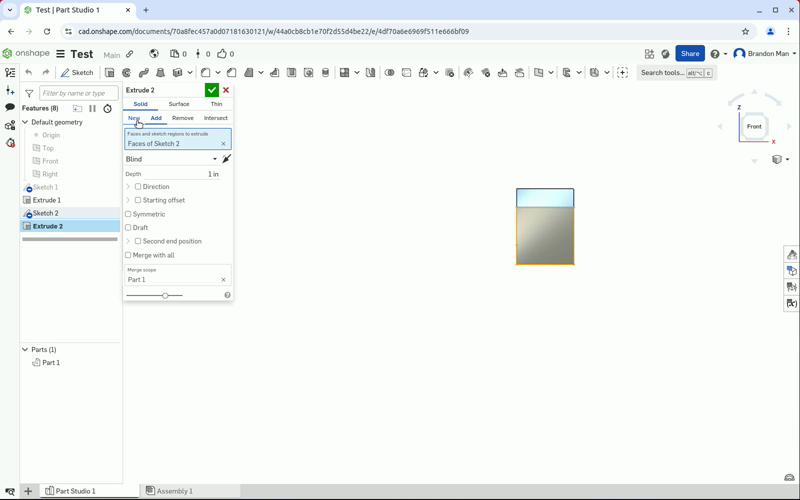
click(137, 120)
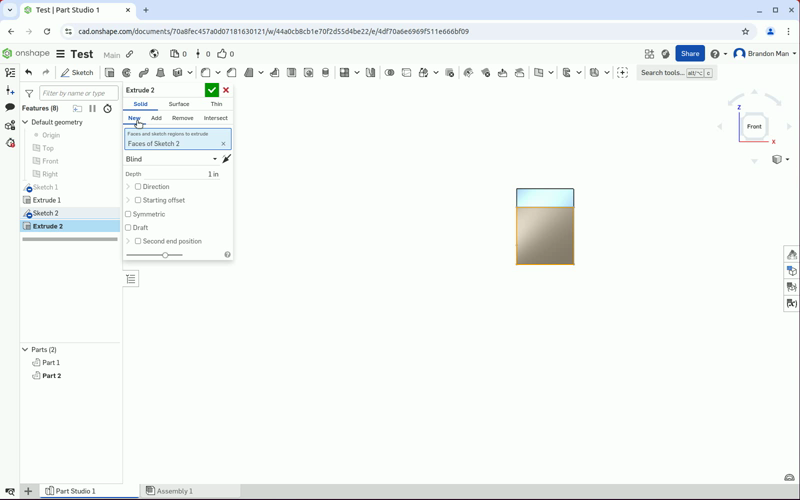
key(tab, 4)
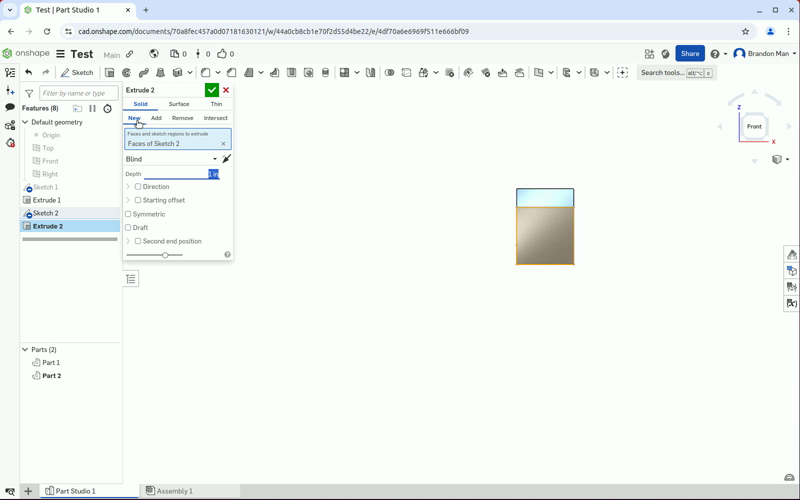
text(-15.405)
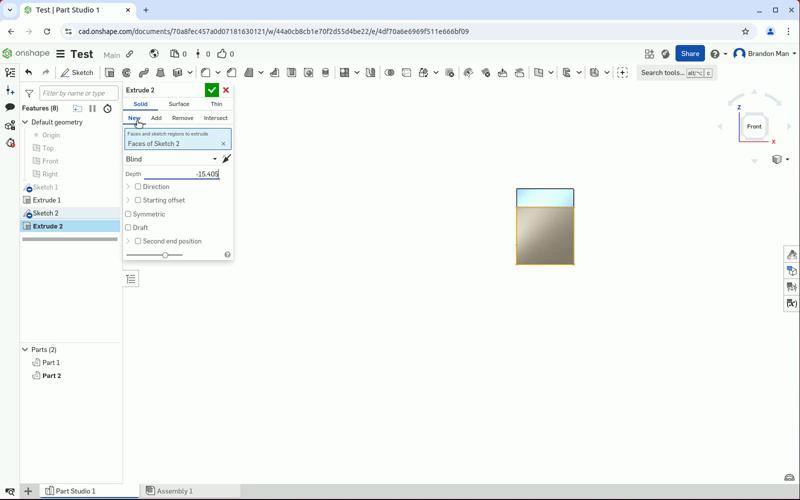
key(enter)
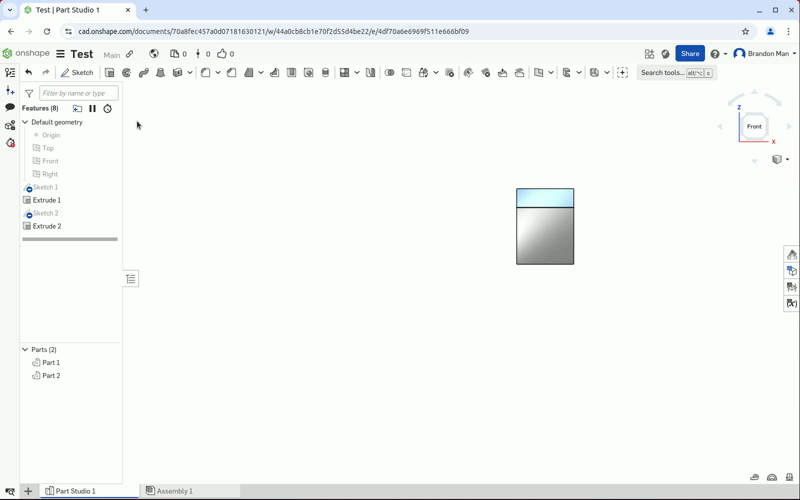
key(shift+h)
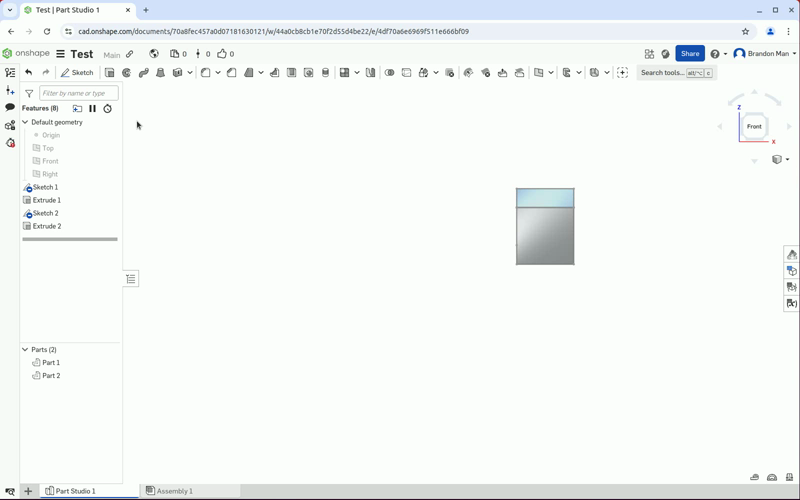
key(shift+h)
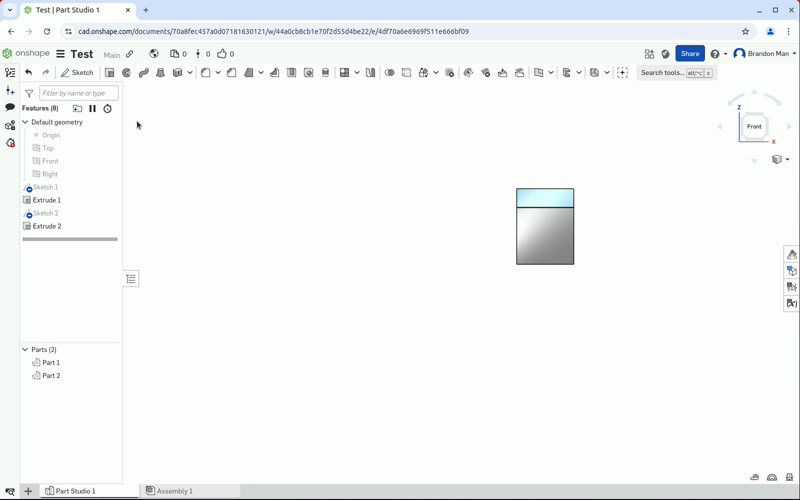
mouse_move(73, 189)
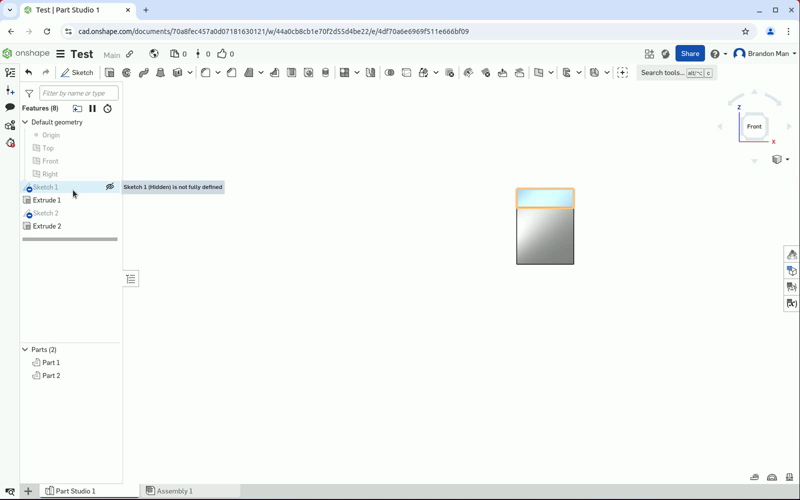
click(73, 189)
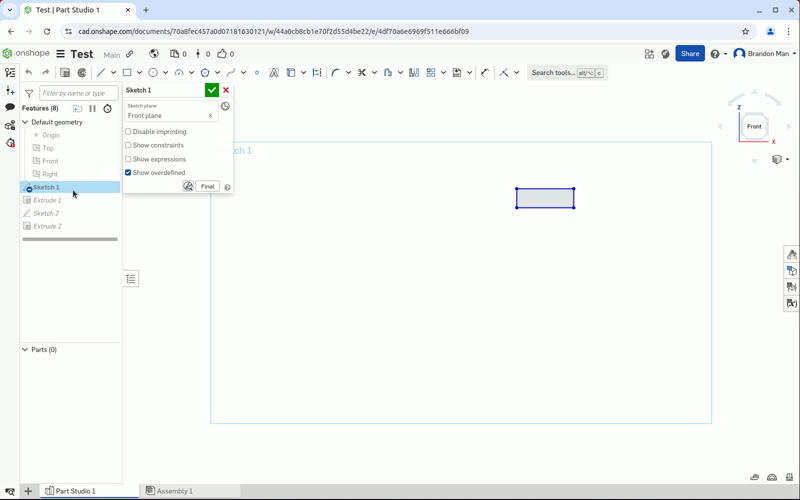
mouse_move(229, 92)
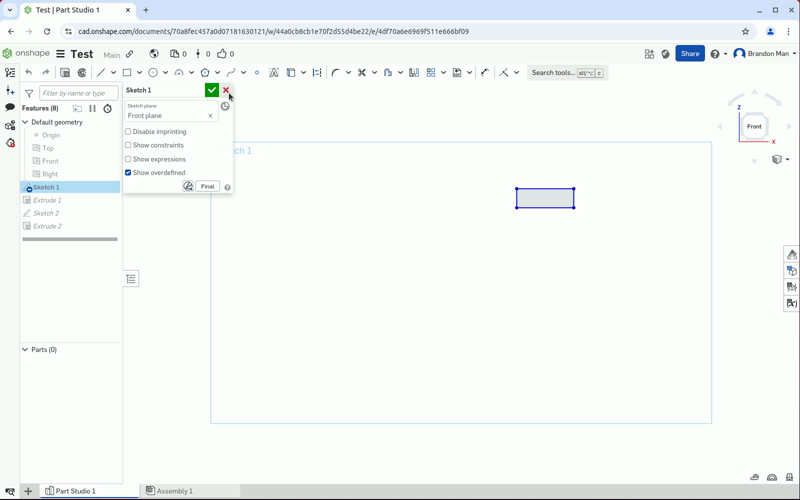
click(229, 92)
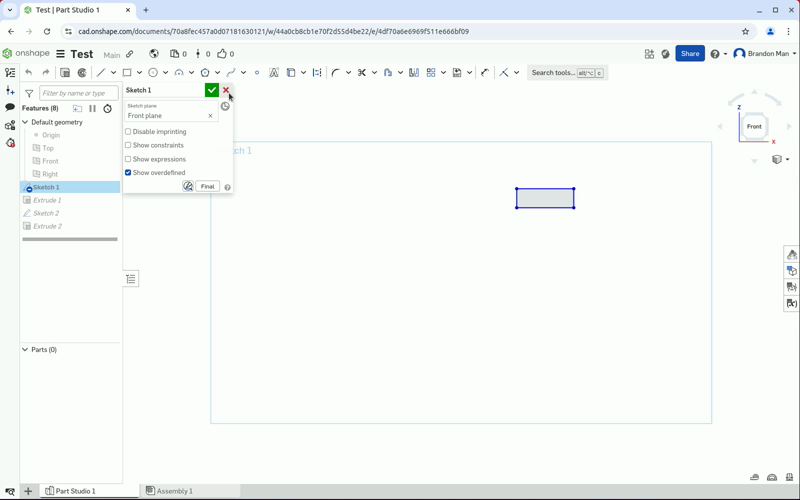
key(shift+s)
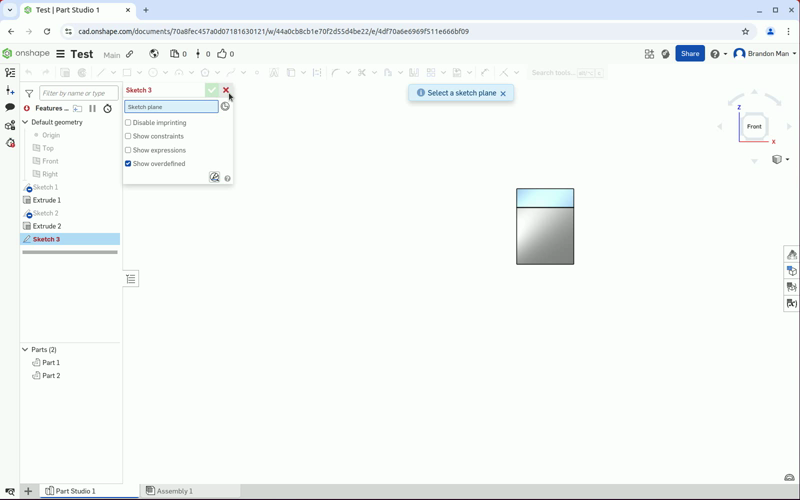
mouse_move(73, 163)
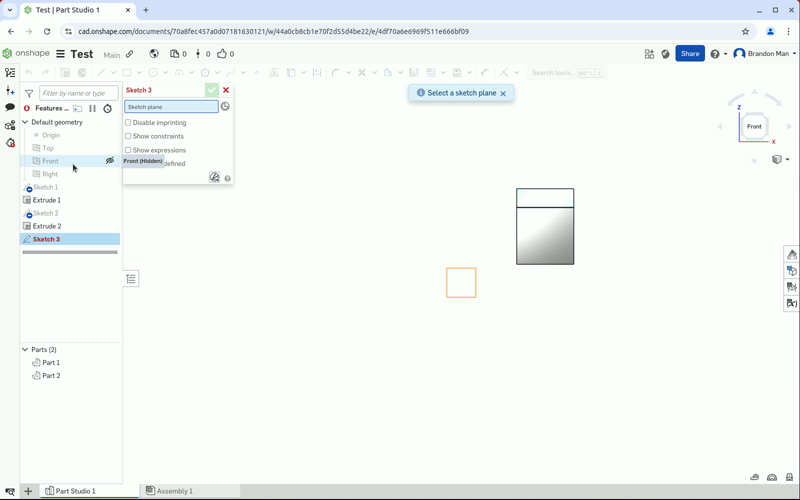
click(73, 163)
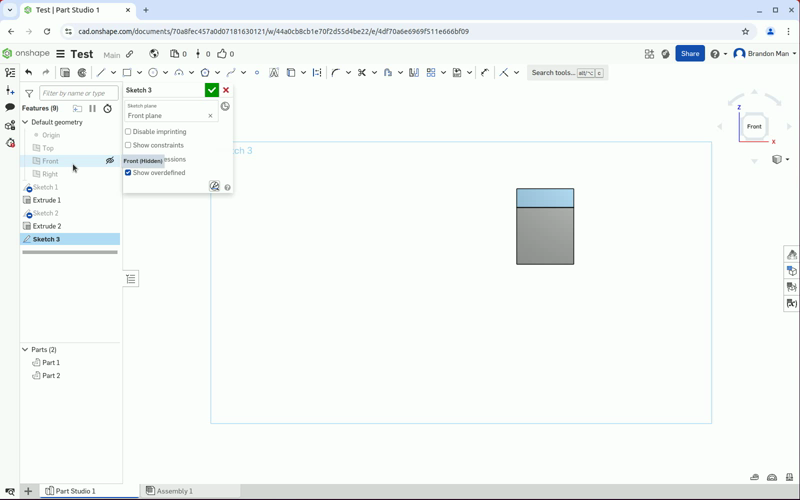
mouse_move(73, 352)
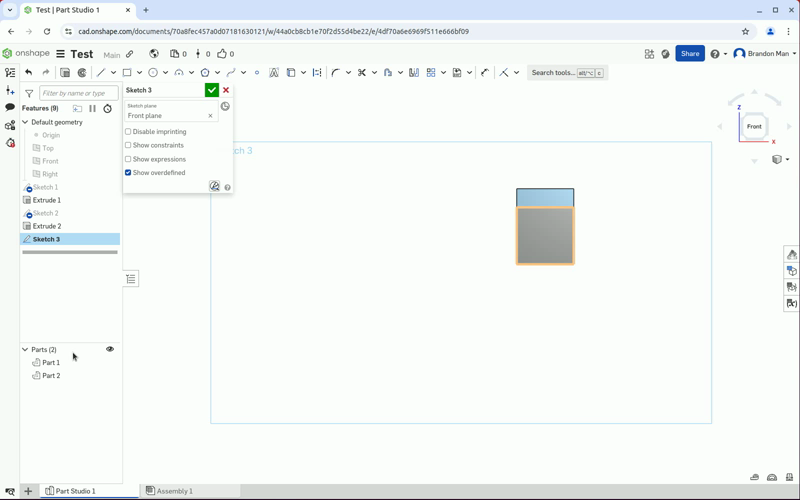
key(y)
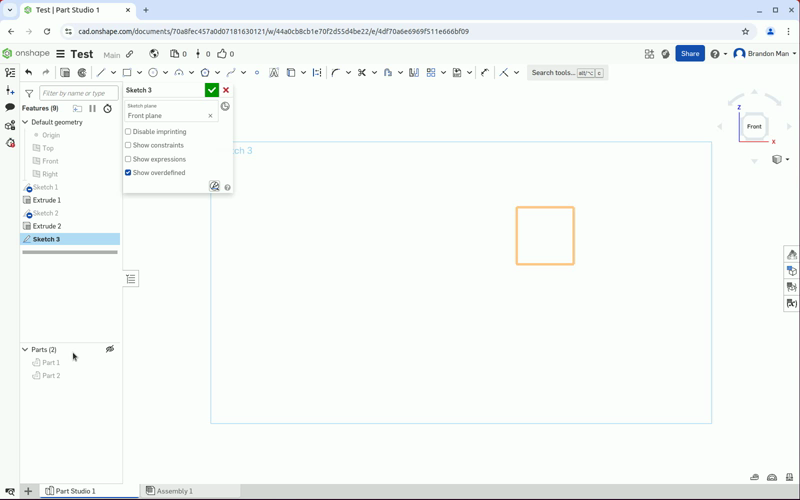
key(l)
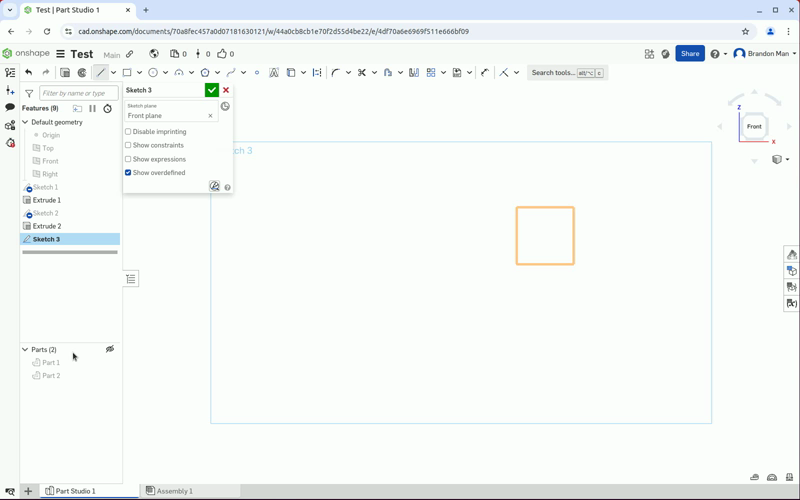
key_down(shift)
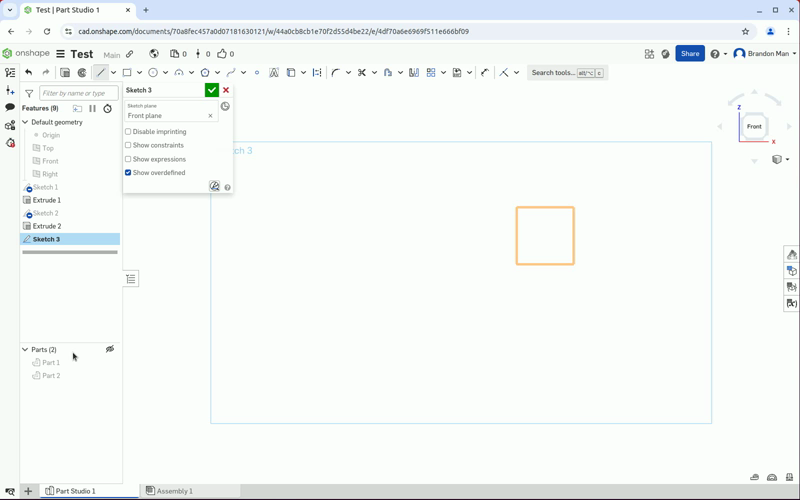
mouse_move(460, 282)
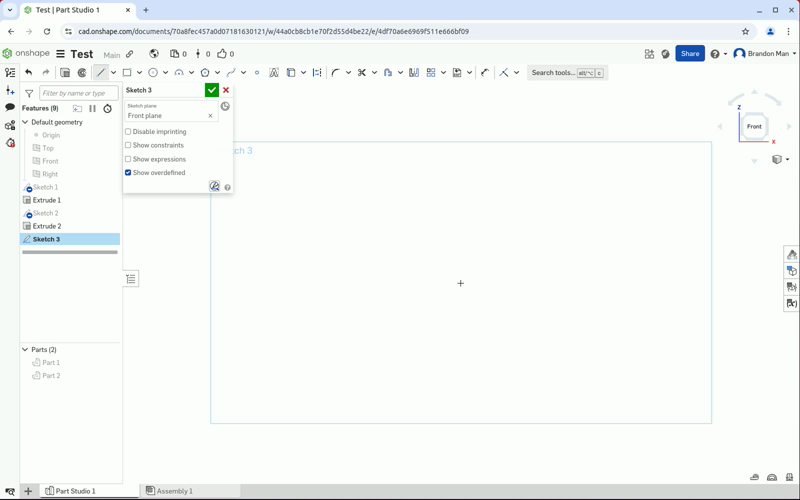
click(460, 282)
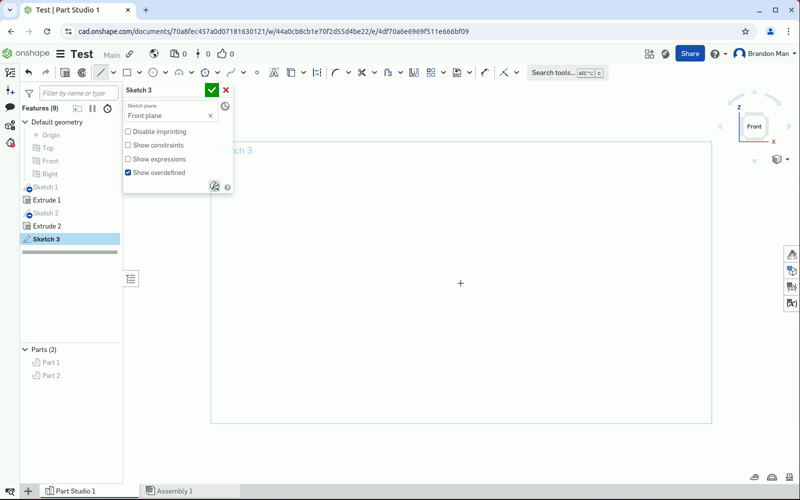
key_up(shift)
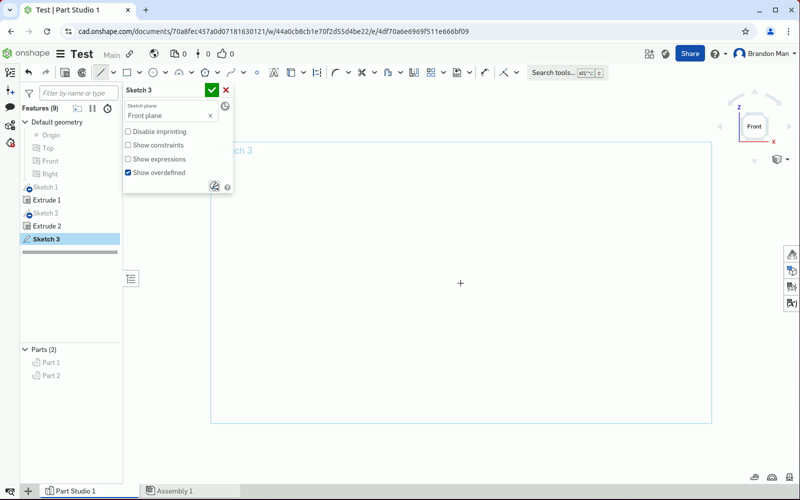
key_down(shift)
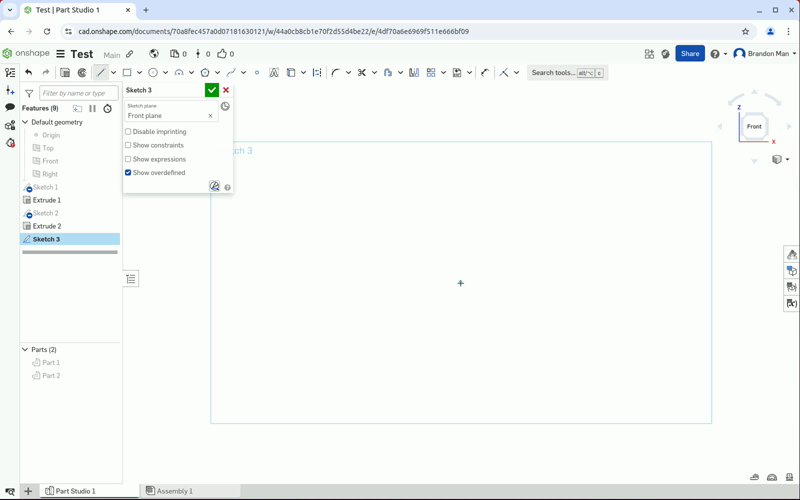
mouse_move(490, 282)
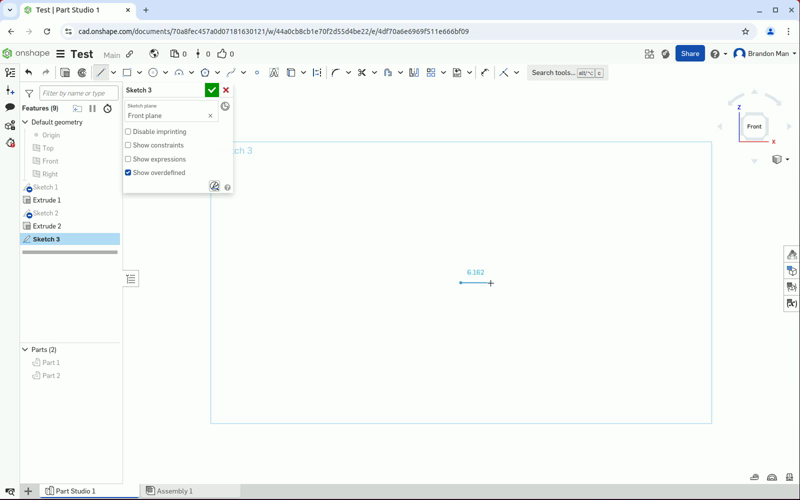
mouse_move(480, 282)
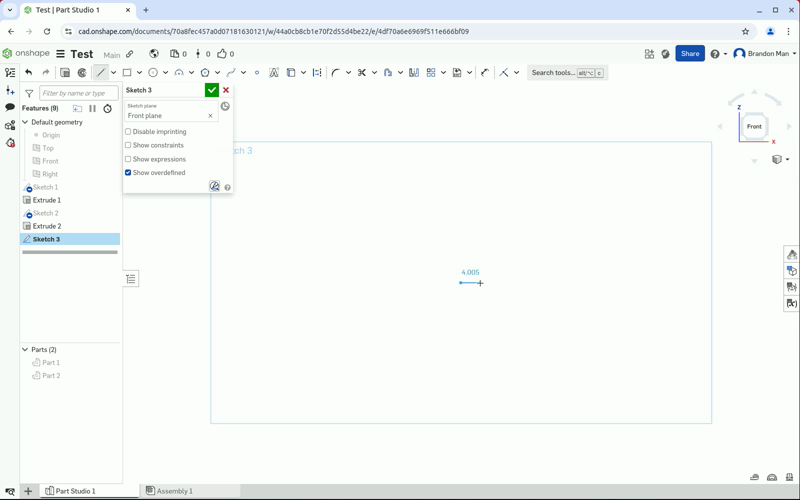
click(480, 282)
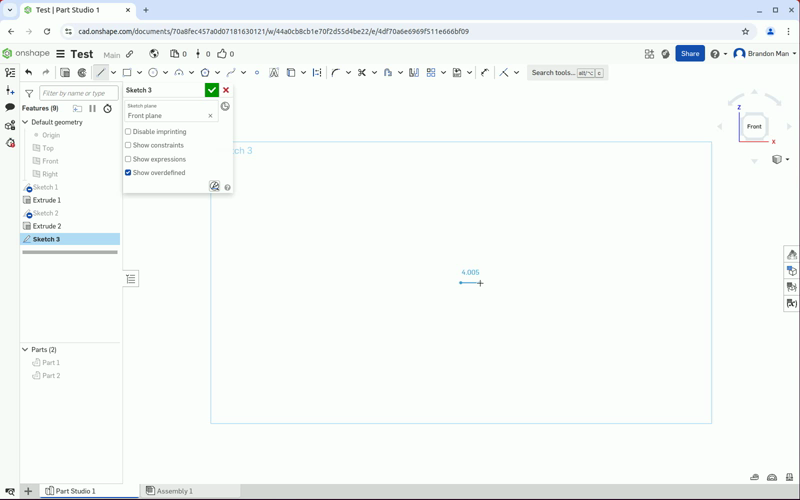
key_up(shift)
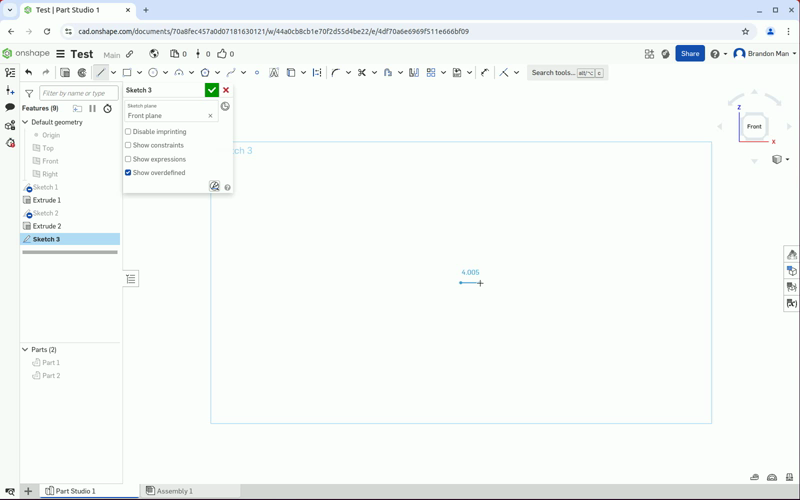
key_down(shift)
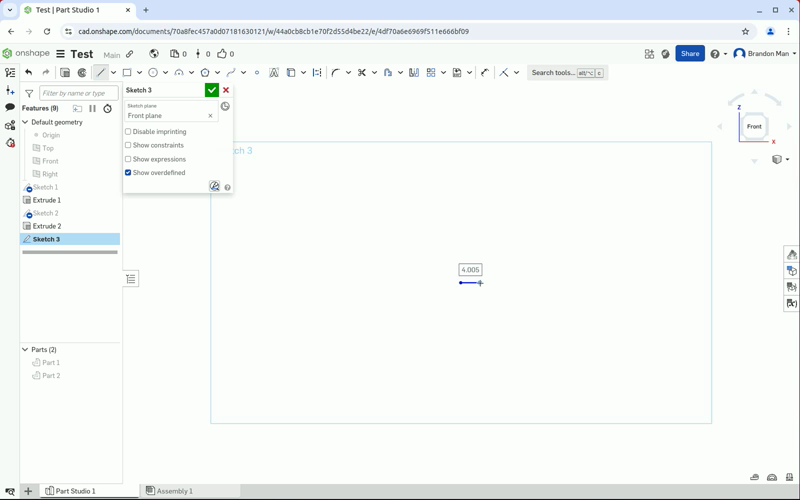
mouse_move(510, 282)
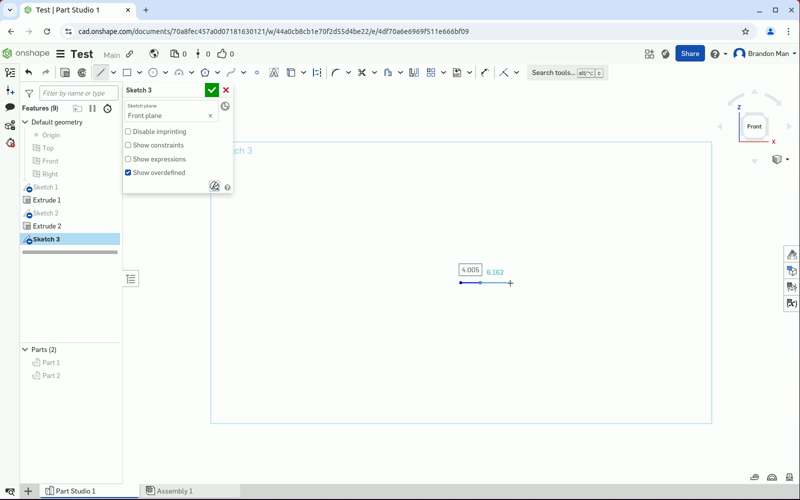
mouse_move(480, 263)
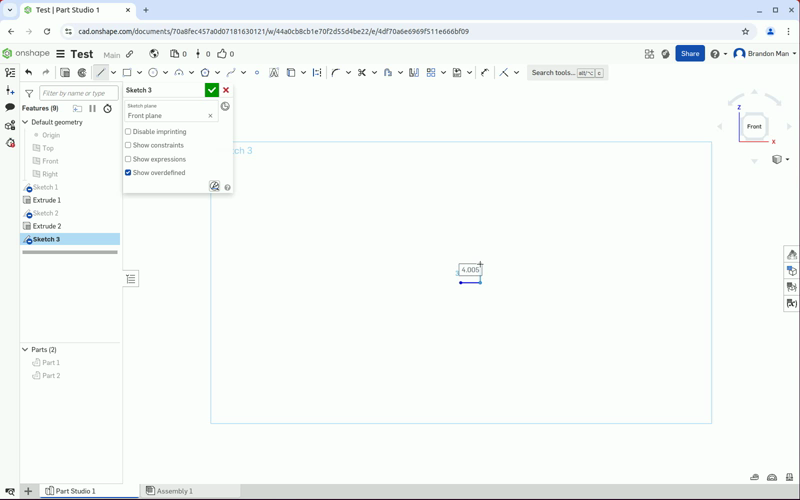
click(480, 263)
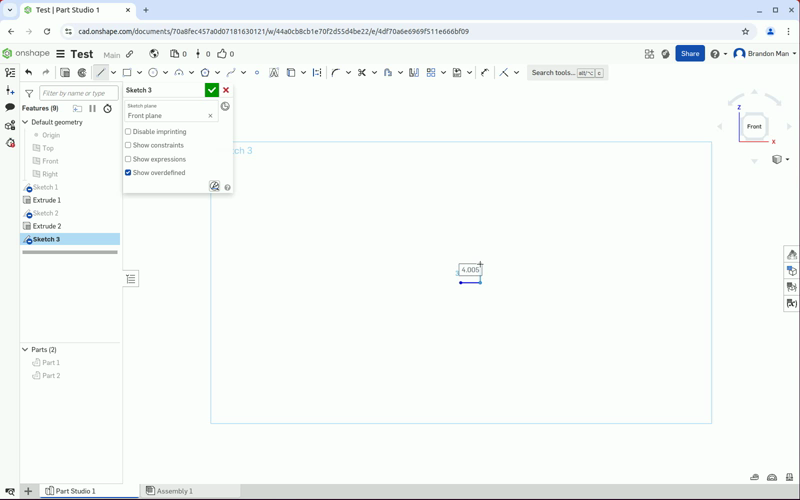
key_up(shift)
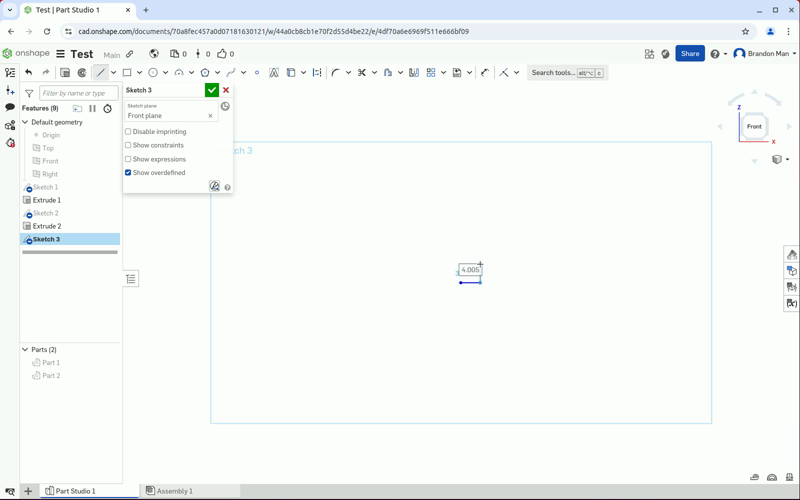
key_down(shift)
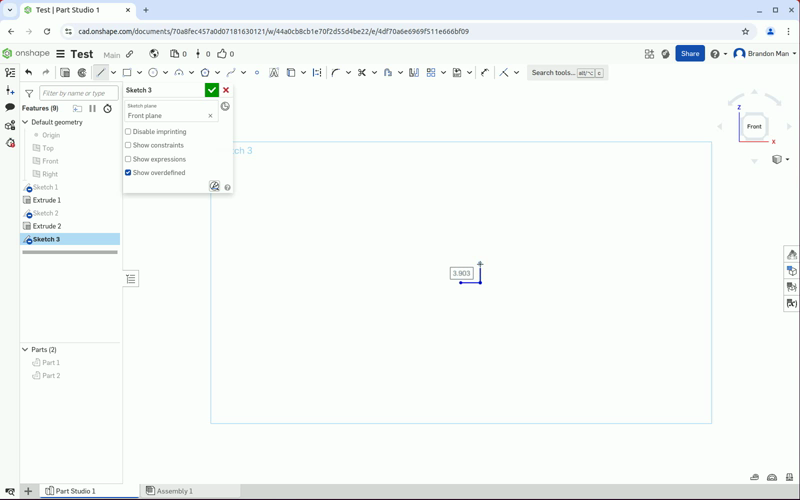
mouse_move(510, 263)
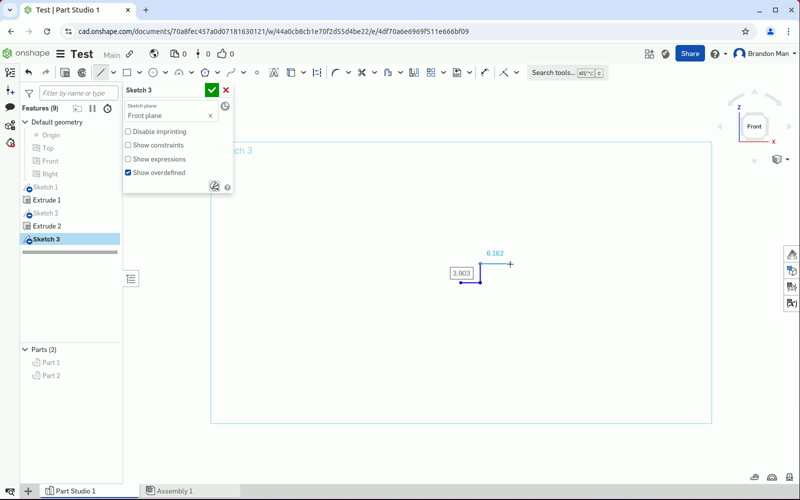
mouse_move(517, 263)
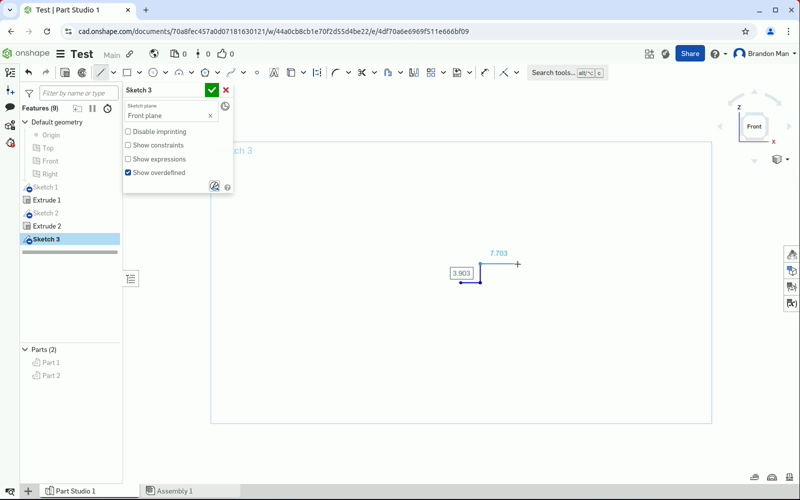
click(517, 263)
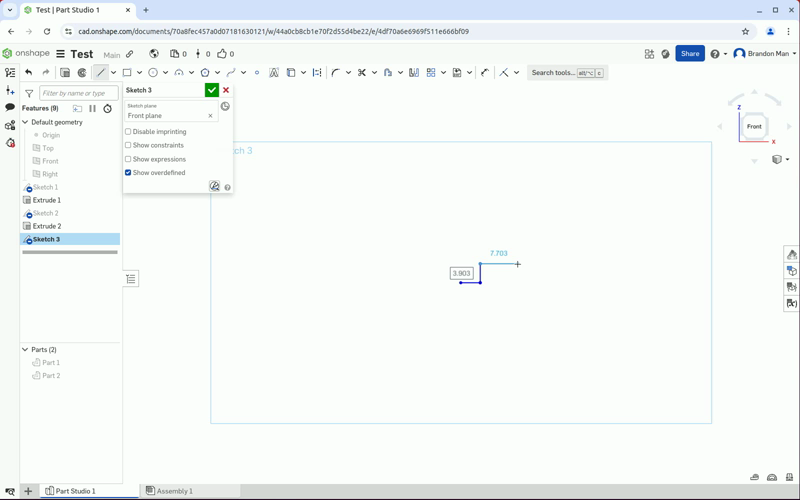
key_up(shift)
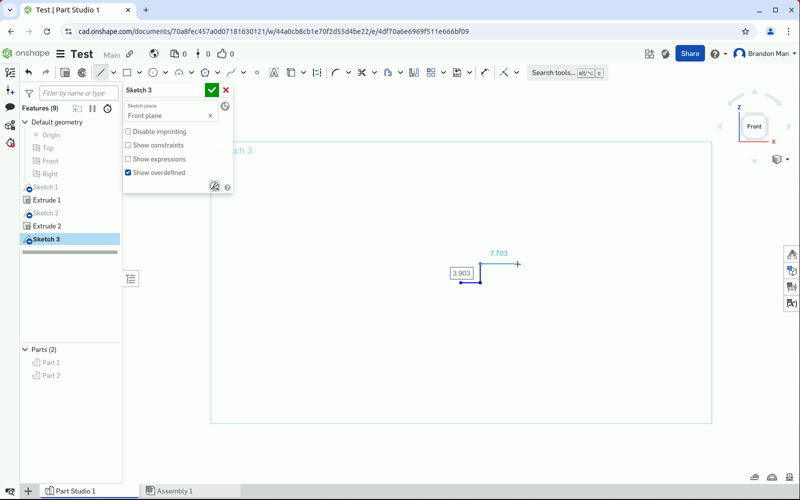
key_down(shift)
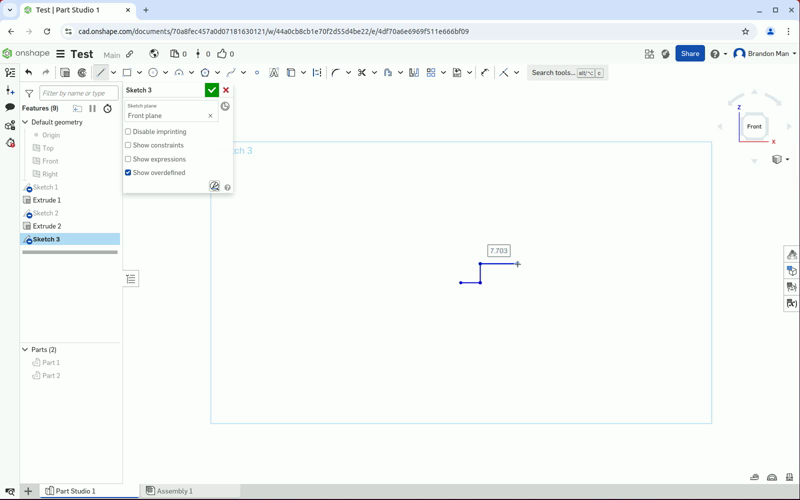
mouse_move(547, 263)
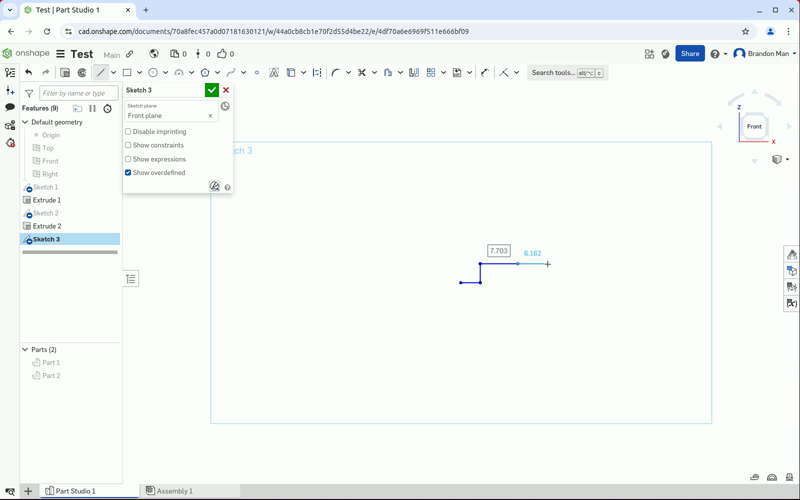
mouse_move(517, 245)
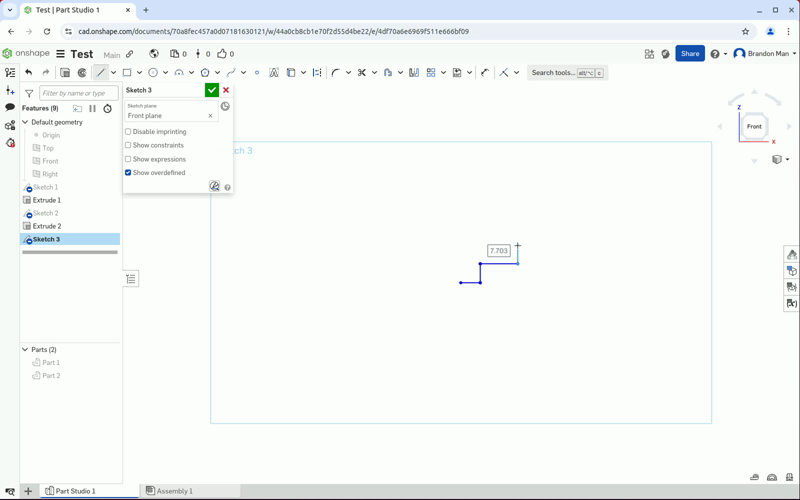
click(517, 245)
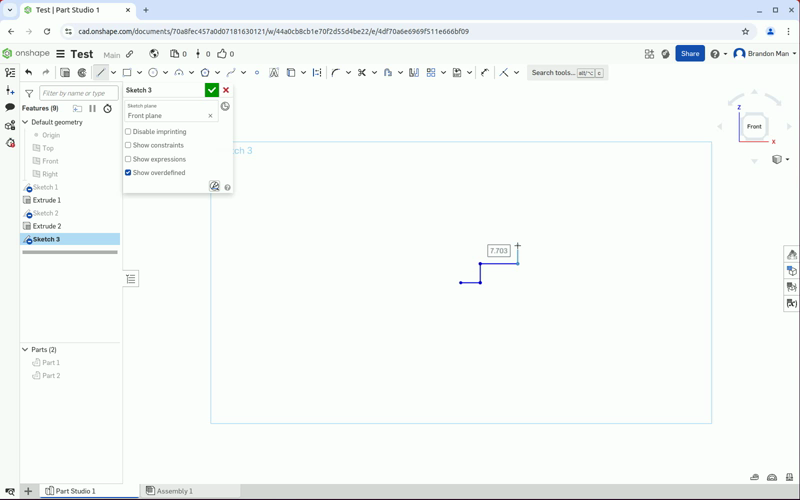
key_up(shift)
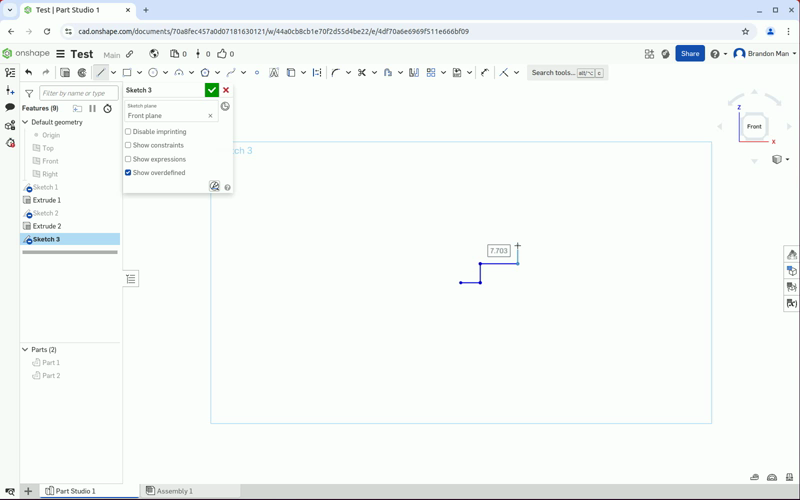
key_down(shift)
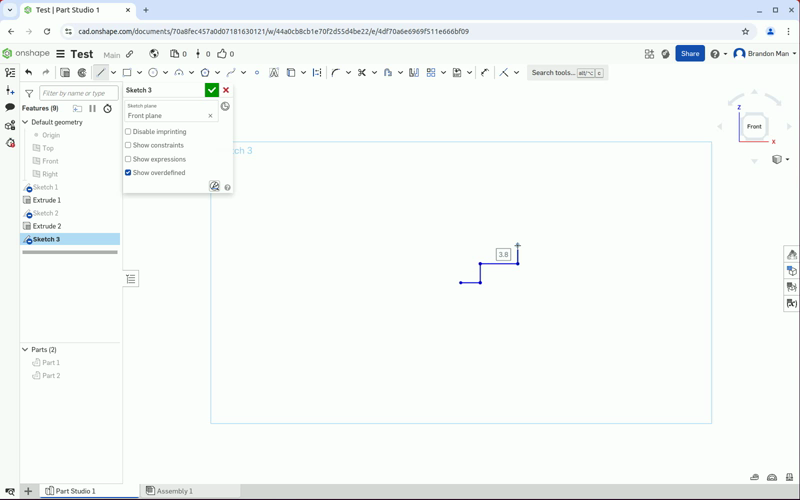
mouse_move(547, 245)
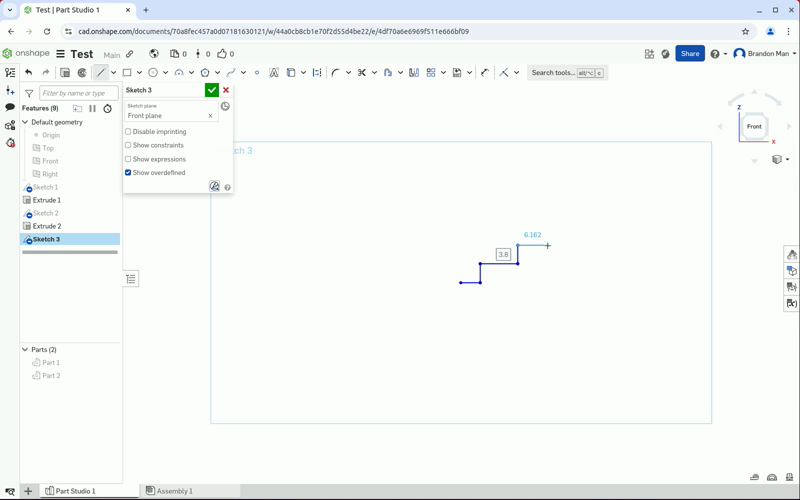
mouse_move(460, 245)
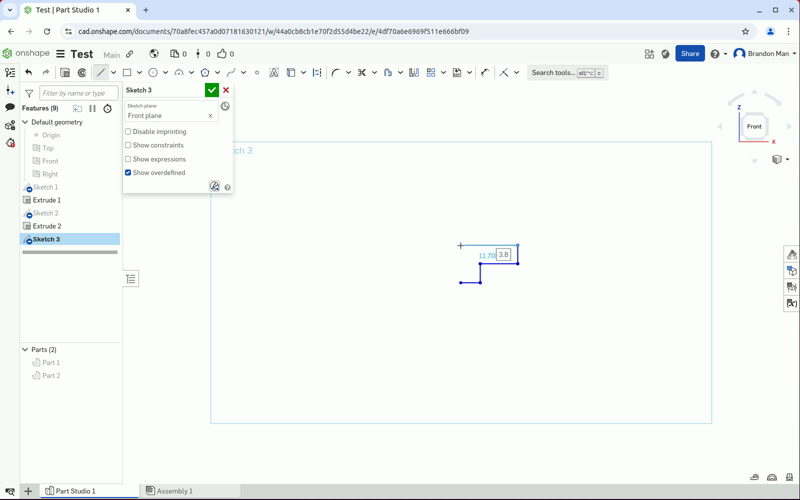
click(460, 245)
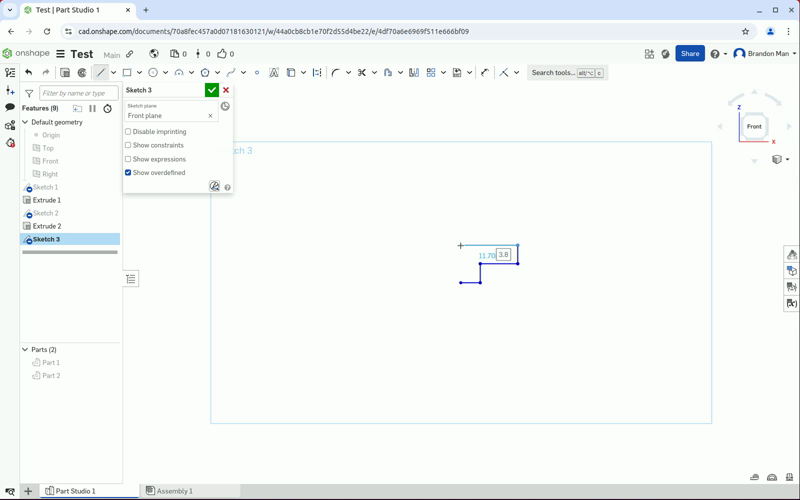
key_up(shift)
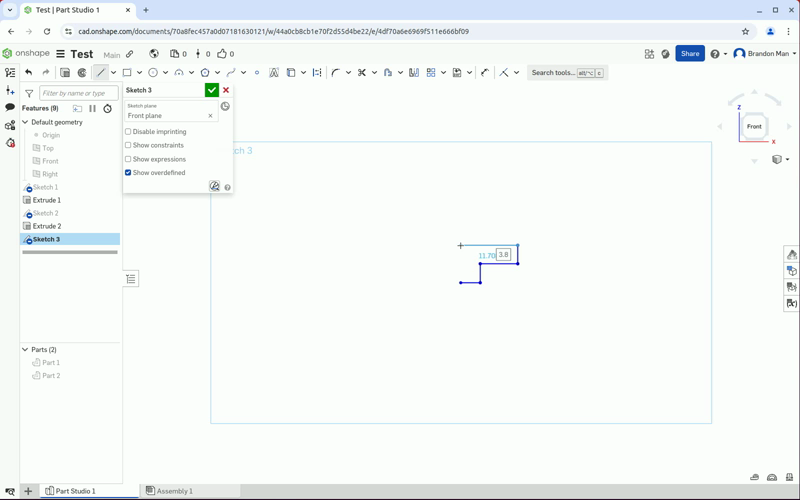
mouse_move(490, 245)
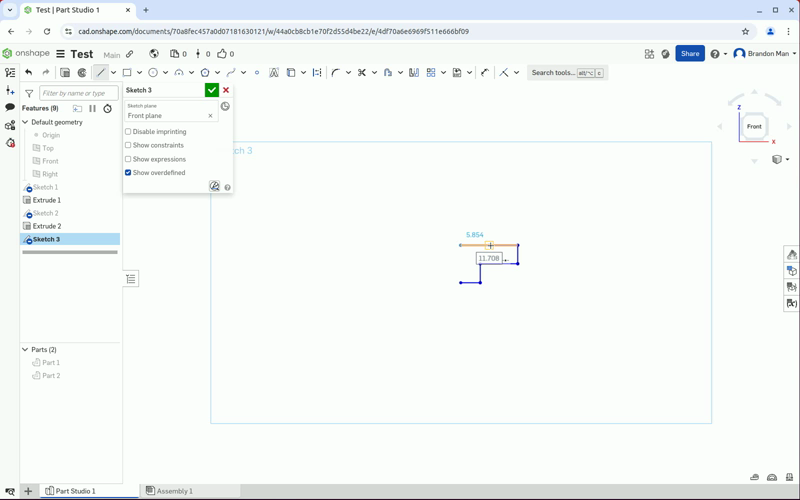
key_down(shift)
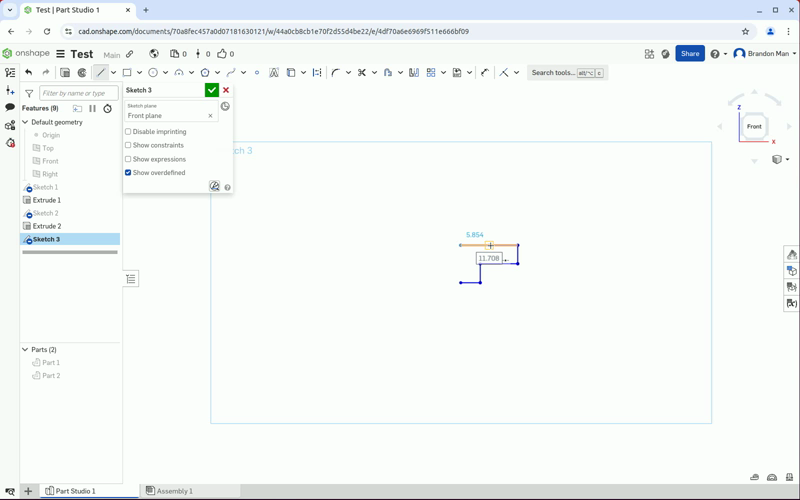
mouse_move(460, 282)
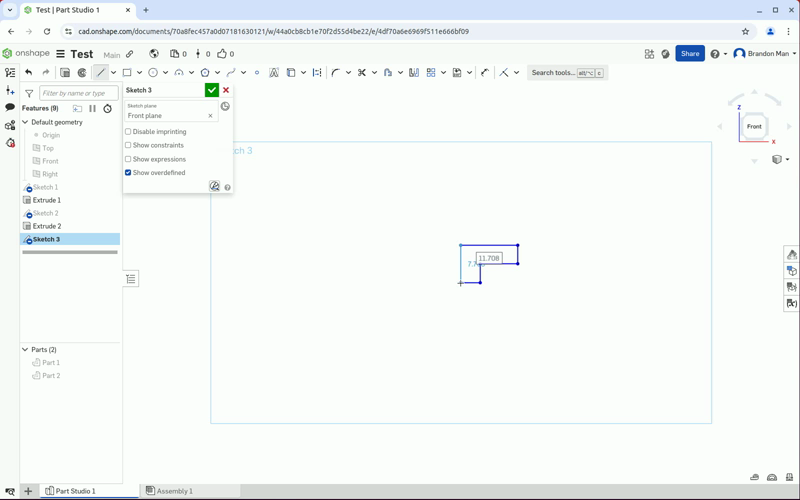
key_up(shift)
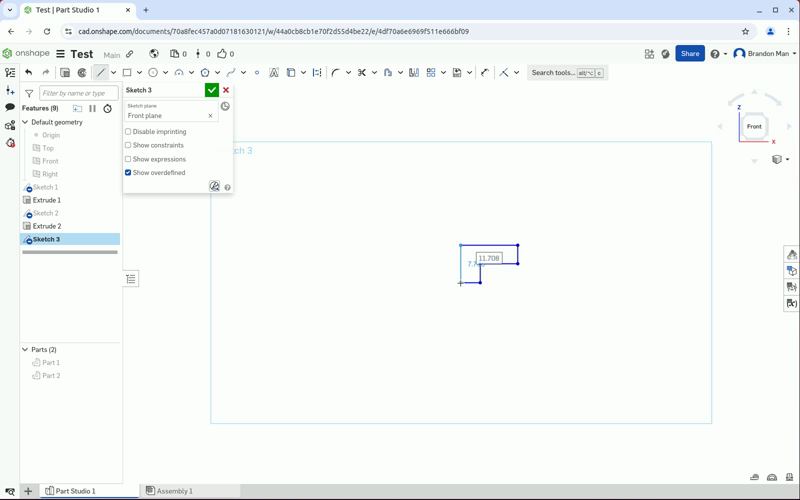
click(460, 282)
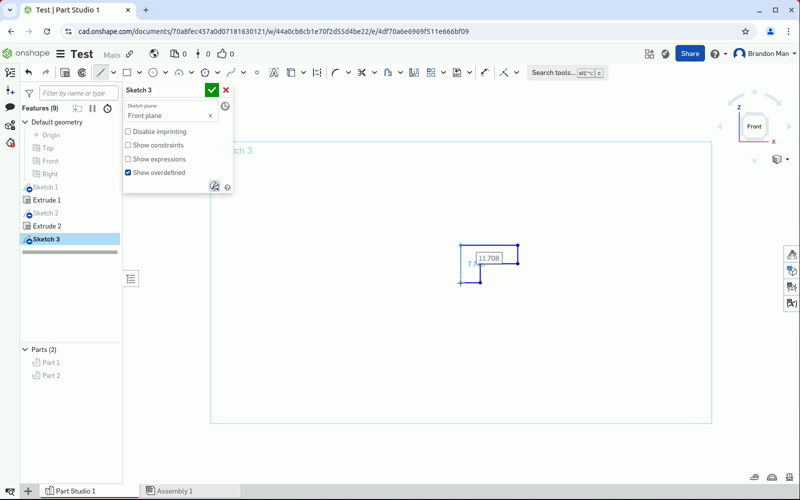
key(esc)
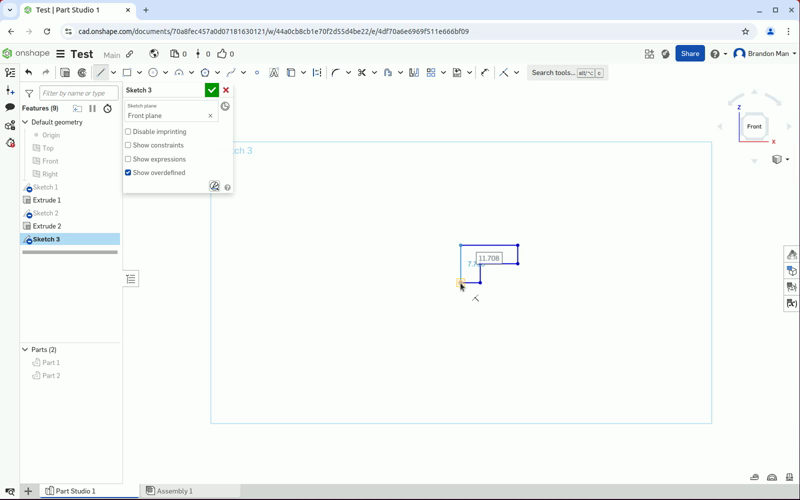
mouse_move(473, 269)
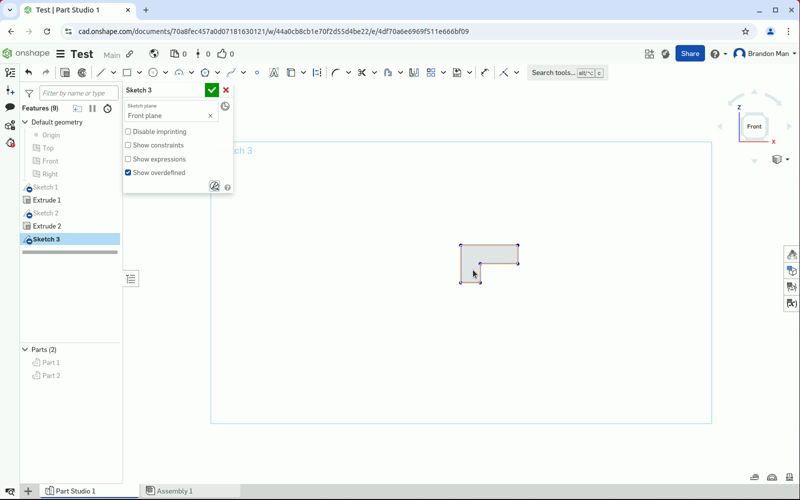
scroll(6)
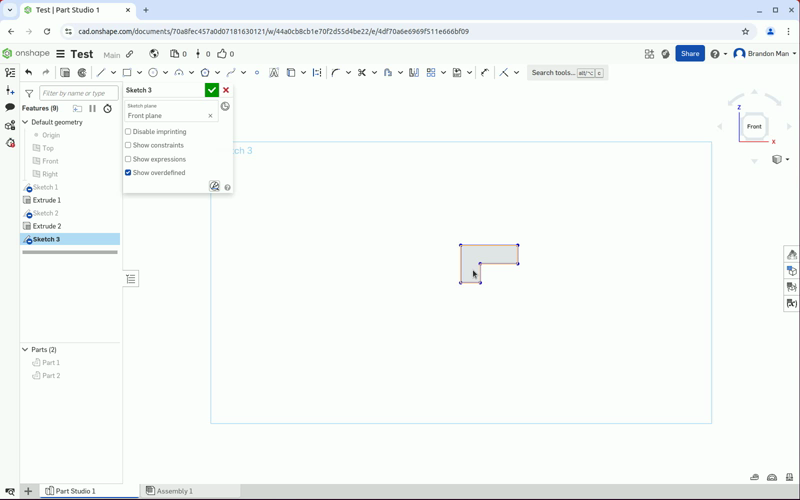
scroll(6)
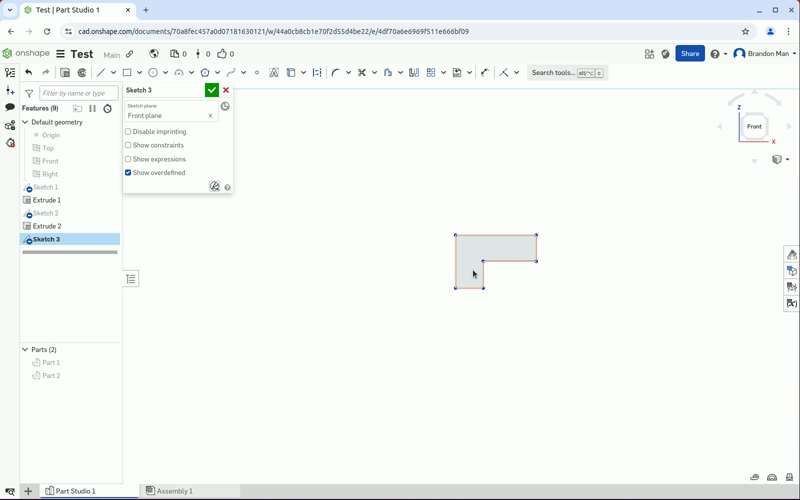
scroll(6)
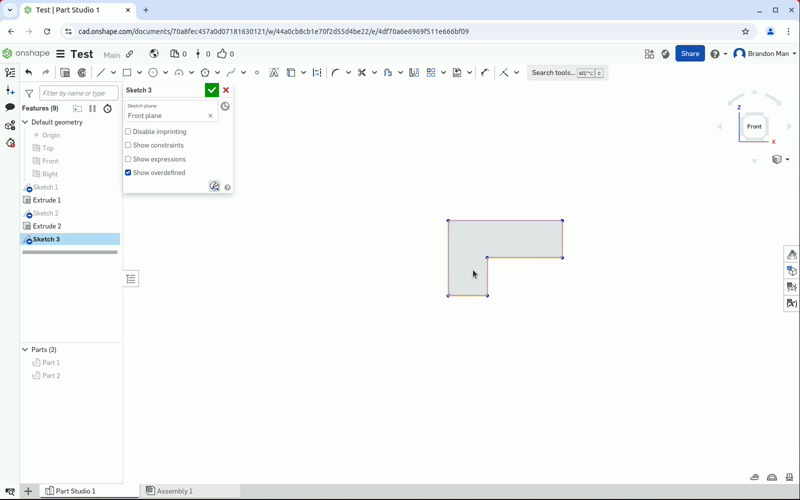
scroll(6)
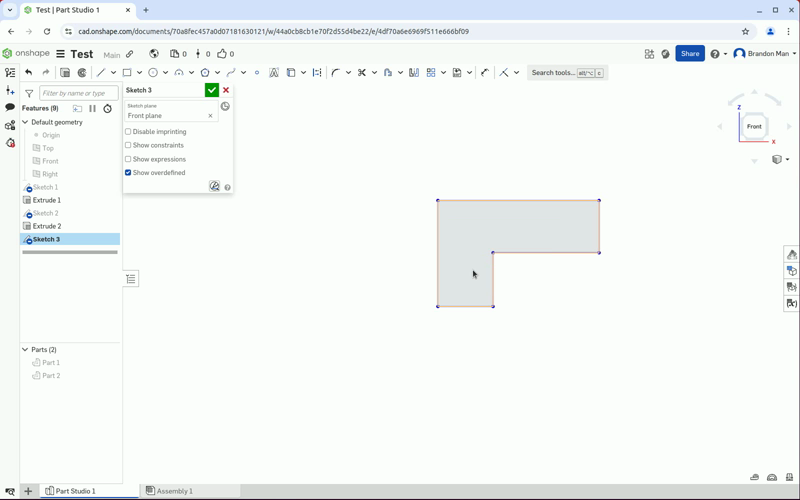
scroll(6)
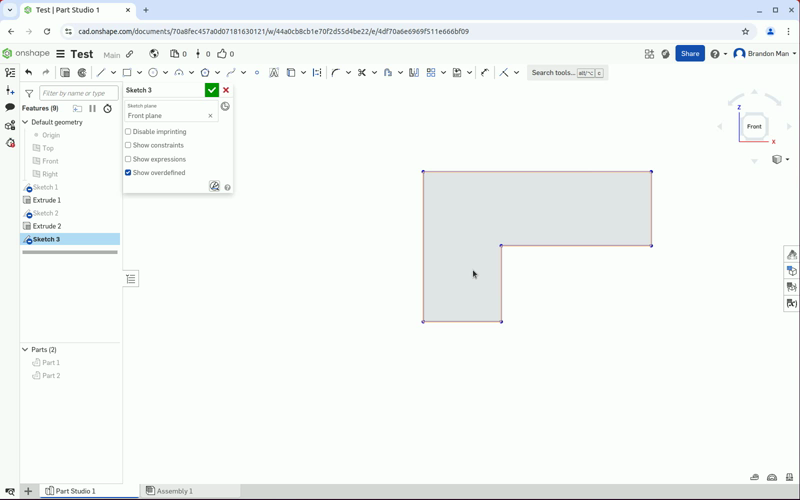
scroll(6)
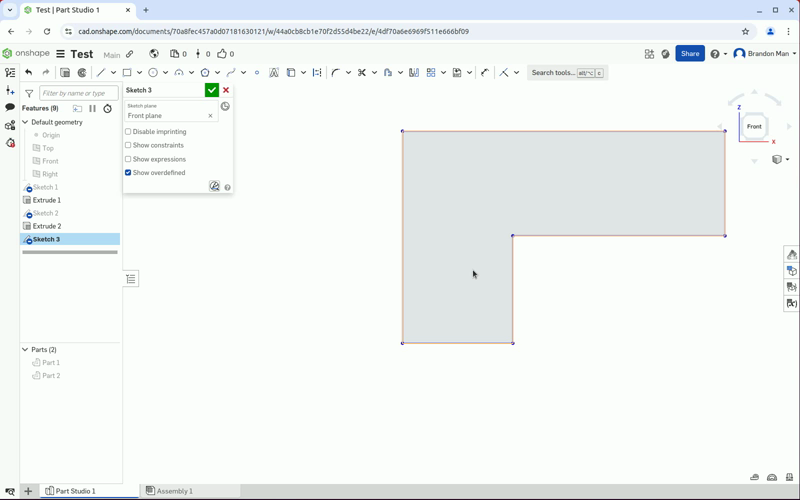
scroll(6)
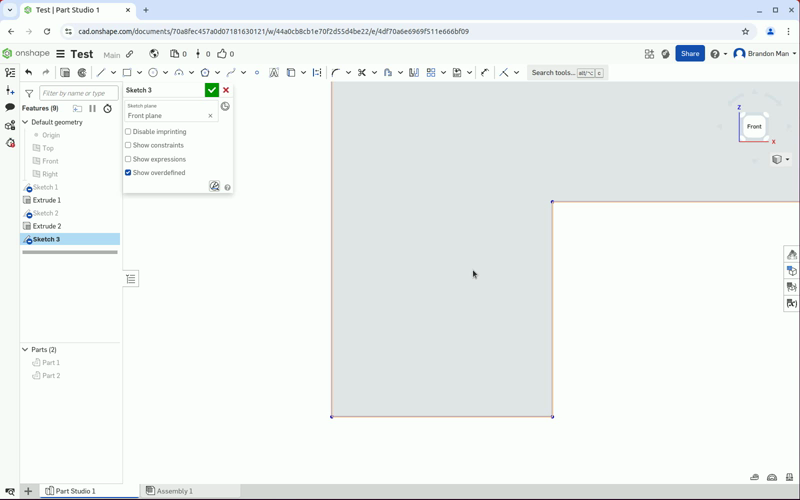
click(473, 269)
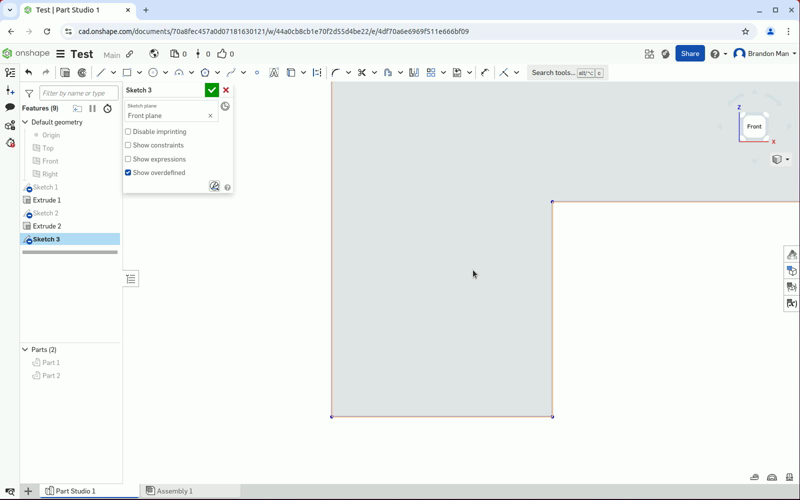
scroll(-6)
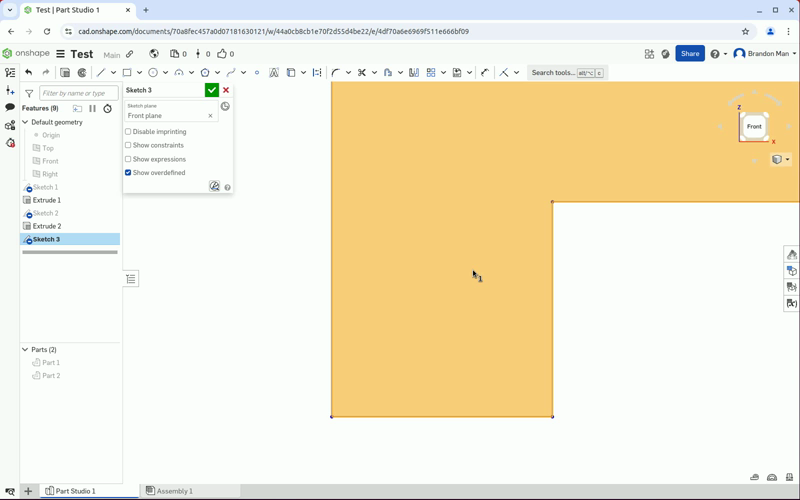
scroll(-6)
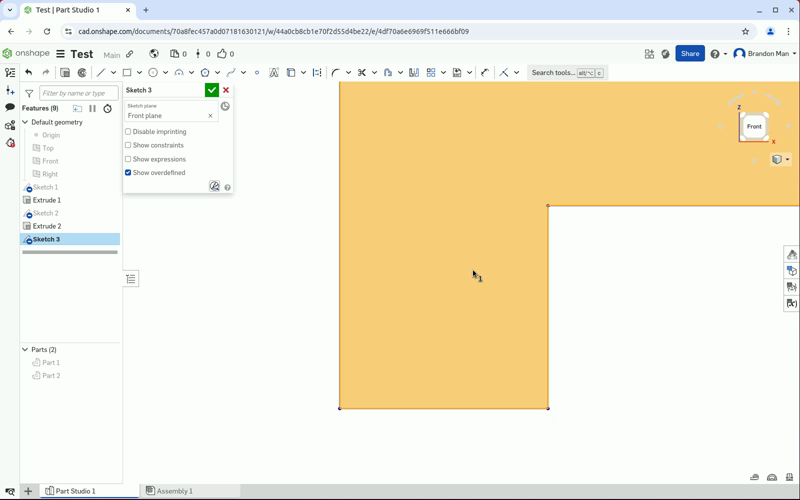
scroll(-6)
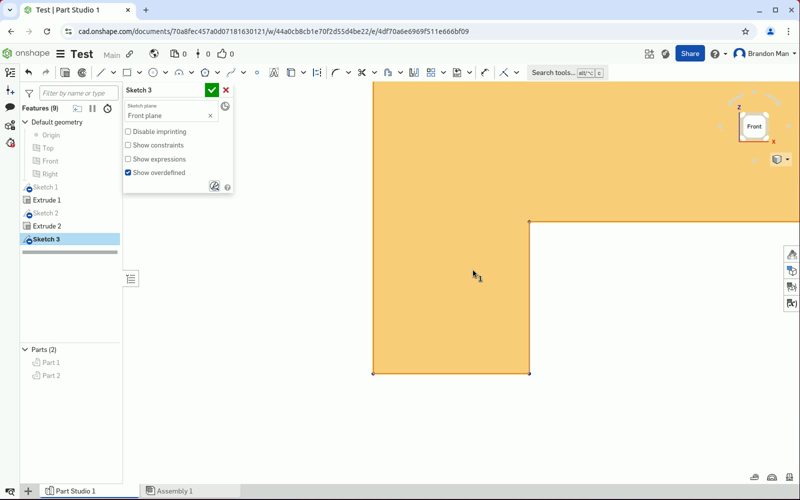
scroll(-6)
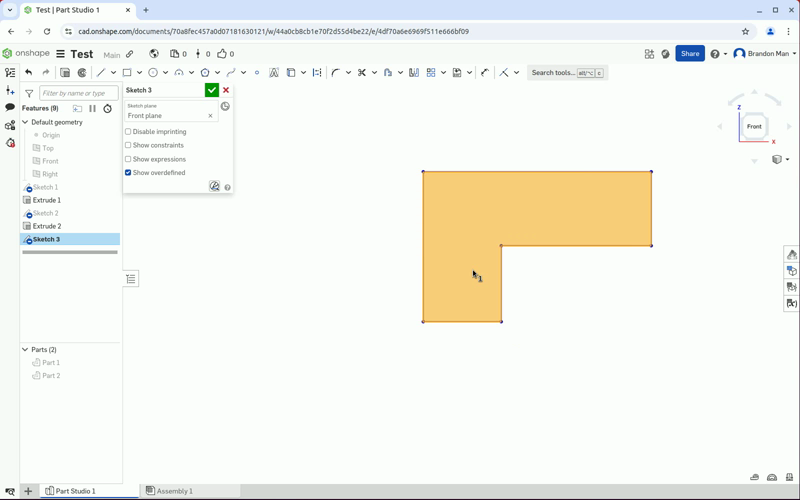
scroll(-6)
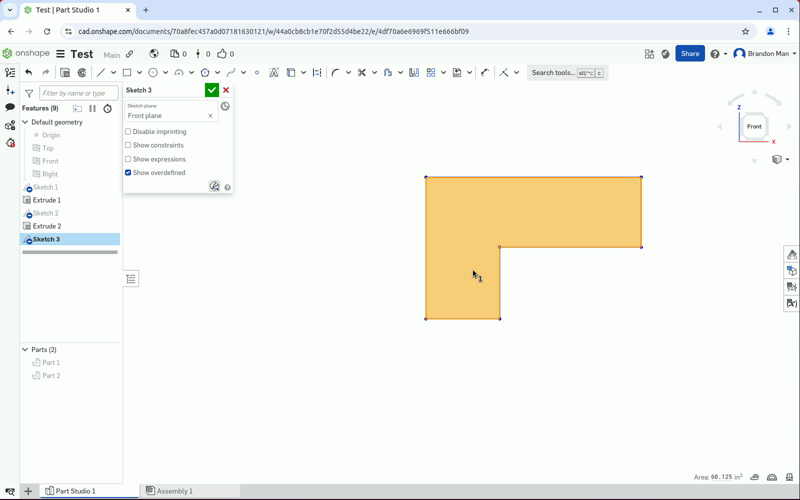
scroll(-6)
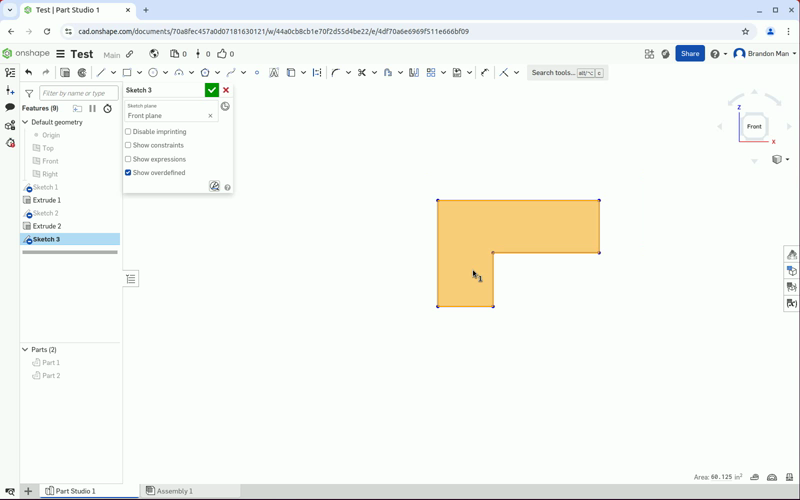
scroll(-6)
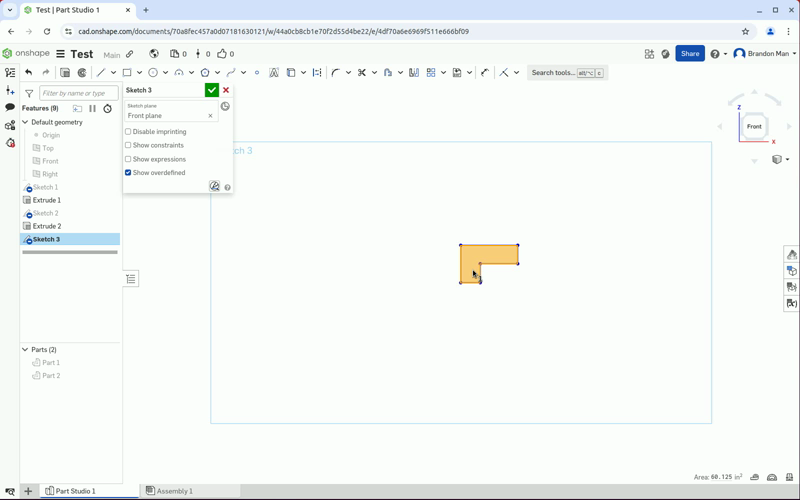
mouse_move(73, 352)
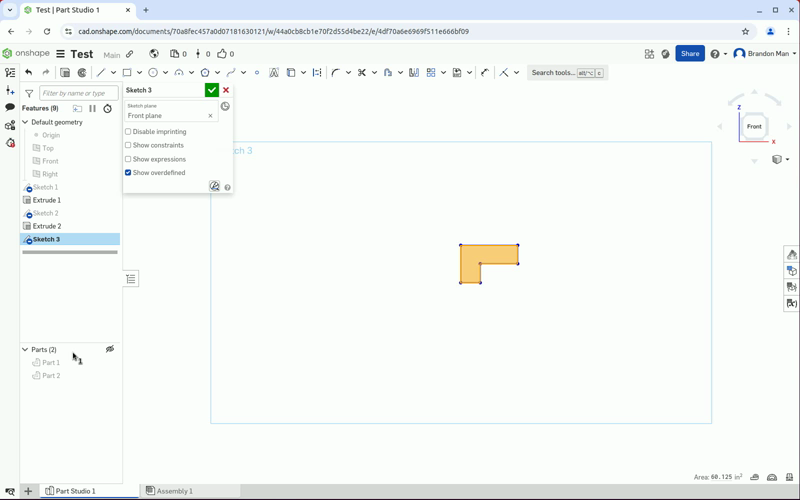
key(shift+y)
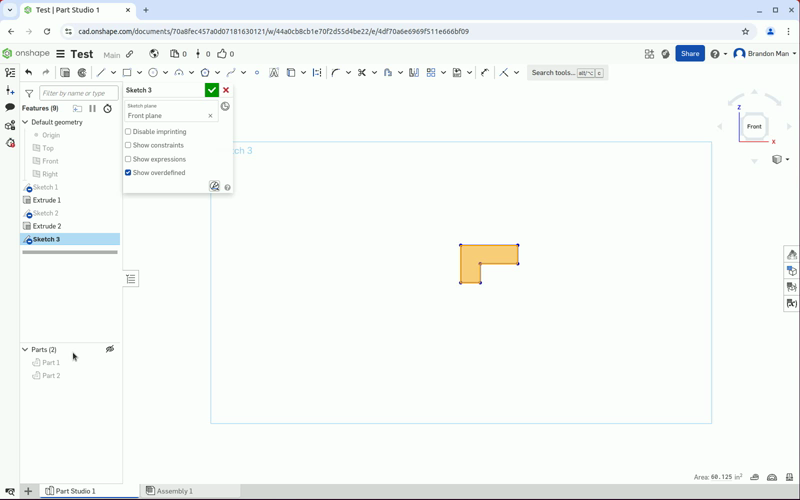
key(shift+e)
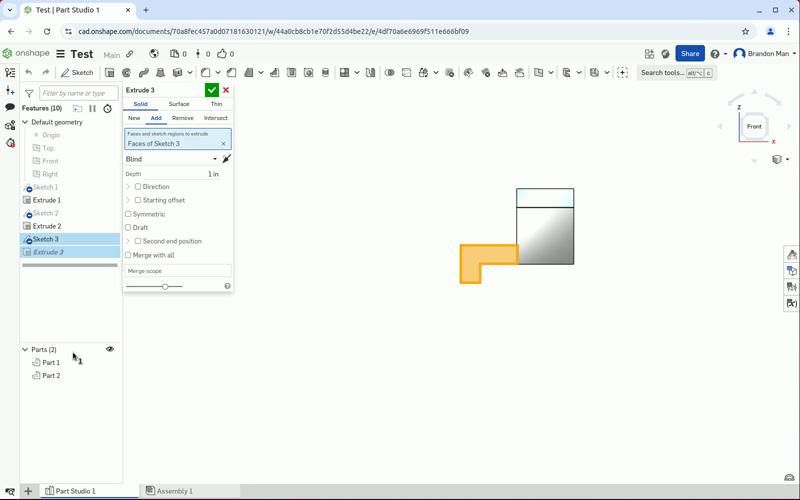
mouse_move(143, 106)
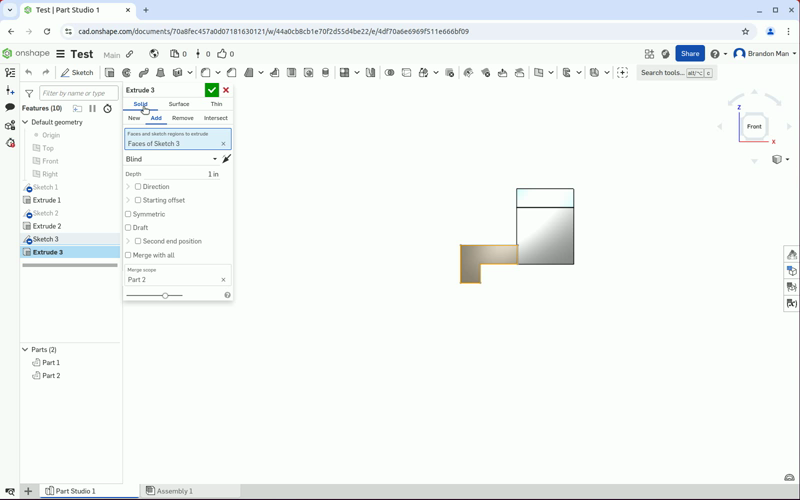
click(143, 106)
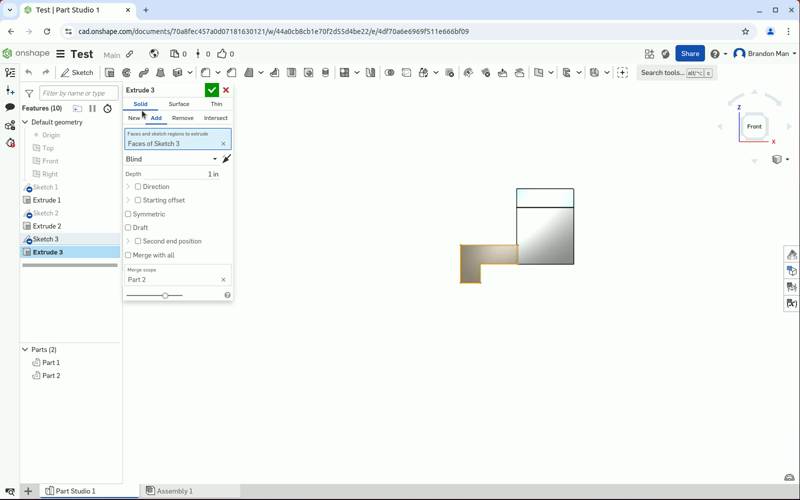
mouse_move(137, 120)
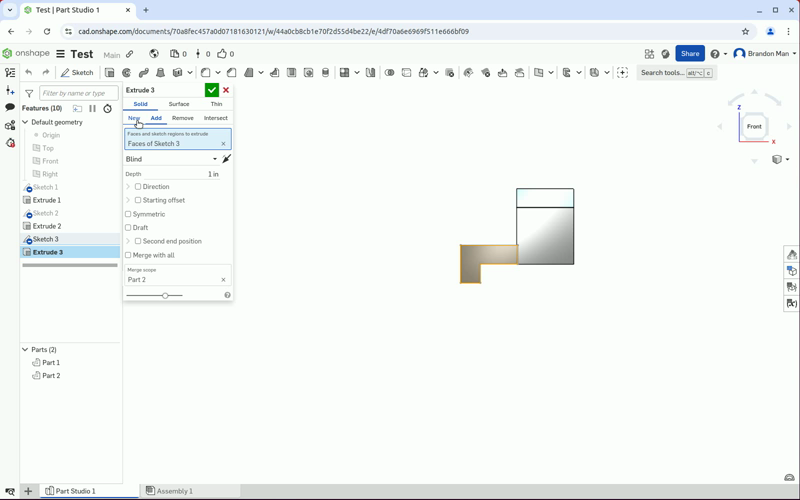
click(137, 120)
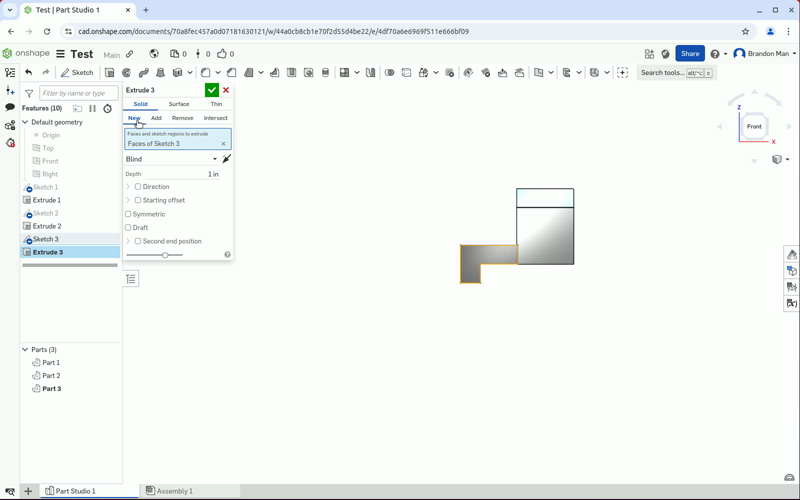
key(tab, 4)
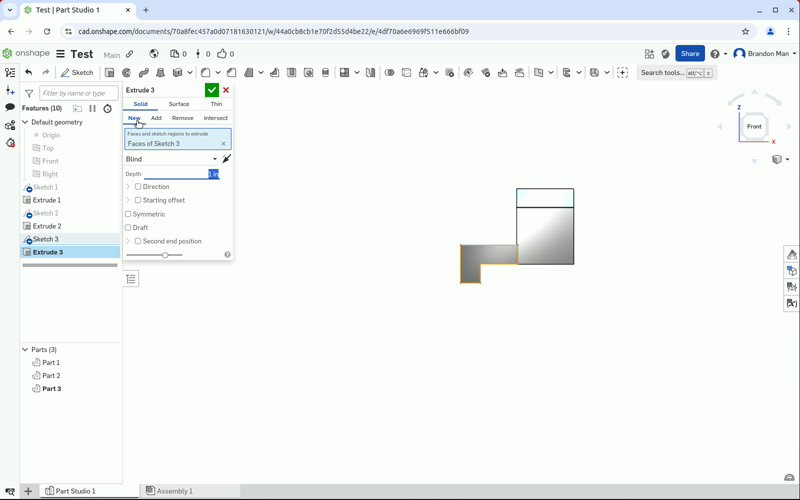
text(-15.405)
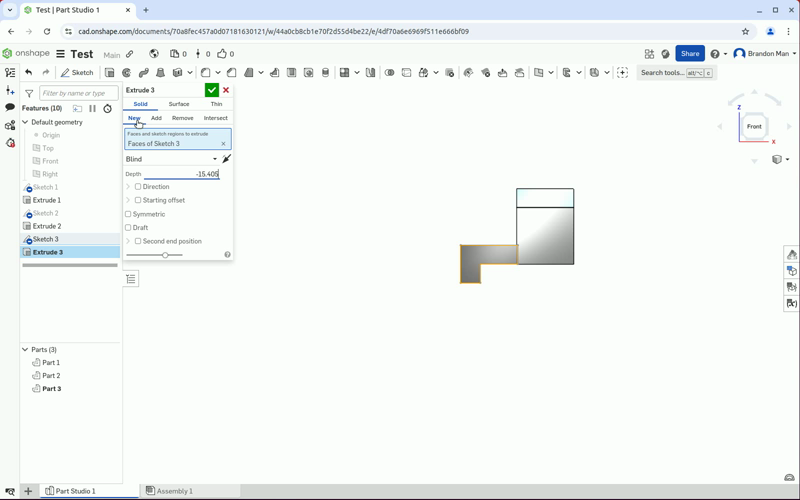
key(tab, 3)
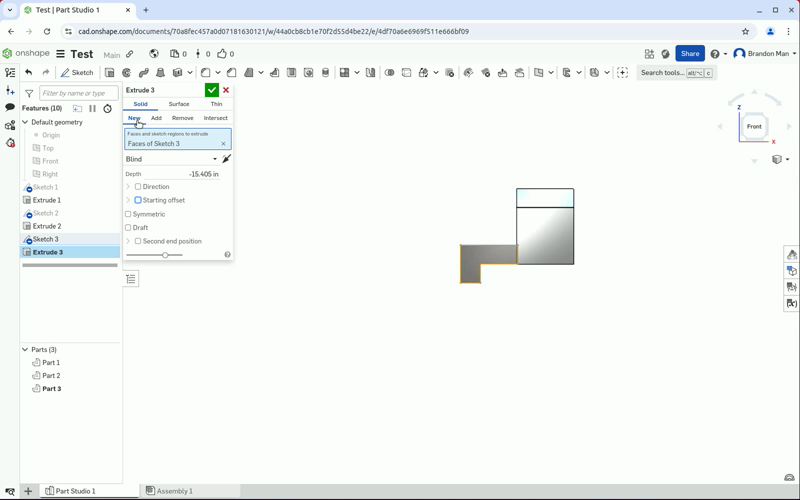
key(tab, 2)
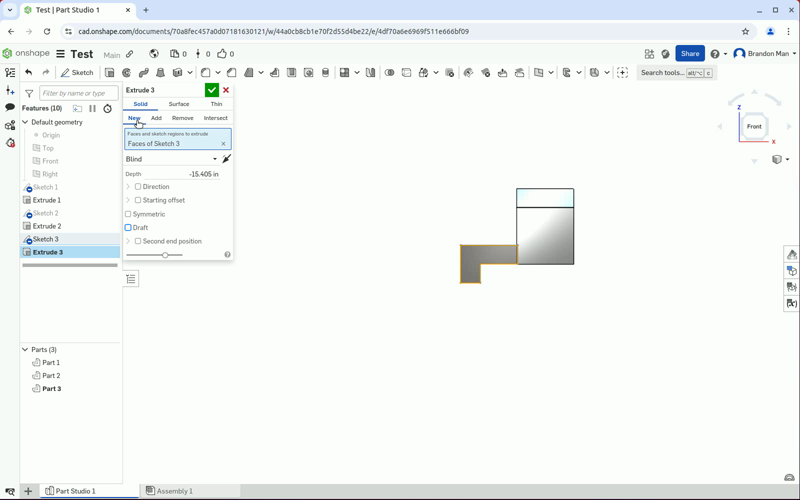
key(space)
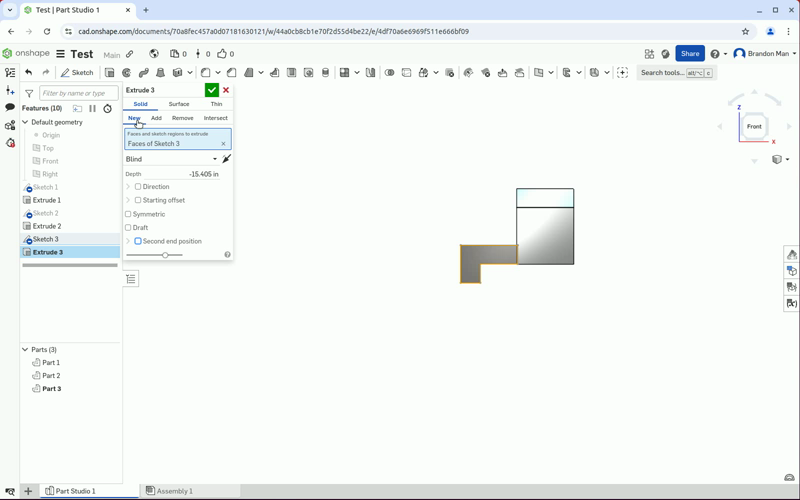
key(tab, 3)
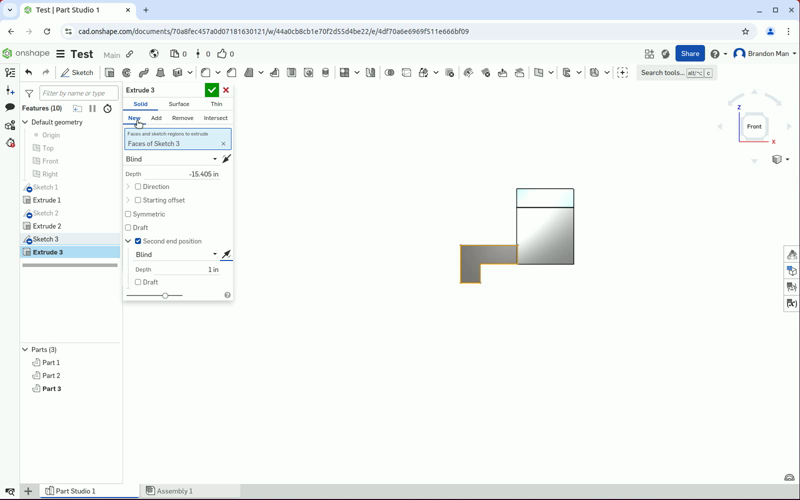
text(3.851)
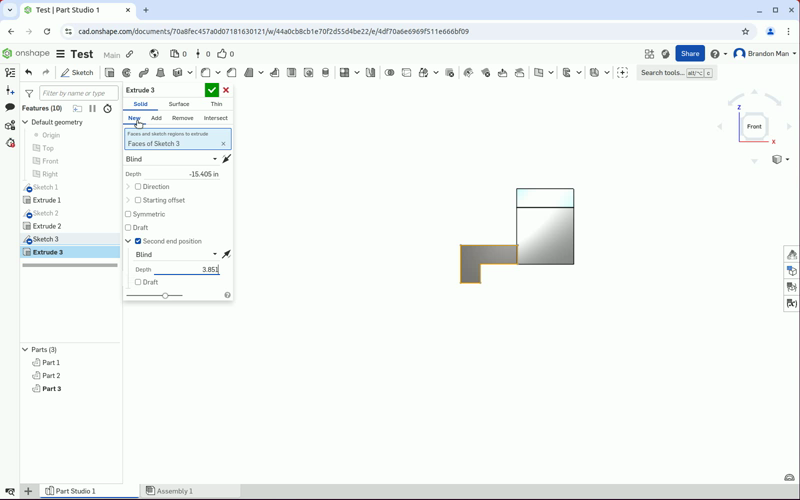
key(enter)
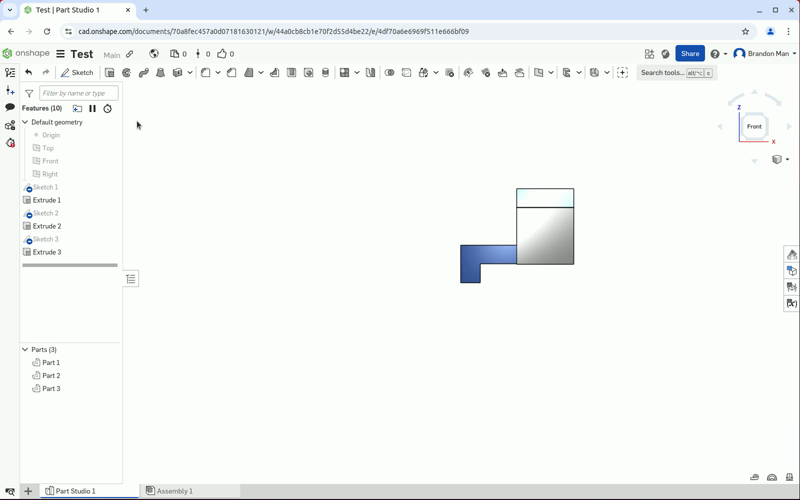
key(shift+h)
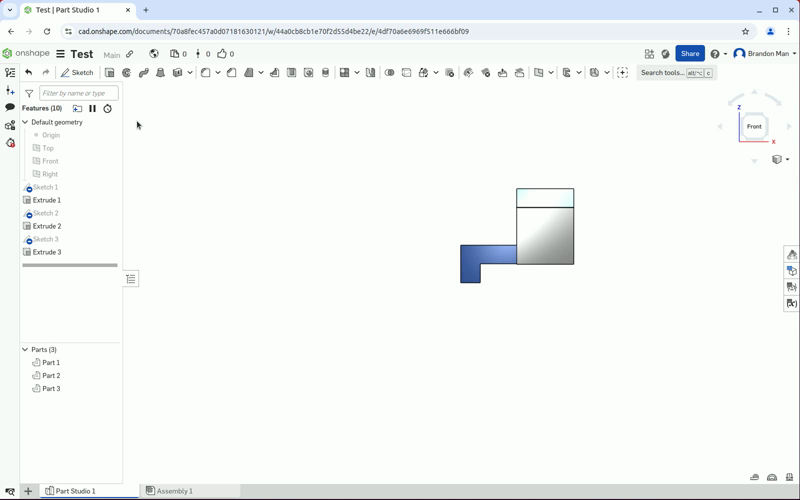
key(shift+h)
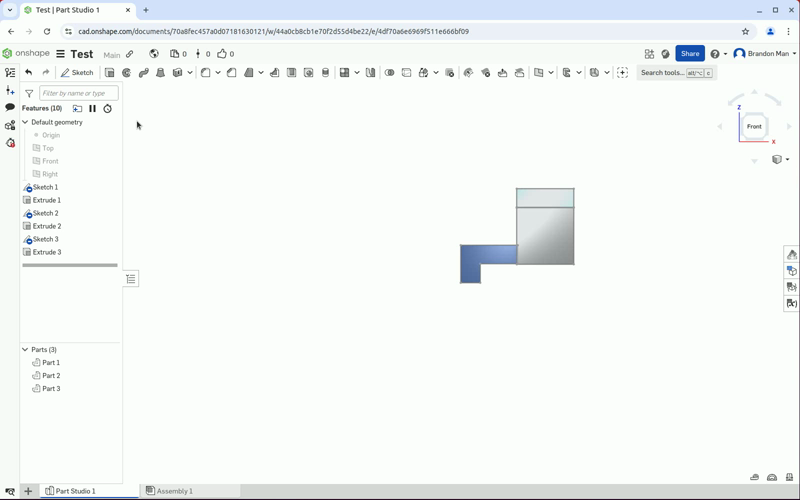
key(shift+7)
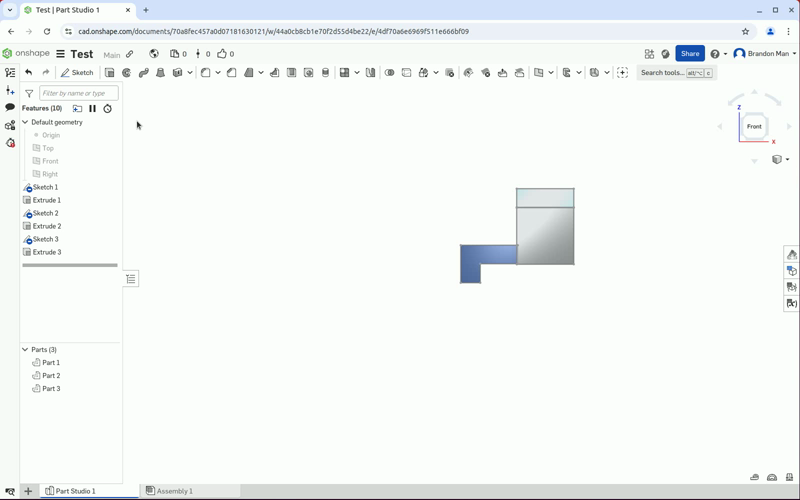
key(left, 2)
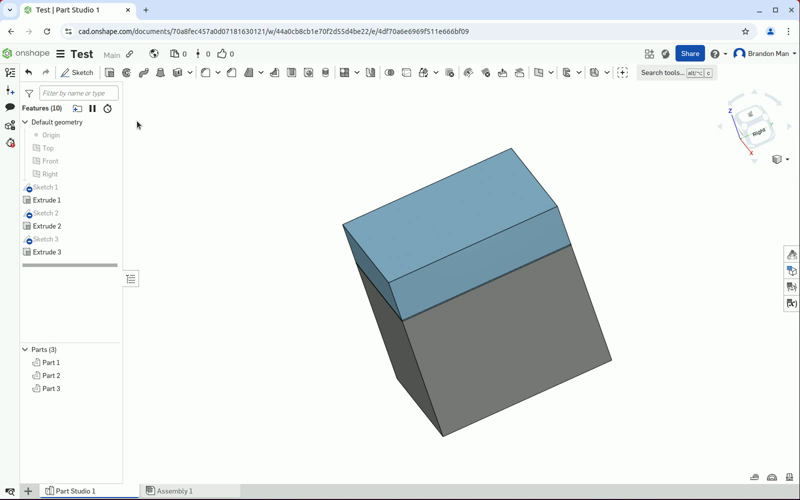
key(down, 2)
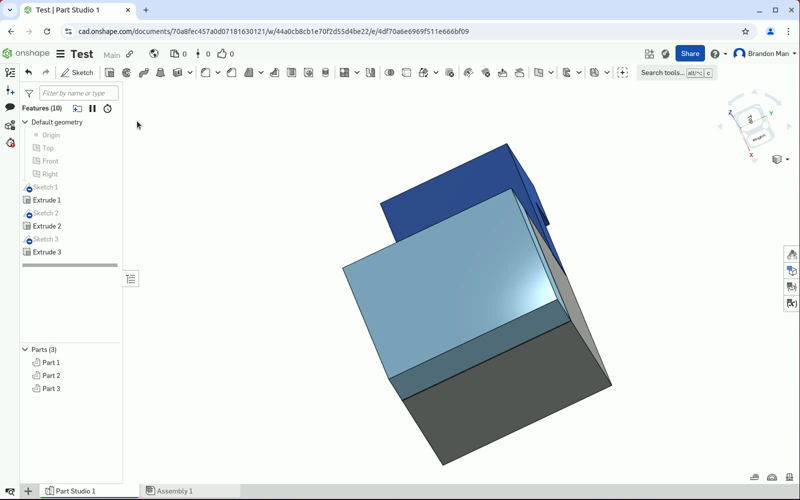
key(up, 2)
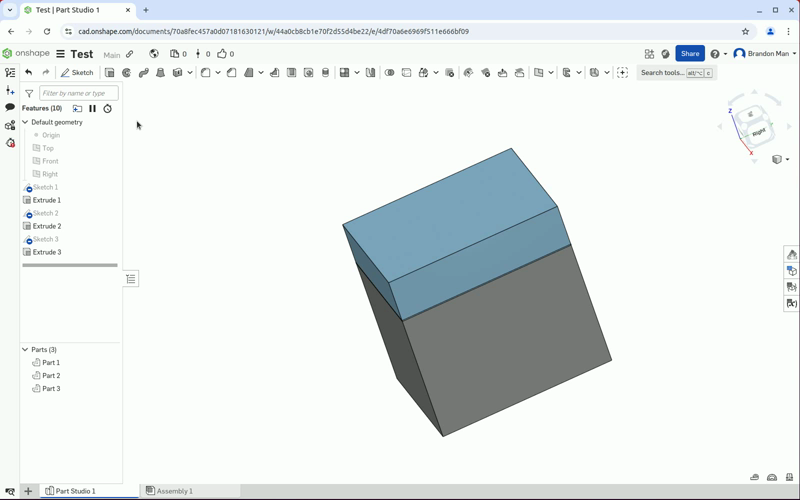
key(right, 2)
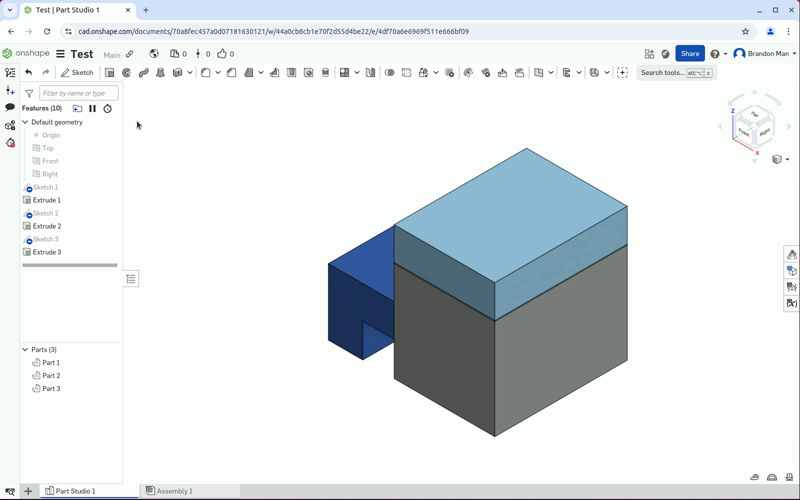
mouse_move(73, 189)
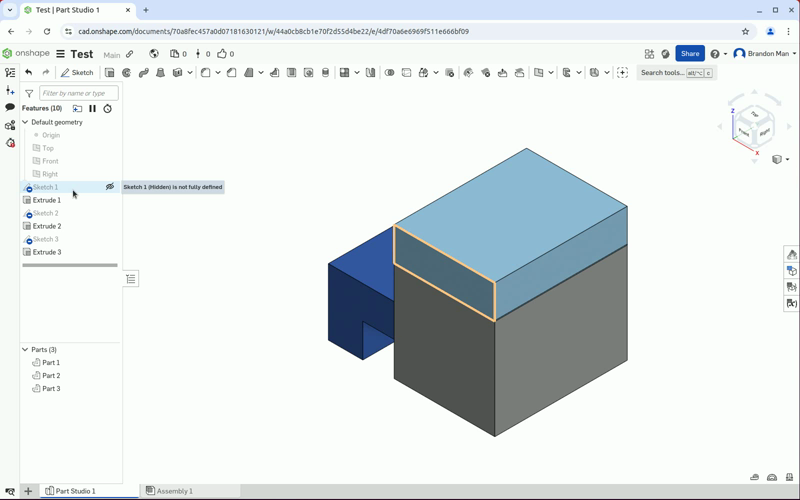
click(73, 189)